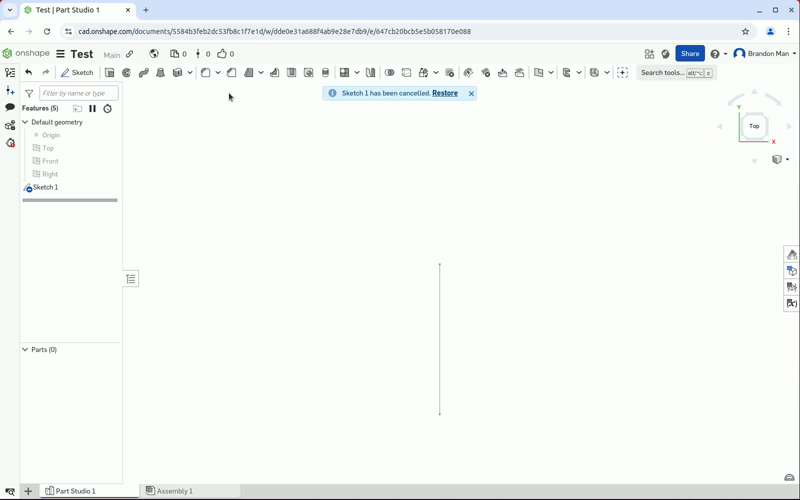
key(shift+h)
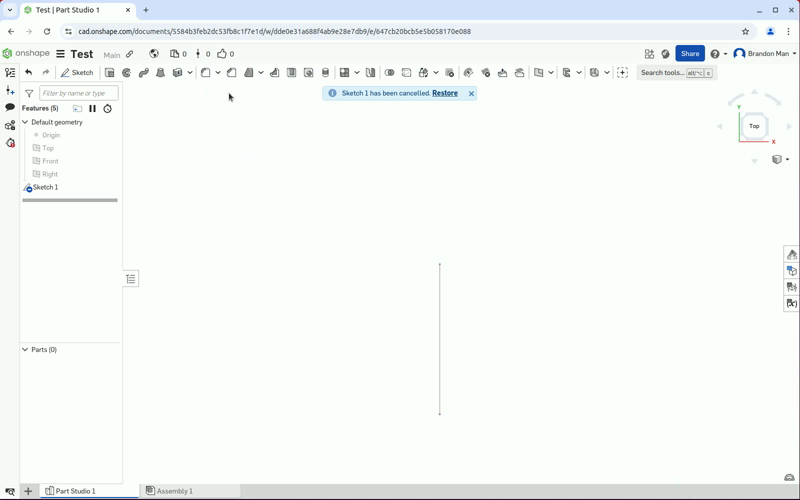
key(shift+s)
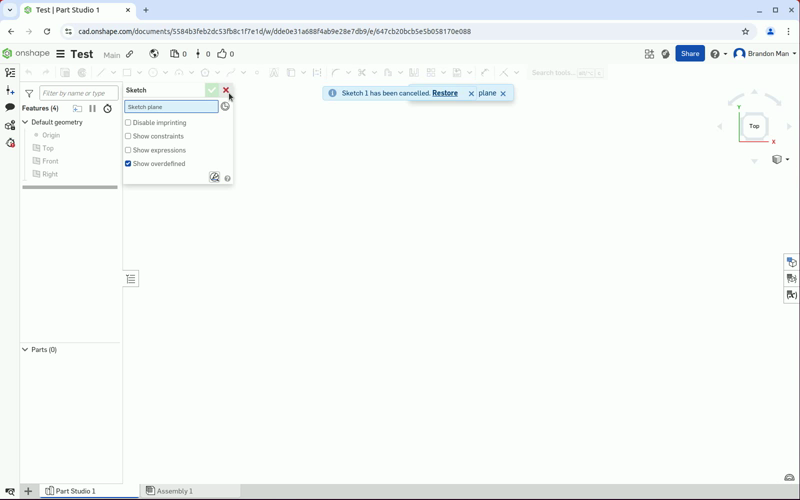
mouse_move(73, 150)
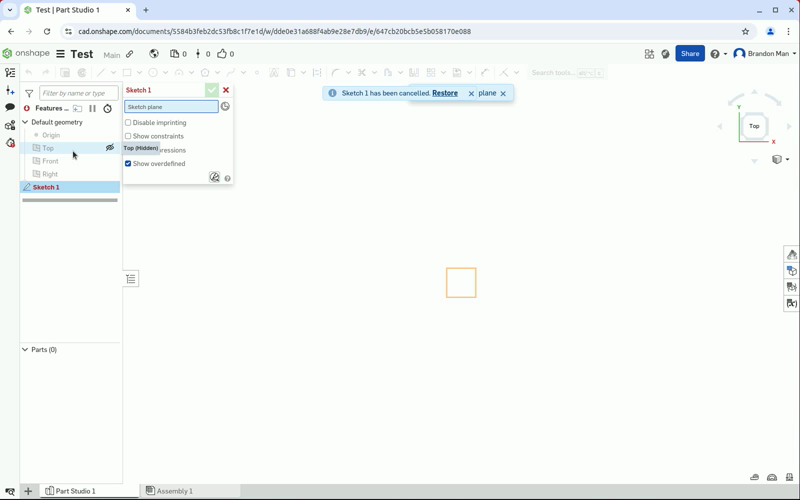
click(73, 150)
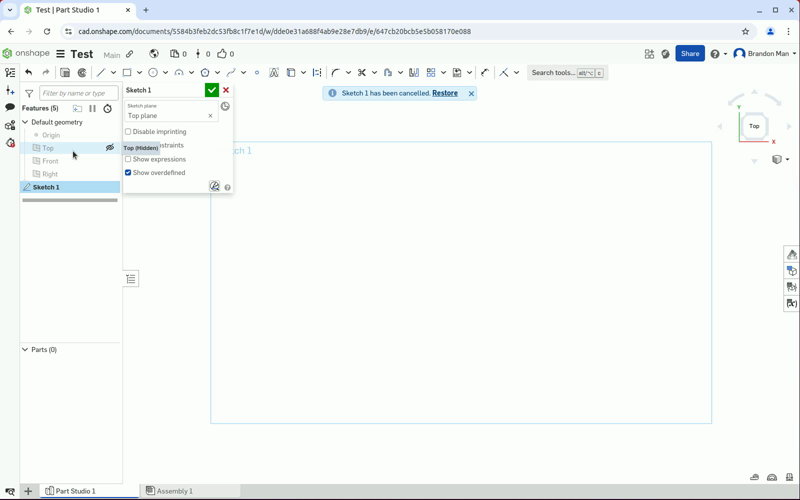
mouse_move(73, 352)
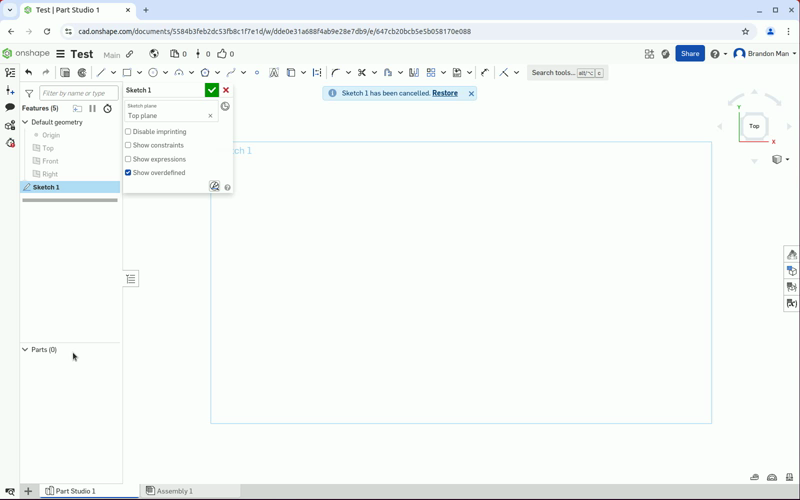
key(y)
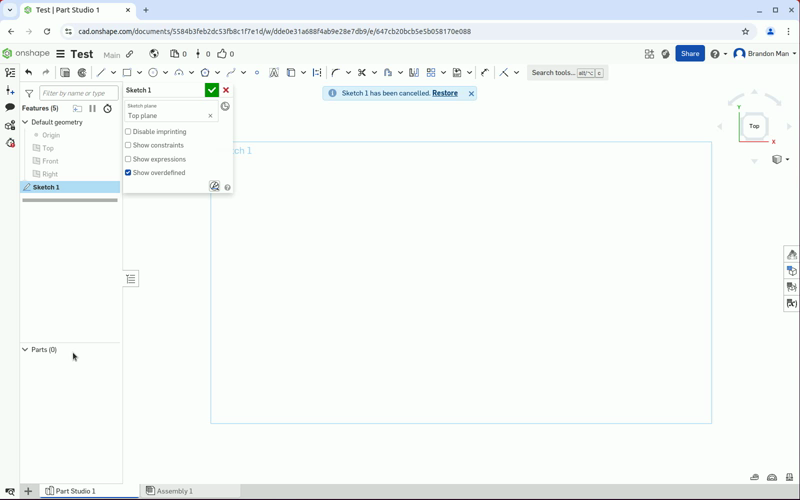
key(l)
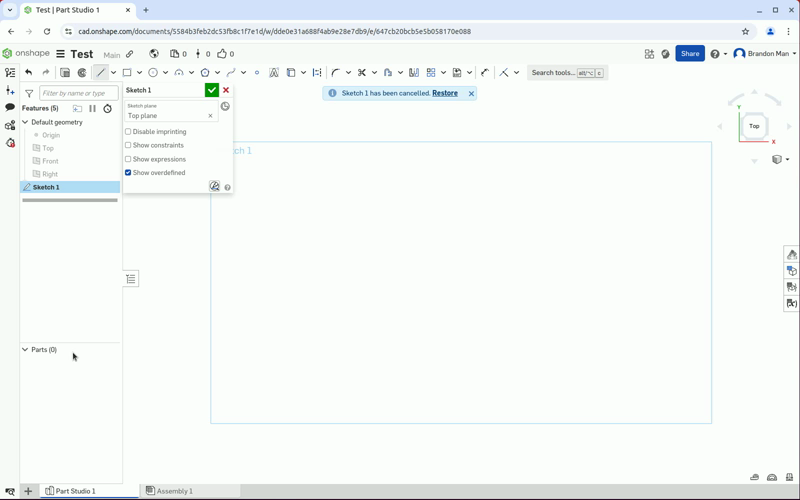
key_down(shift)
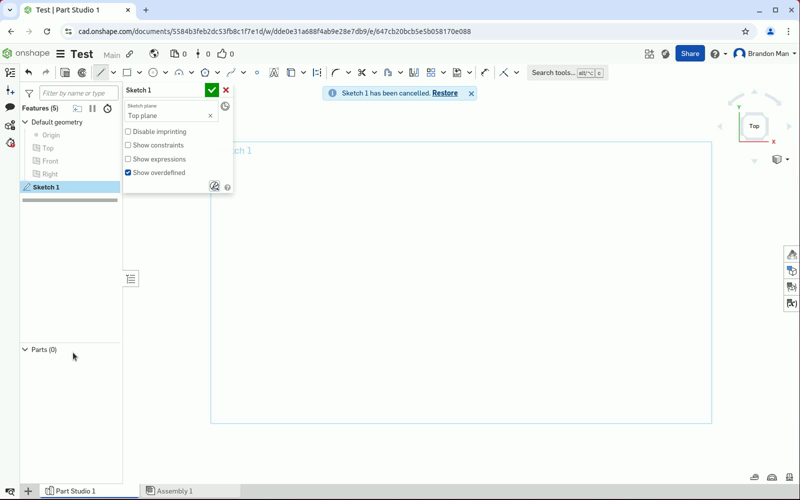
mouse_move(362, 274)
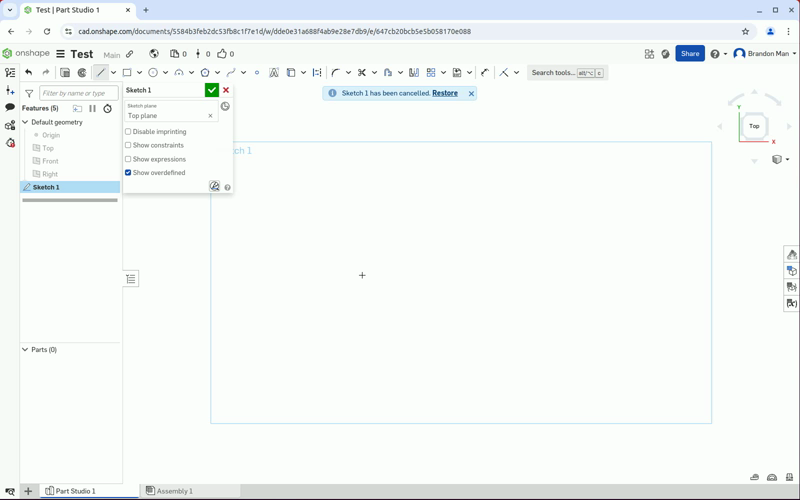
click(362, 274)
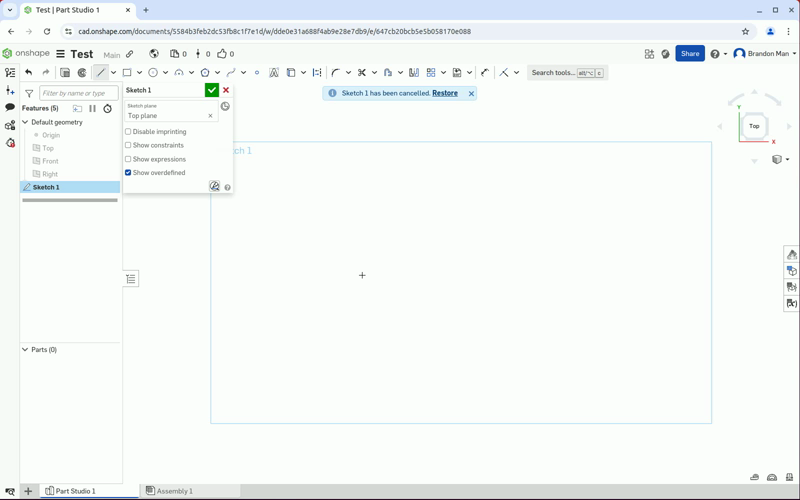
key_up(shift)
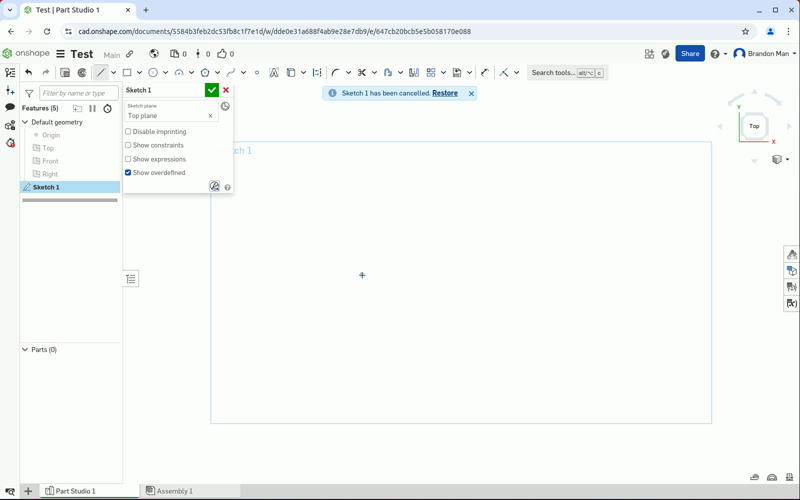
key_down(shift)
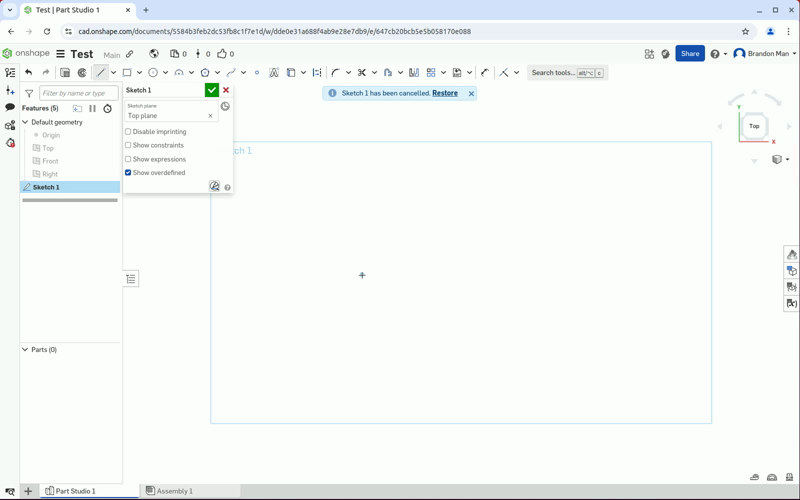
mouse_move(392, 274)
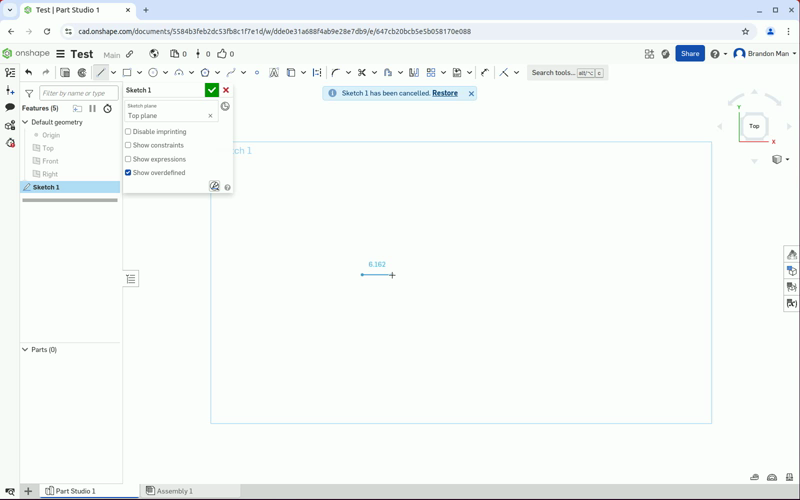
mouse_move(374, 290)
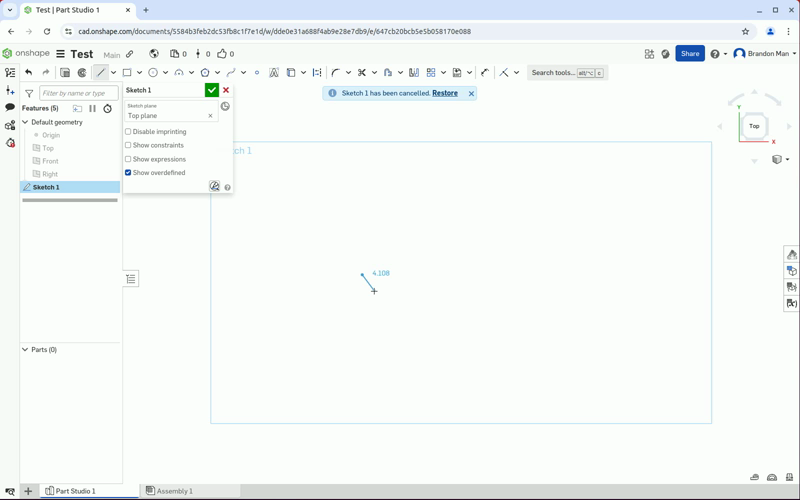
click(374, 290)
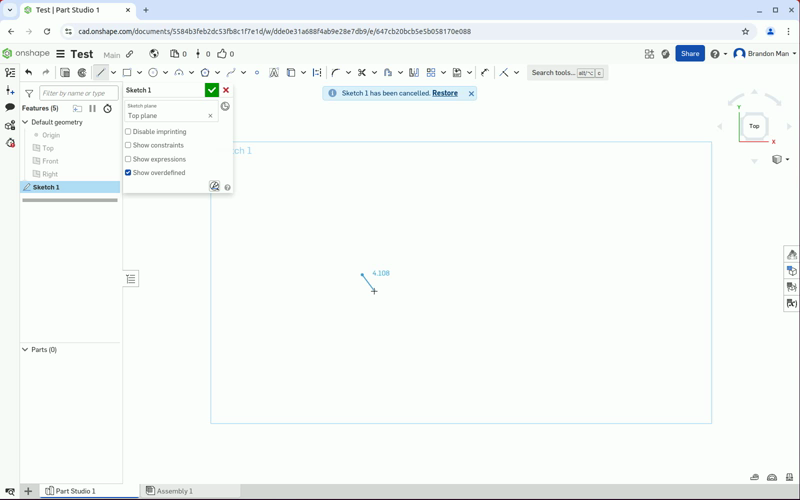
key_up(shift)
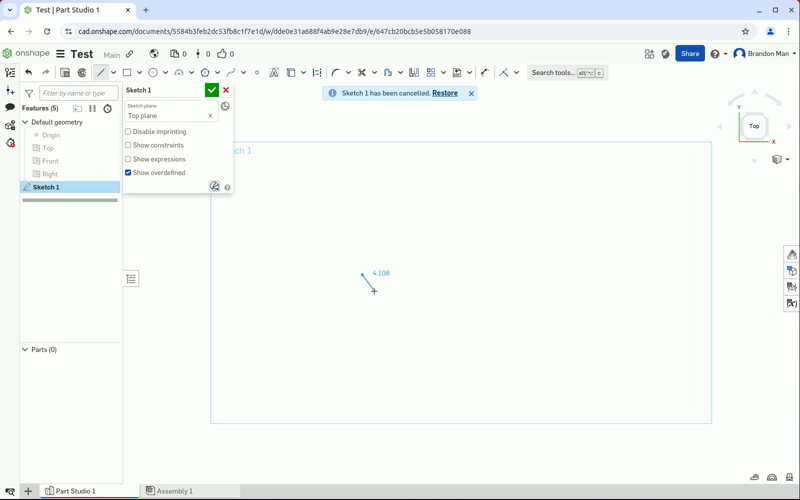
key_down(shift)
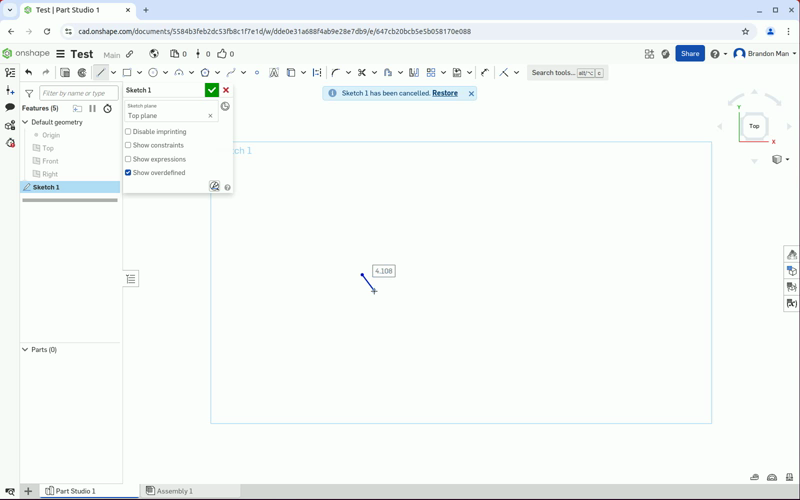
mouse_move(404, 290)
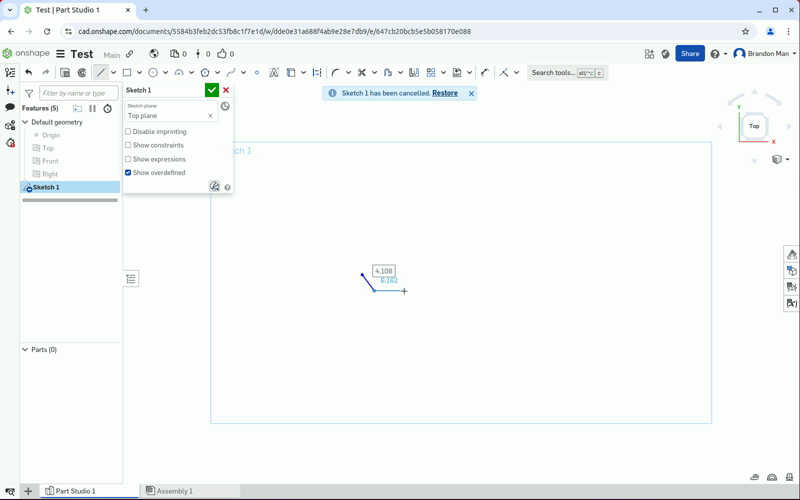
mouse_move(374, 340)
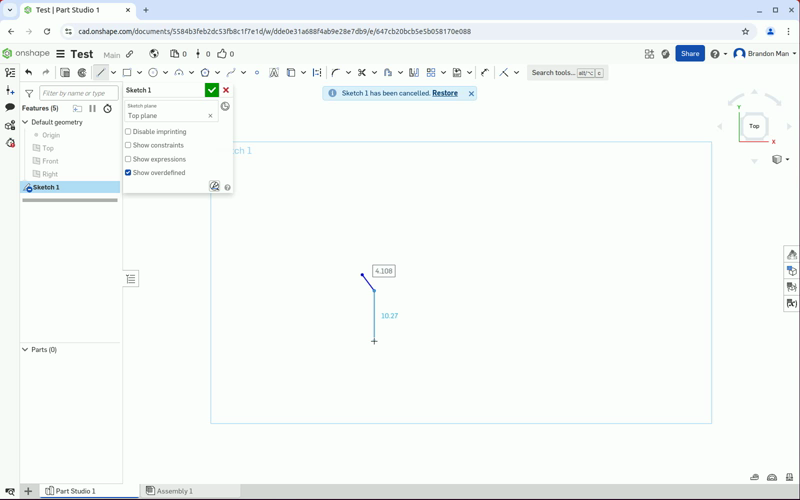
click(374, 340)
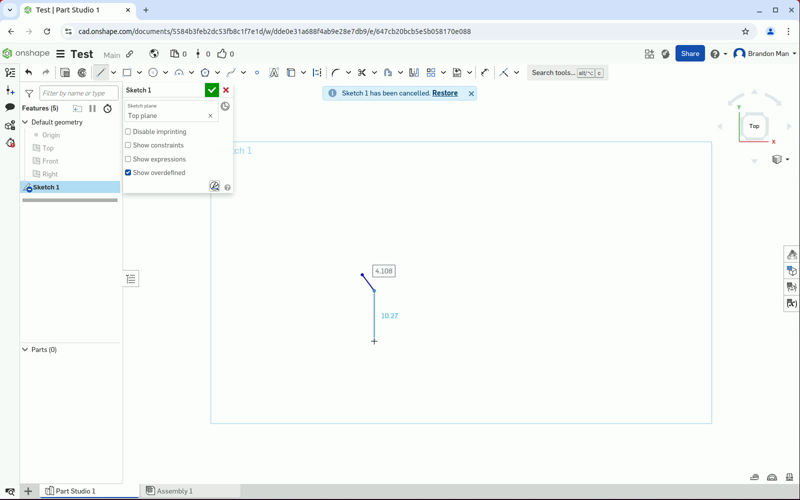
key_up(shift)
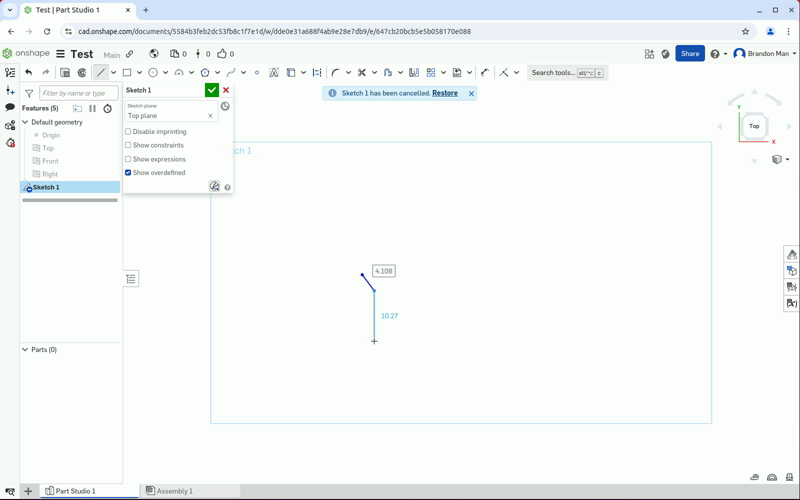
key_down(shift)
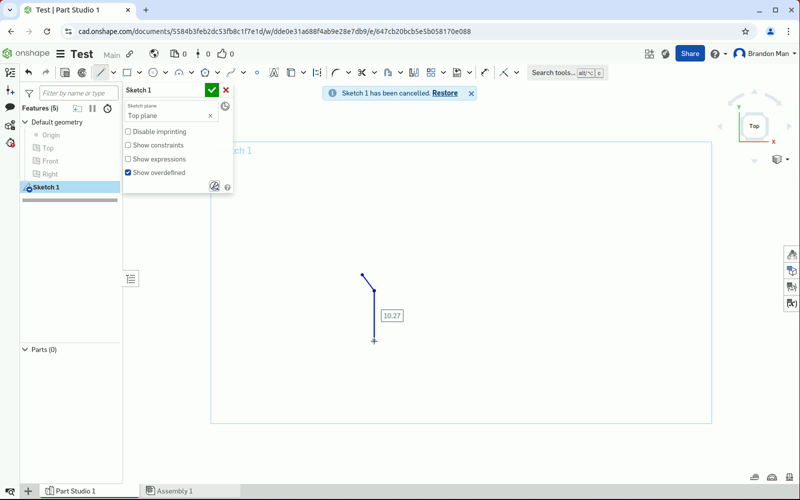
mouse_move(404, 340)
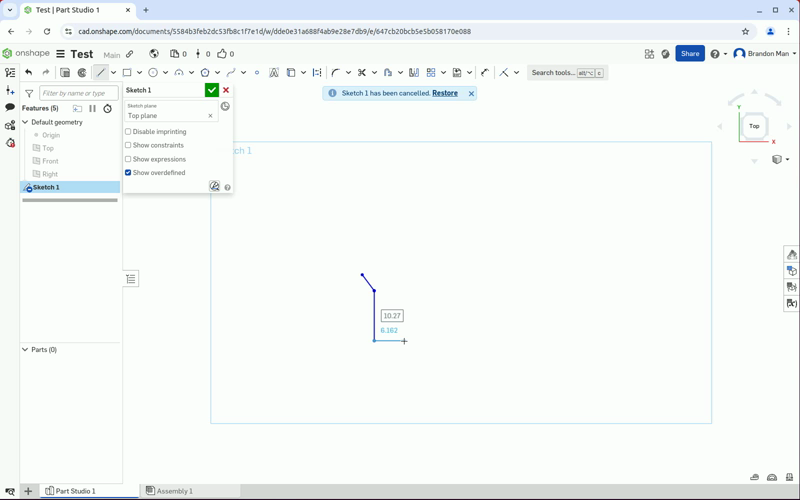
mouse_move(421, 340)
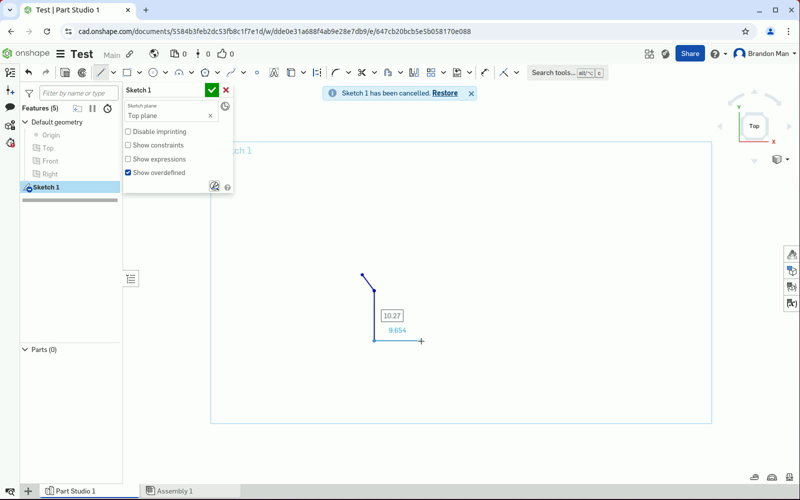
click(421, 340)
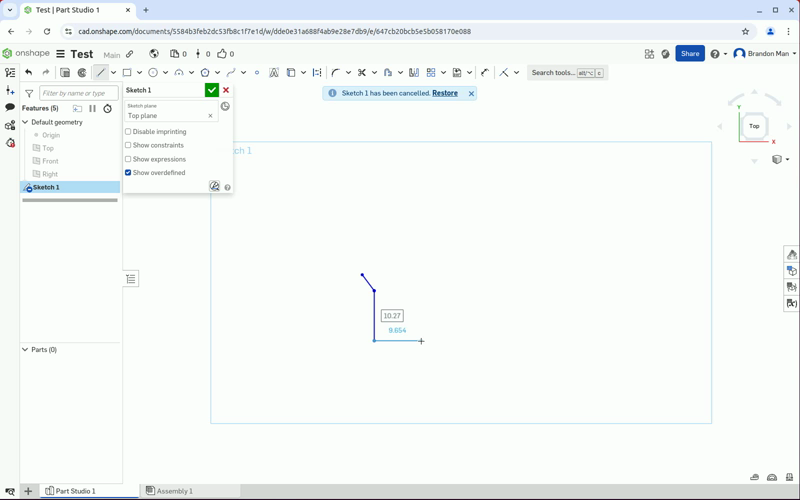
key_up(shift)
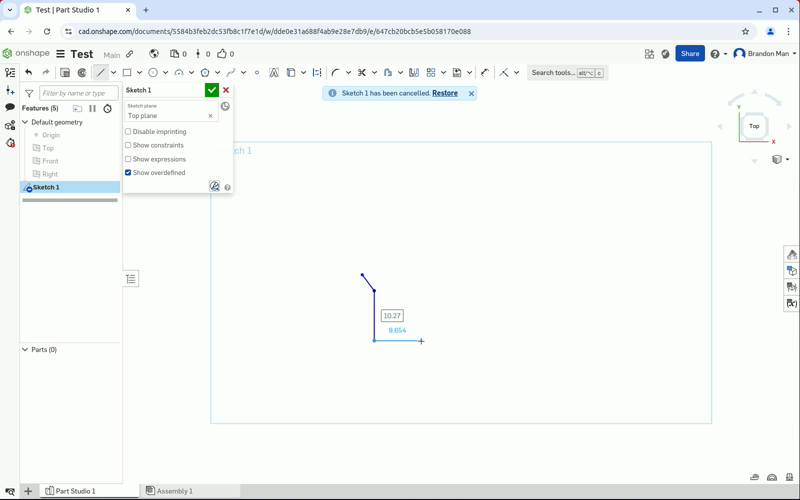
key_down(shift)
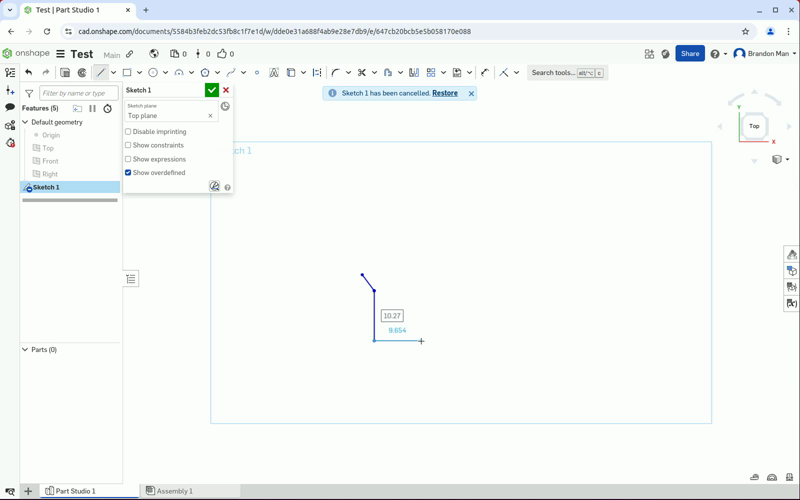
mouse_move(451, 340)
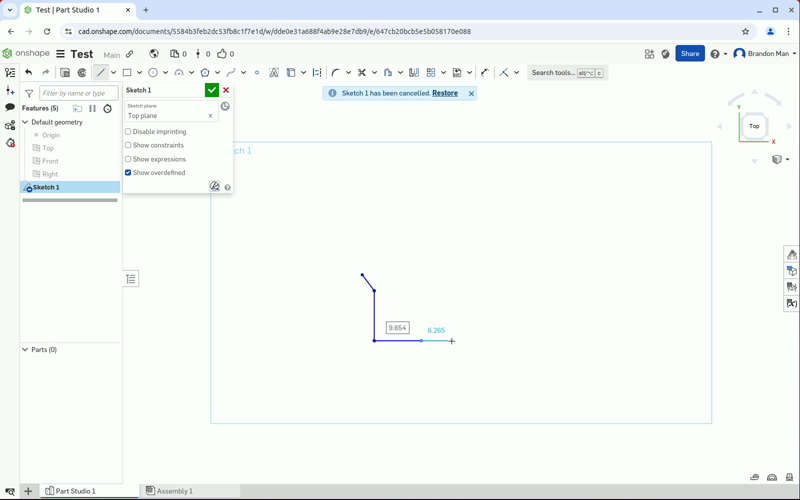
mouse_move(421, 290)
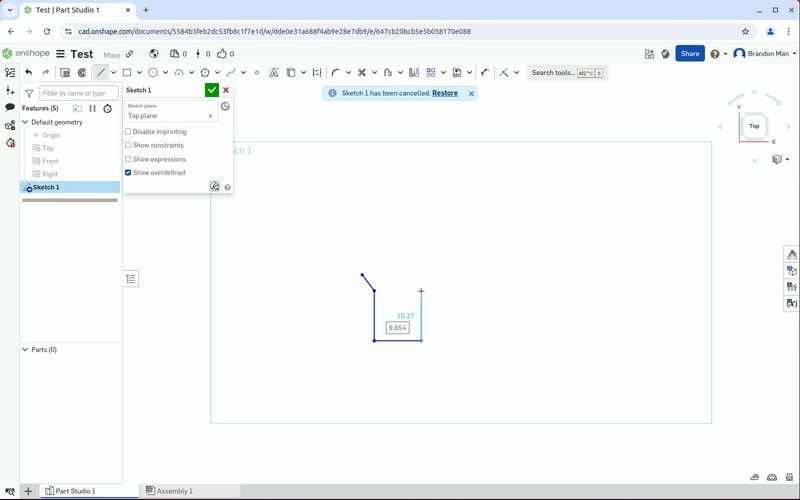
click(421, 290)
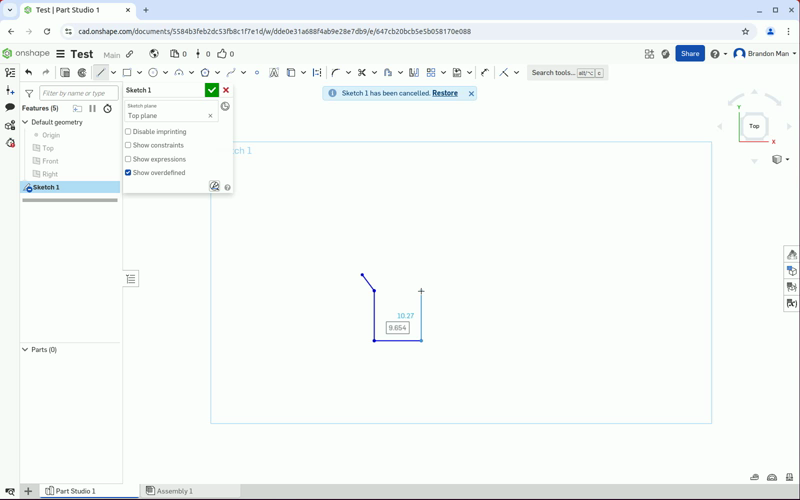
key_up(shift)
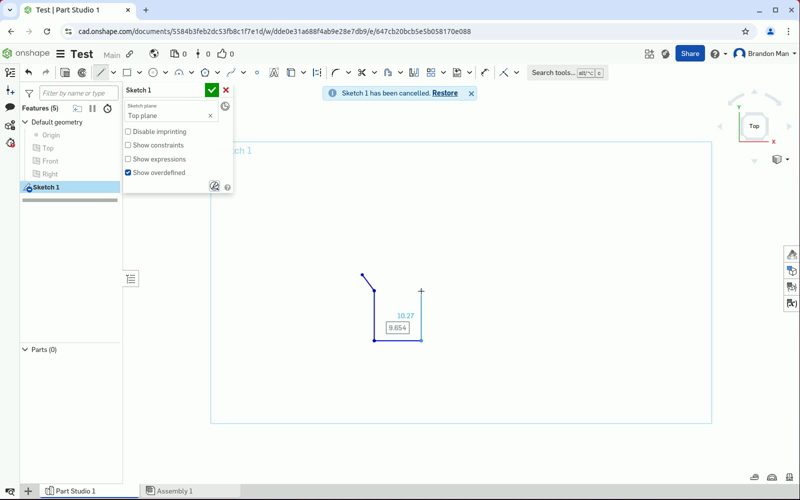
key_down(shift)
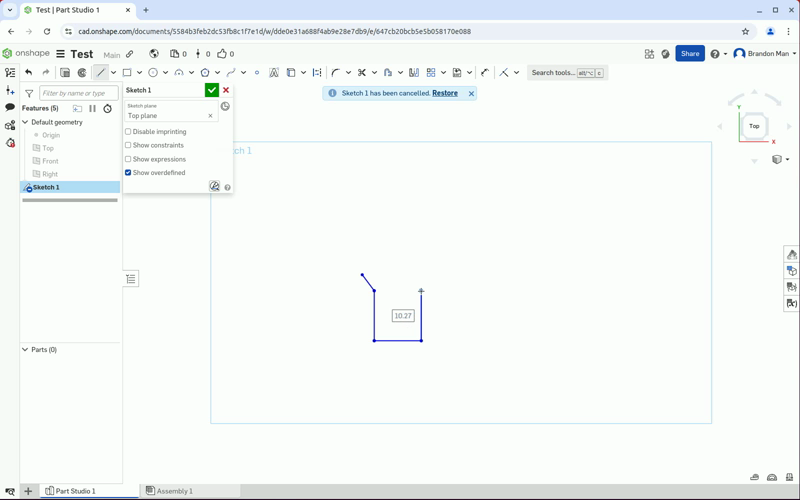
mouse_move(451, 290)
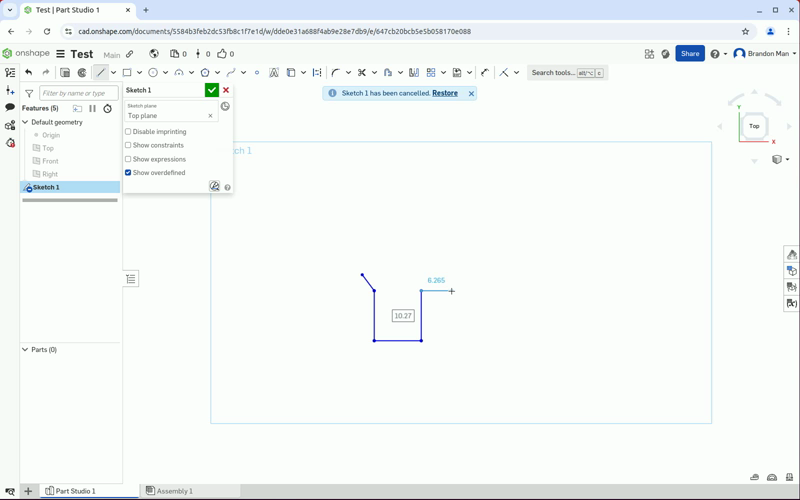
mouse_move(409, 274)
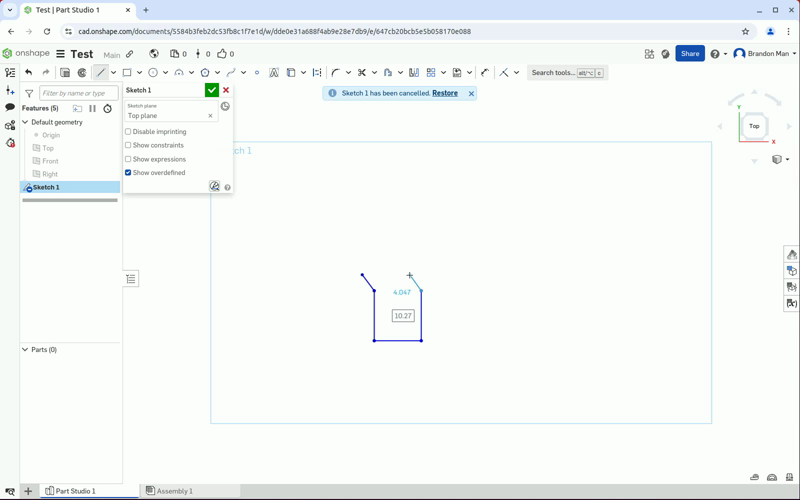
click(409, 274)
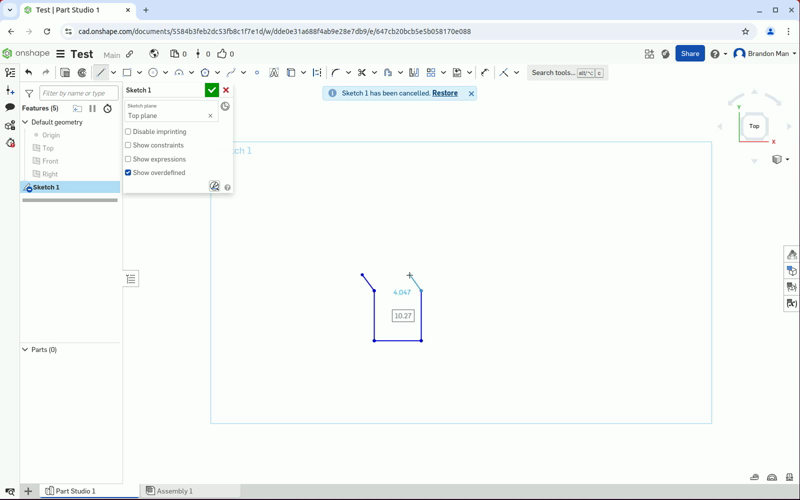
key_up(shift)
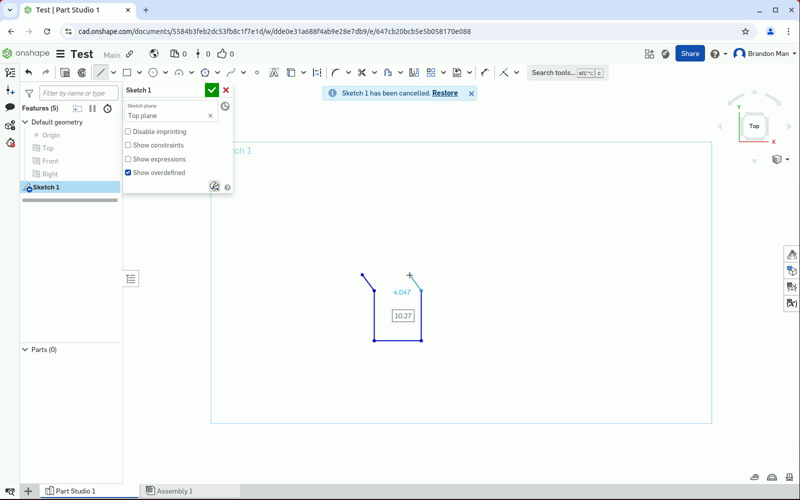
key_down(shift)
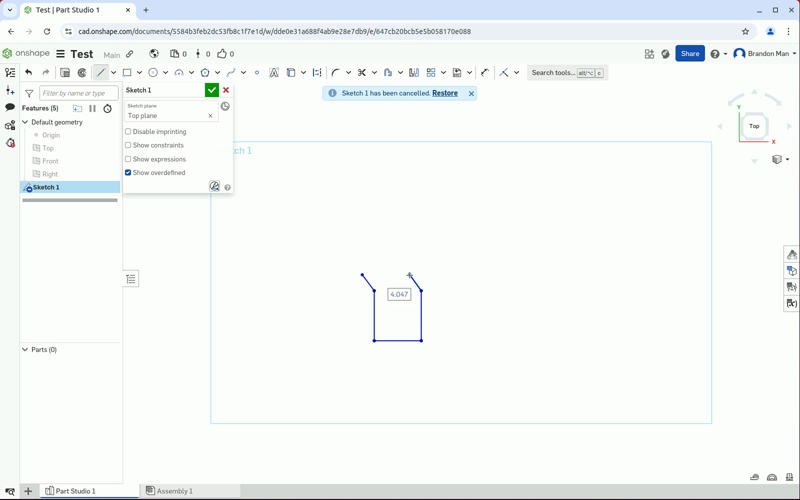
mouse_move(439, 274)
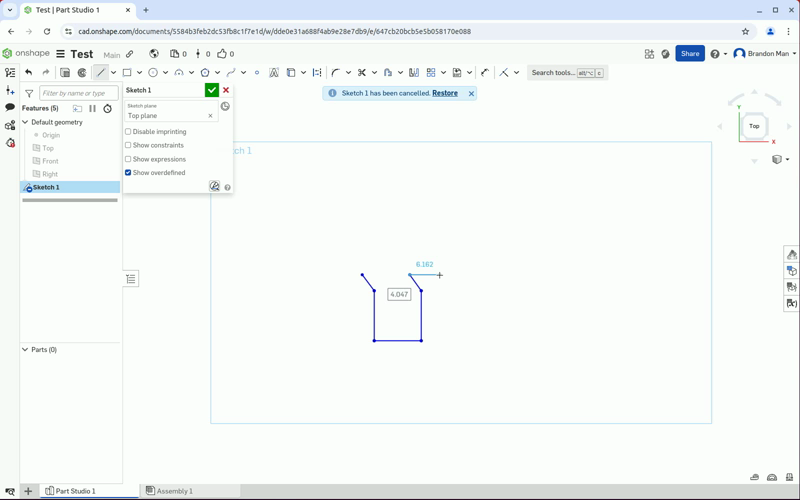
mouse_move(409, 224)
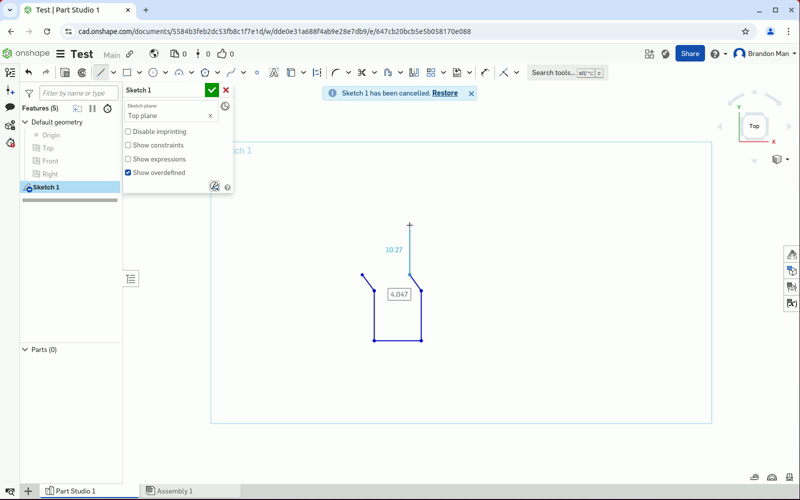
click(409, 224)
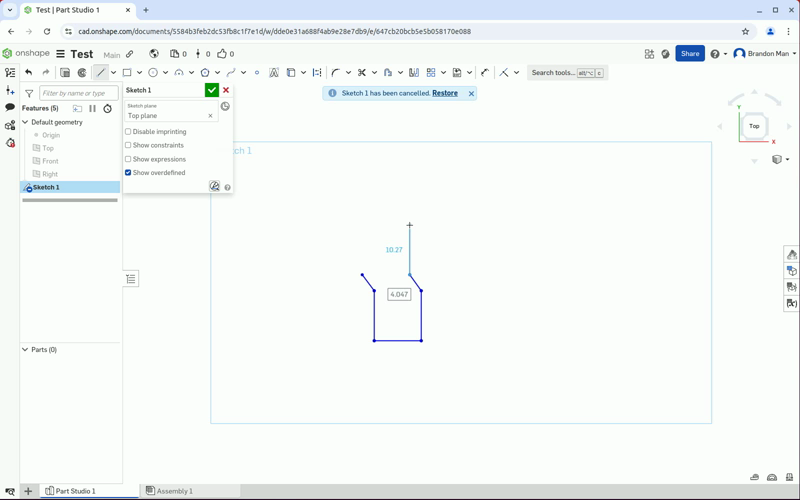
key_up(shift)
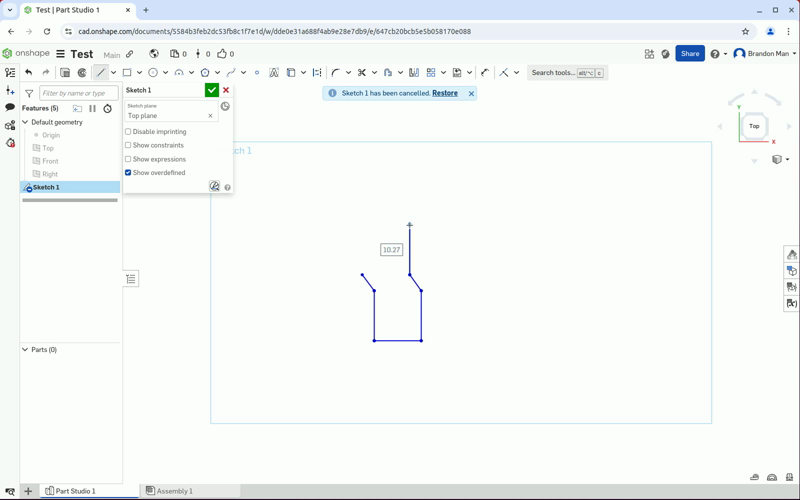
key_down(shift)
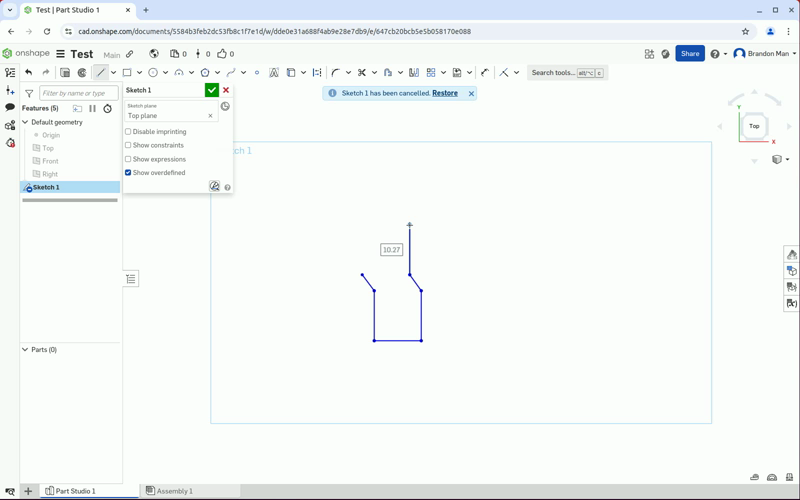
mouse_move(439, 224)
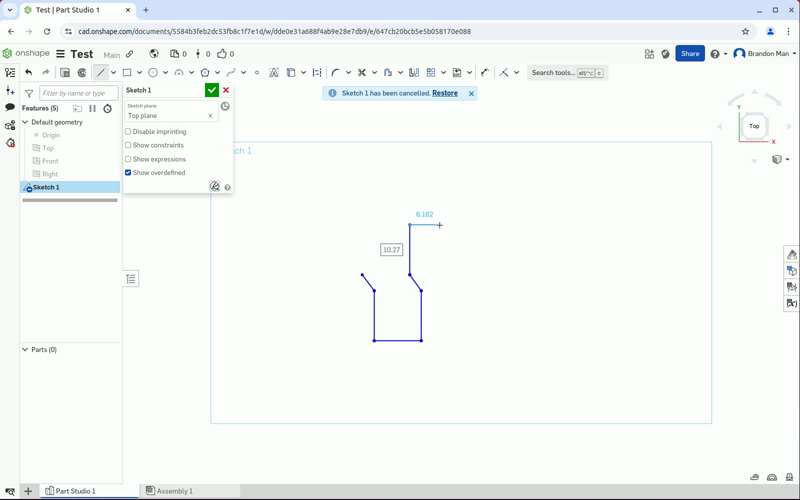
mouse_move(362, 224)
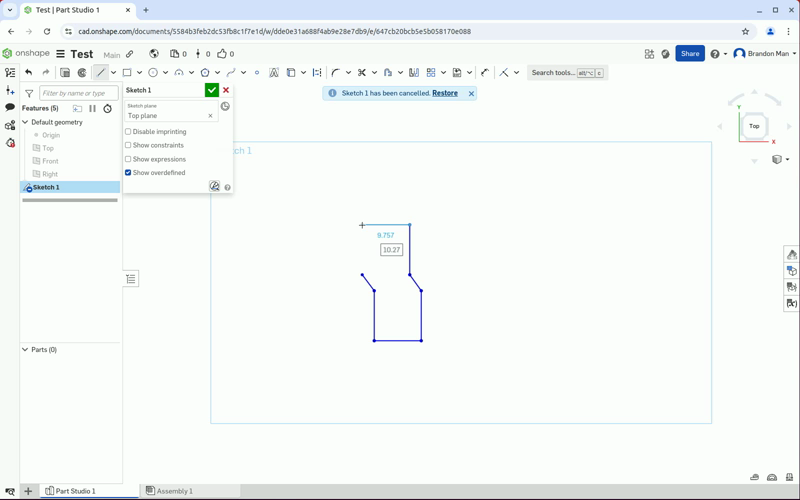
click(362, 224)
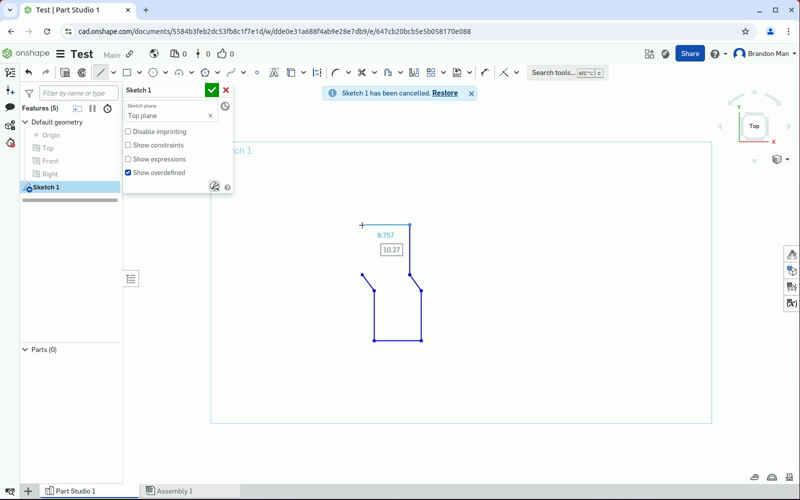
key_up(shift)
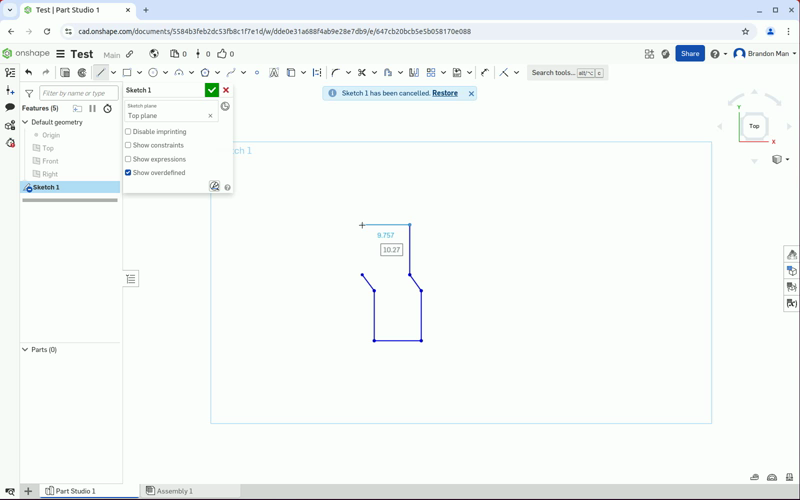
mouse_move(392, 224)
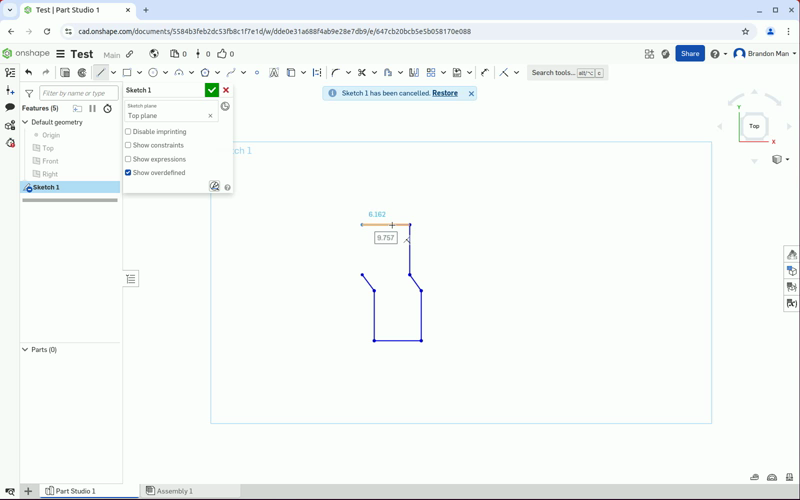
key_down(shift)
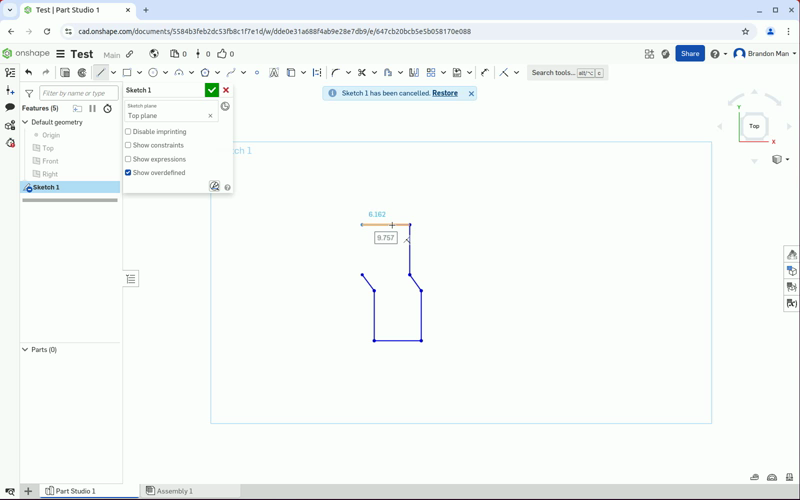
mouse_move(362, 274)
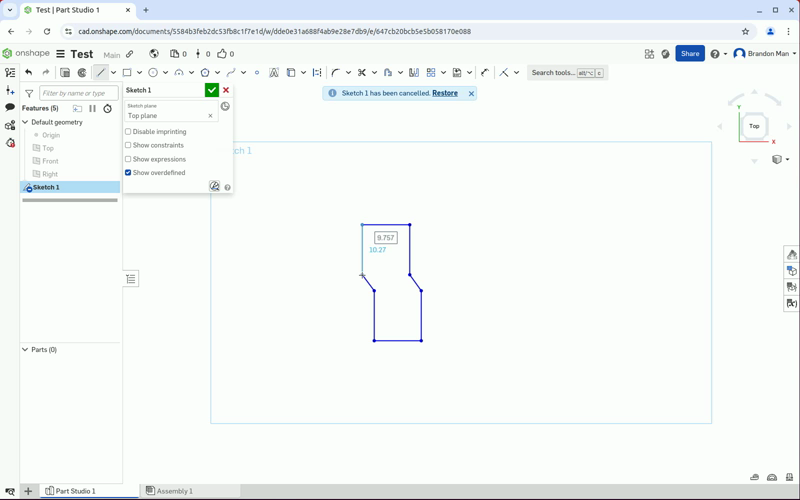
key_up(shift)
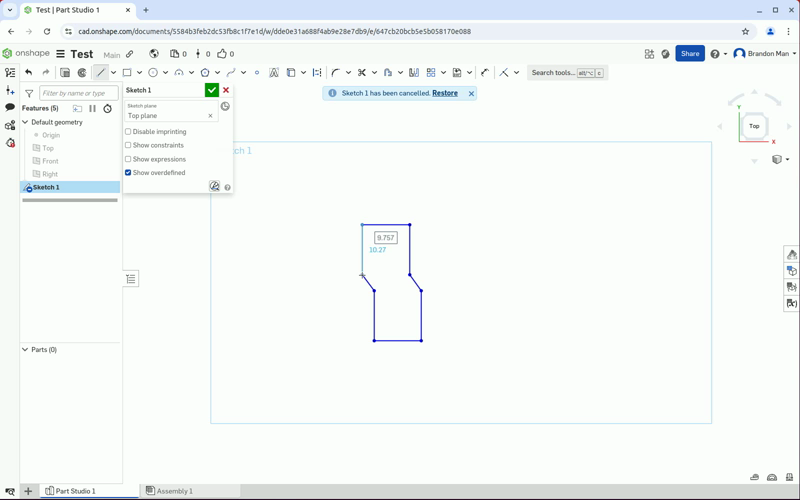
click(362, 274)
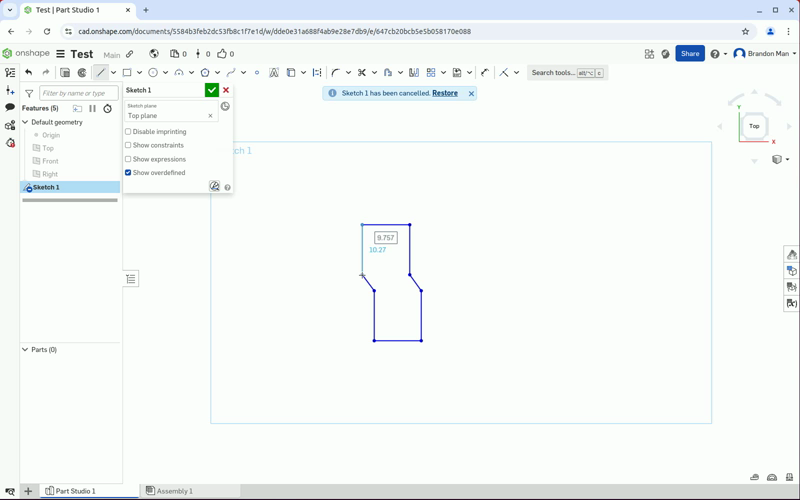
key(esc)
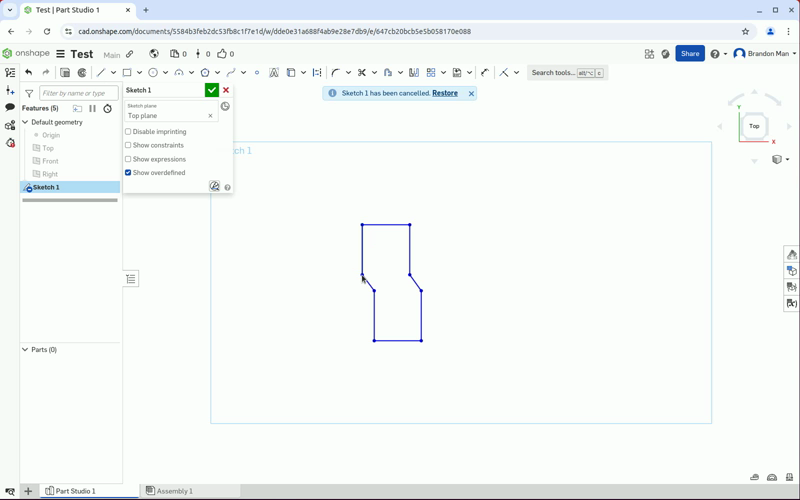
key(c)
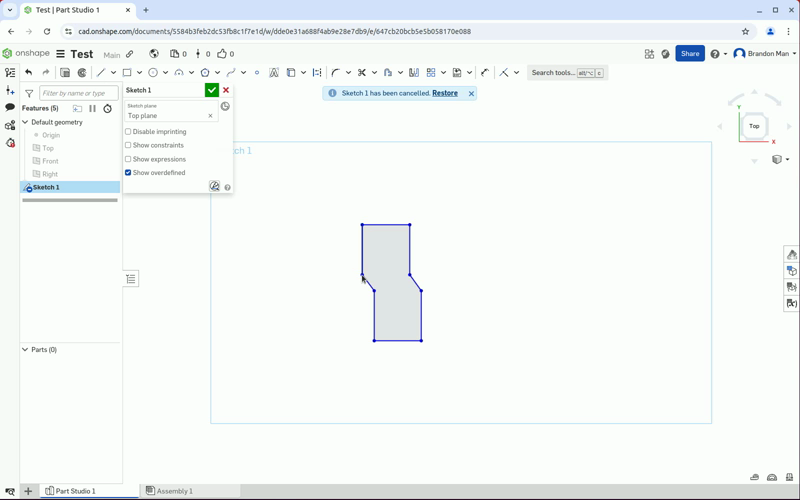
key_down(shift)
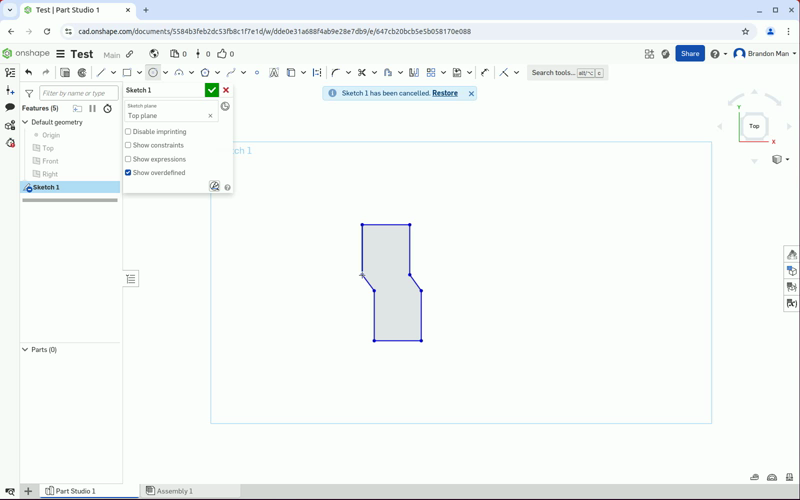
mouse_move(386, 249)
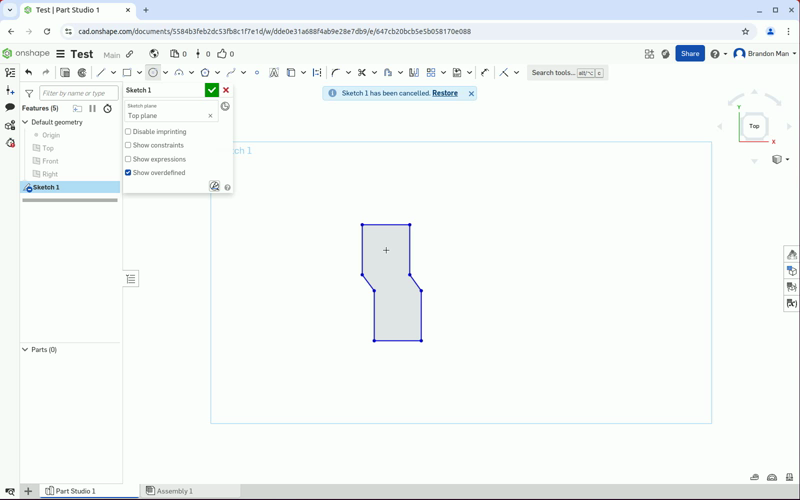
click(386, 249)
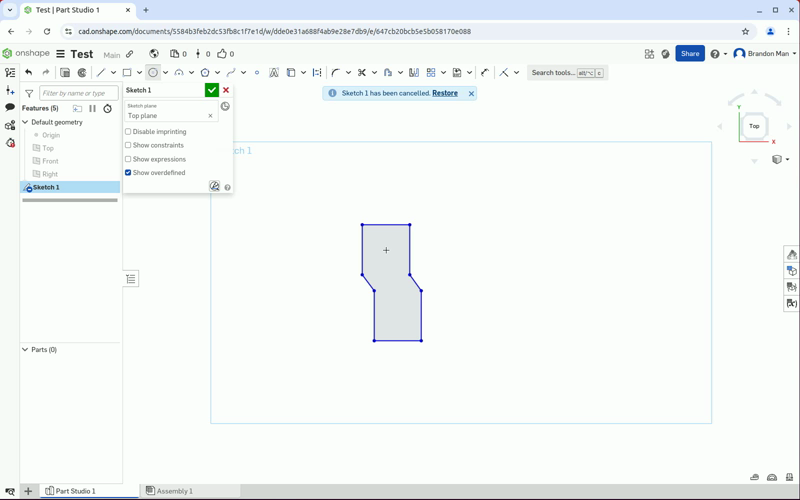
key_up(shift)
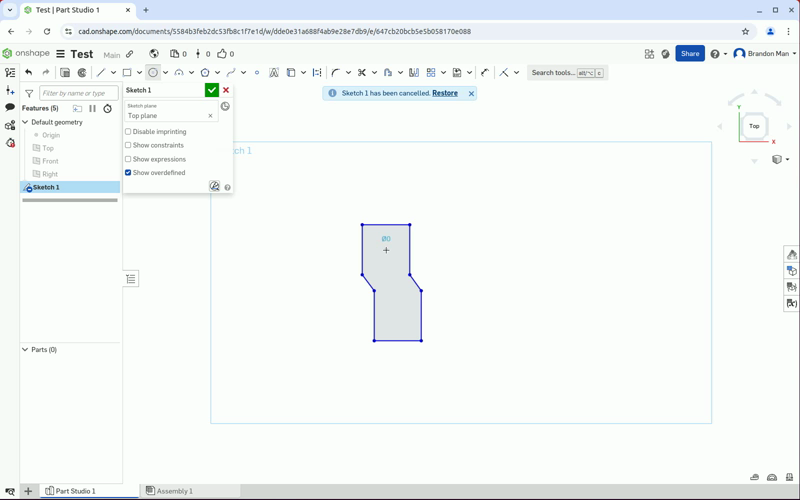
mouse_move(397, 249)
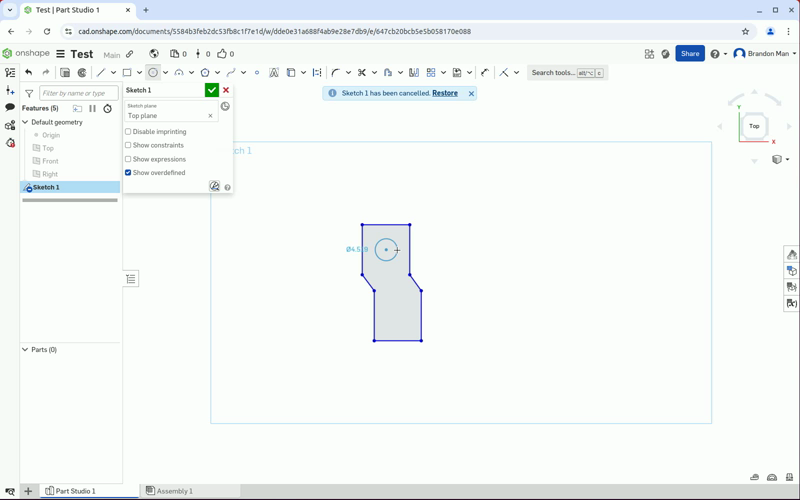
click(397, 249)
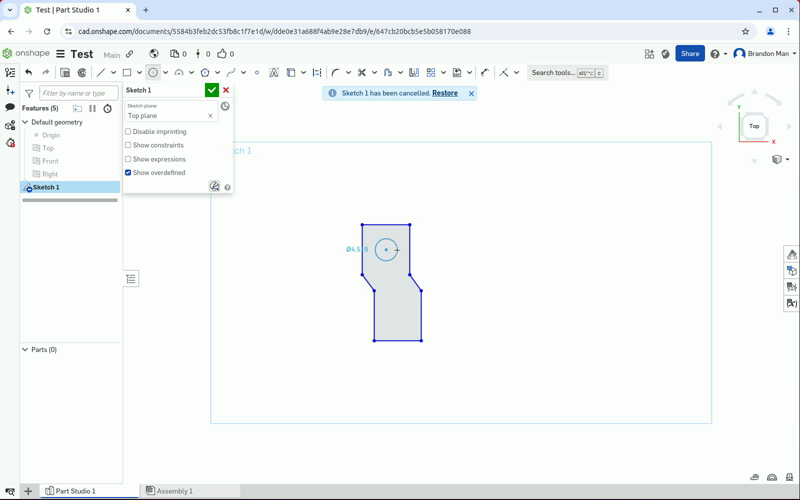
key(esc)
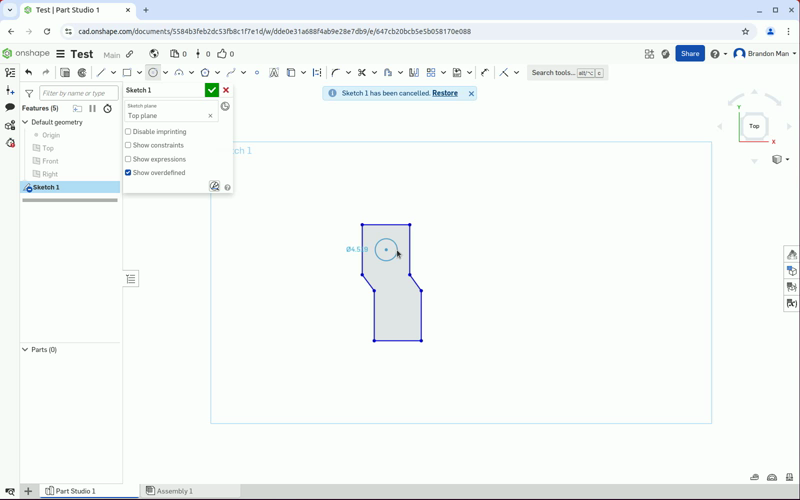
key(c)
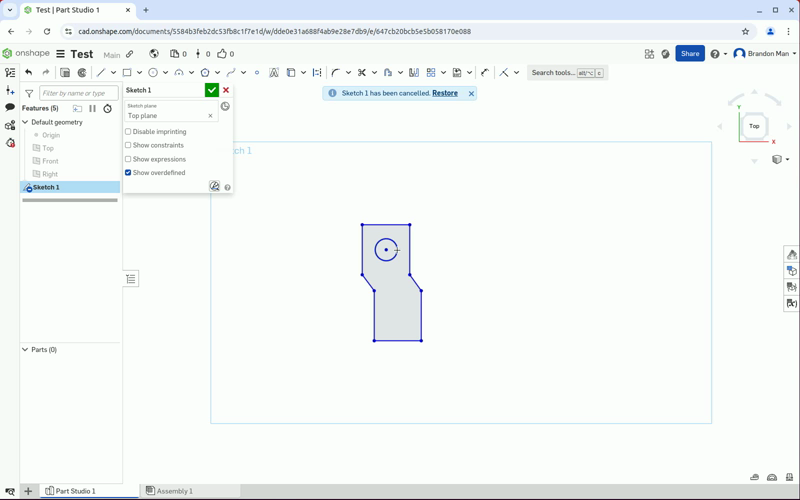
key_down(shift)
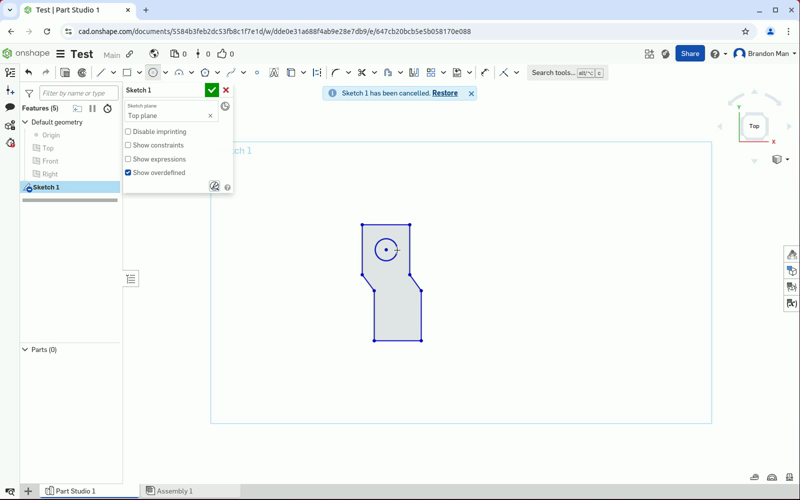
mouse_move(397, 315)
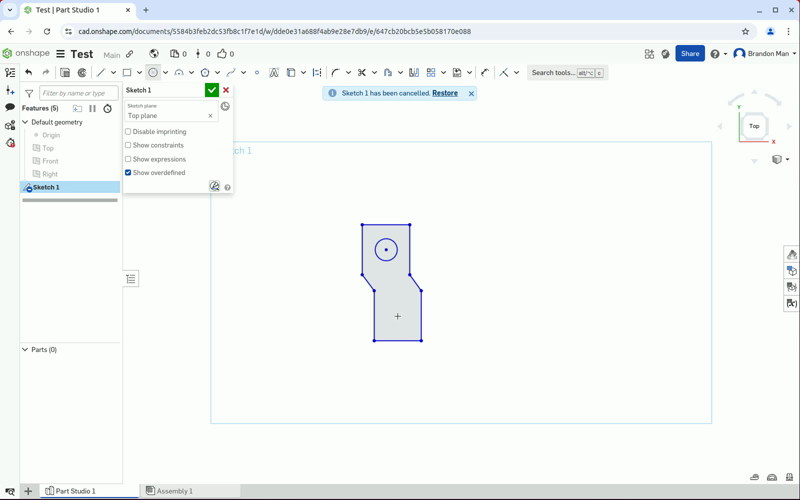
click(397, 315)
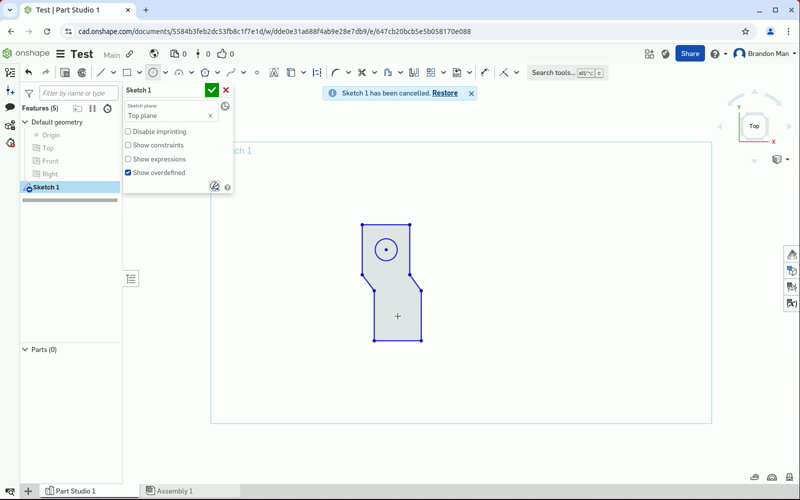
key_up(shift)
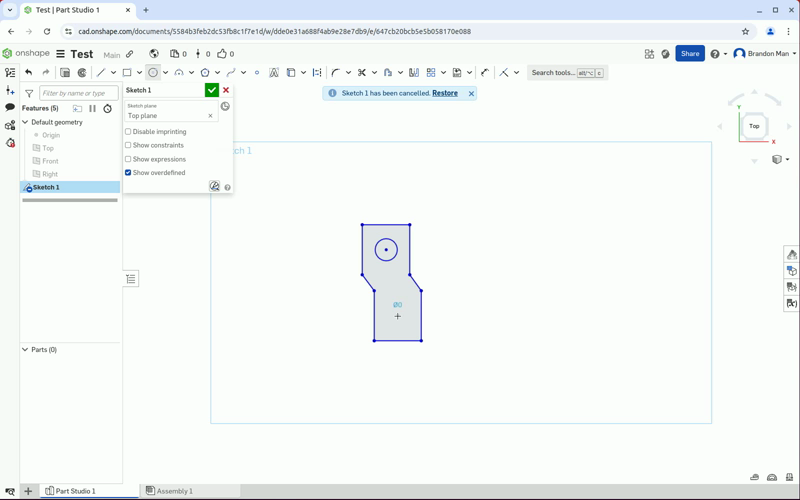
mouse_move(408, 315)
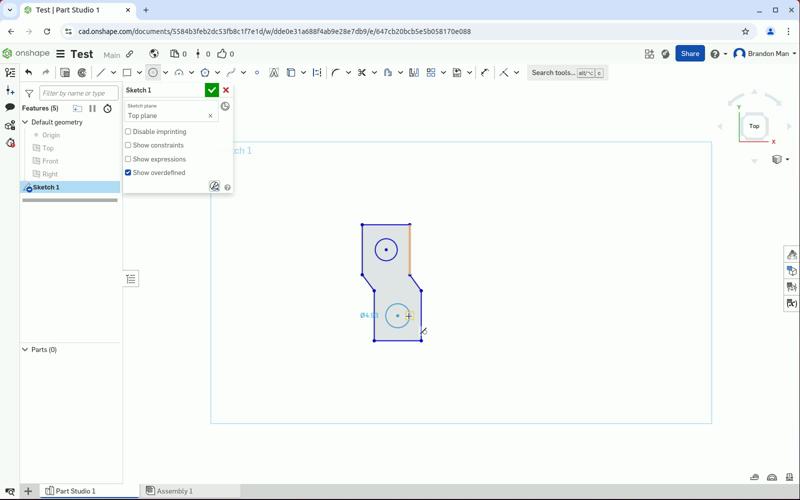
click(408, 315)
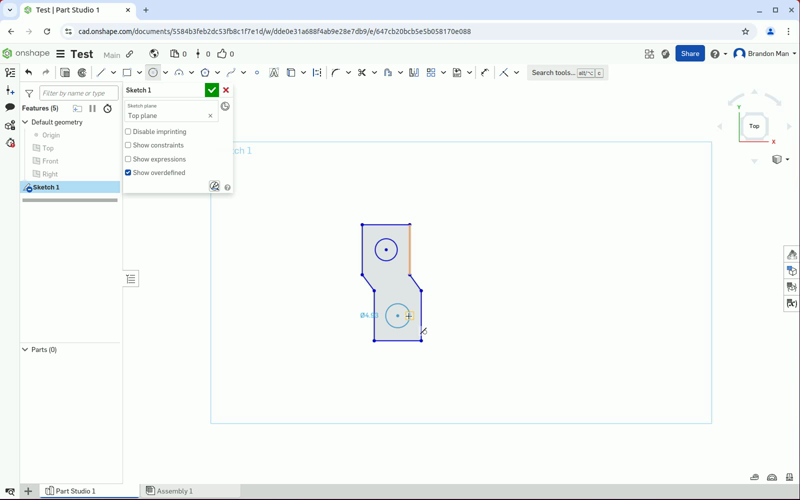
key(esc)
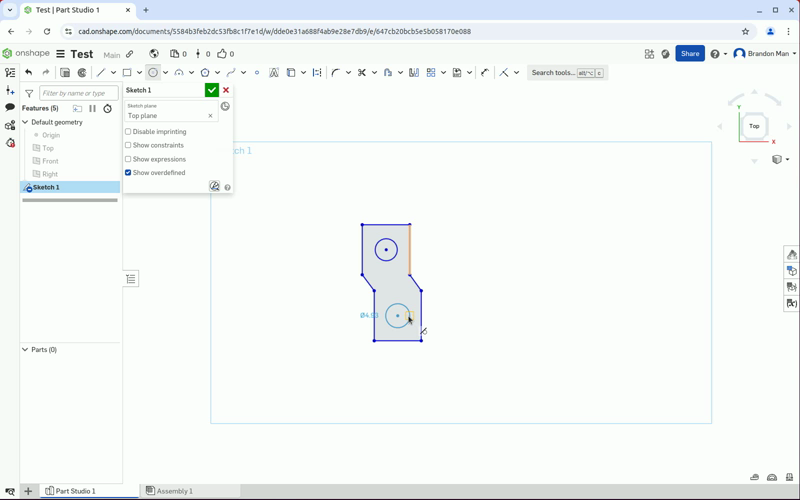
mouse_move(374, 241)
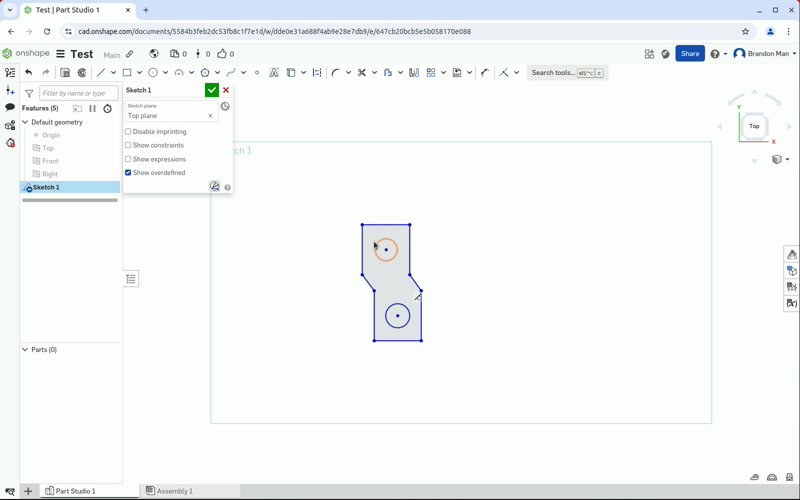
click(374, 241)
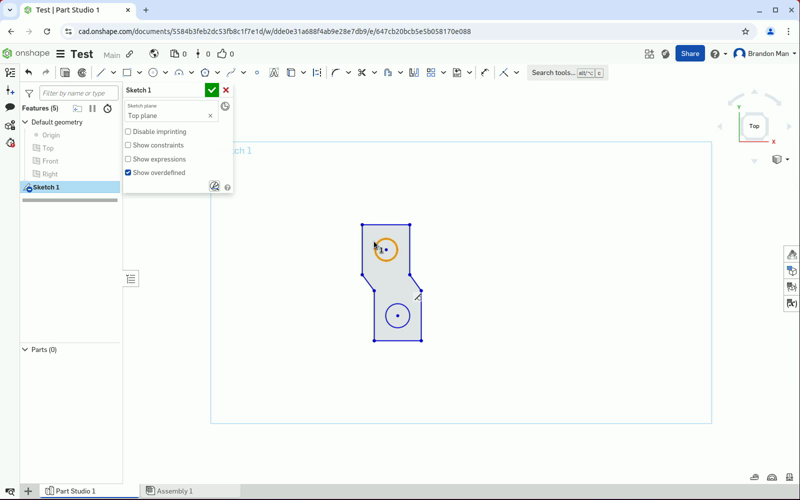
mouse_move(73, 352)
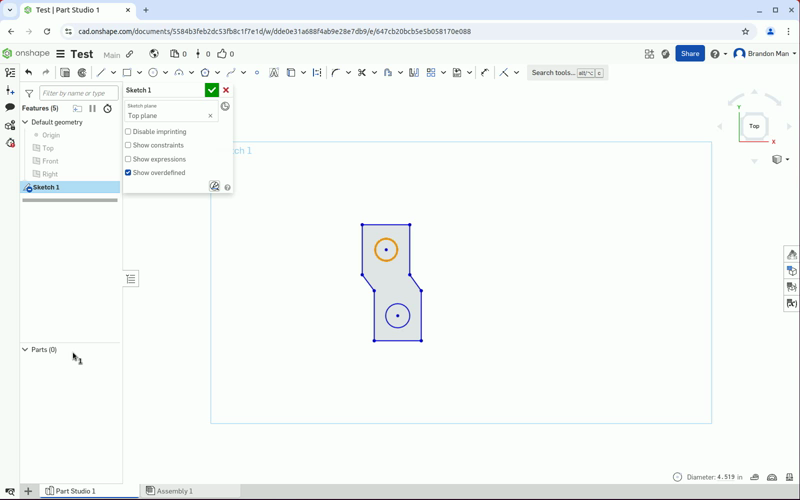
key(shift+y)
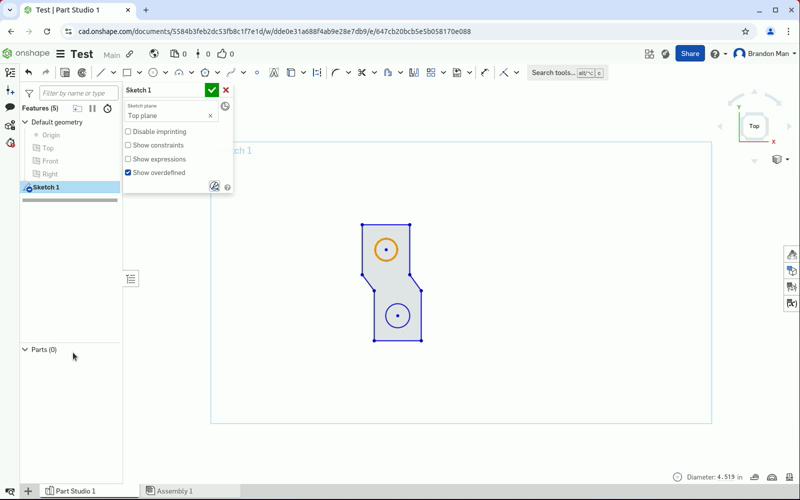
key(shift+e)
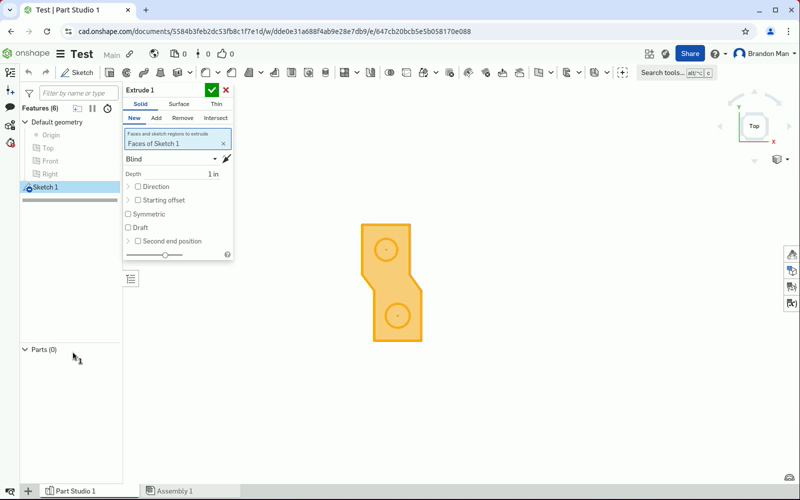
mouse_move(143, 106)
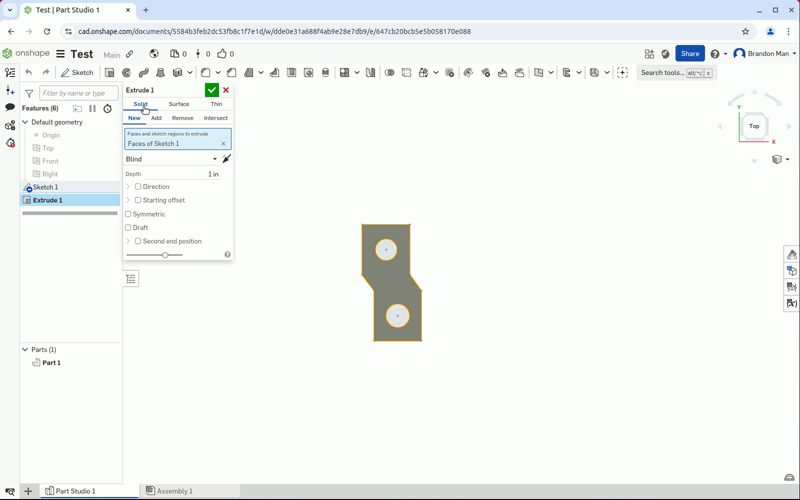
click(143, 106)
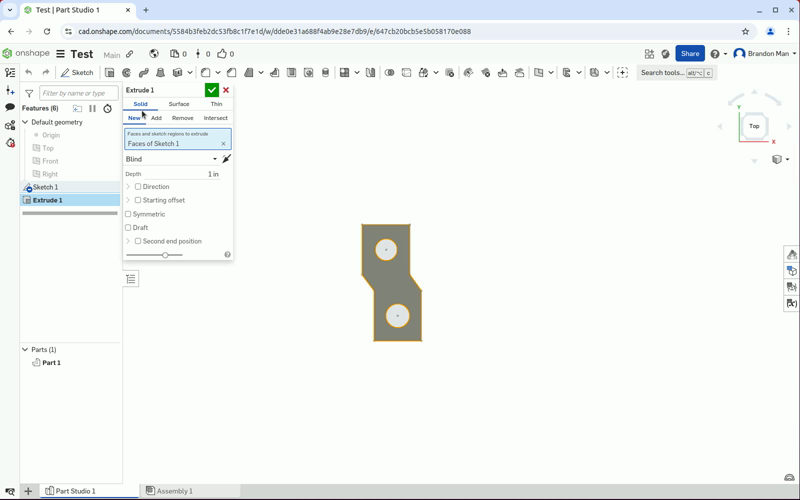
mouse_move(137, 120)
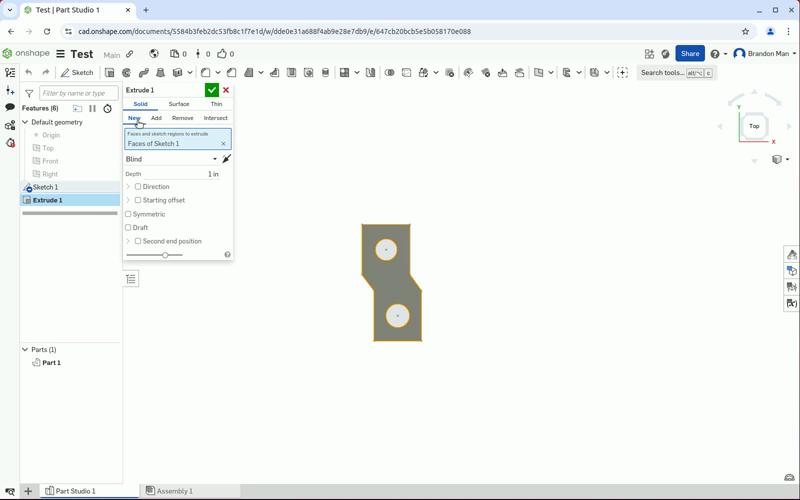
click(137, 120)
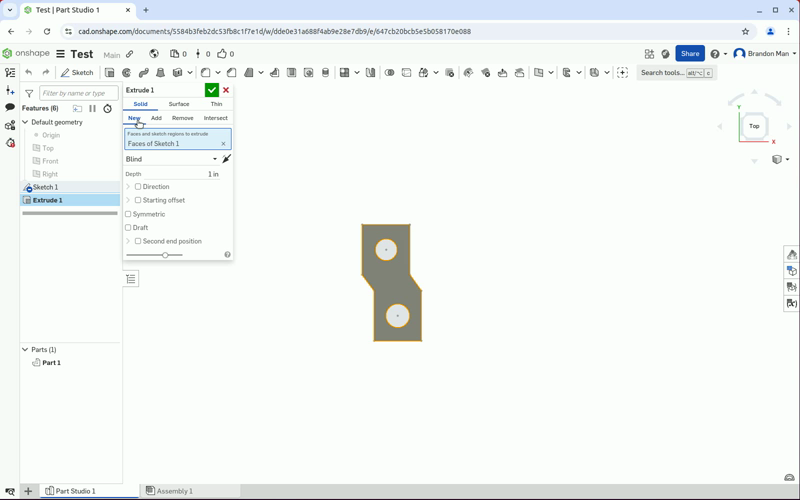
key(tab, 4)
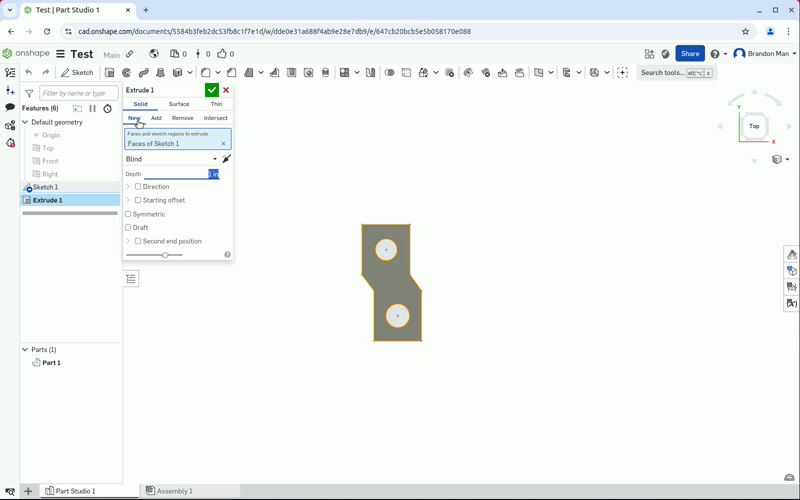
text(1.926)
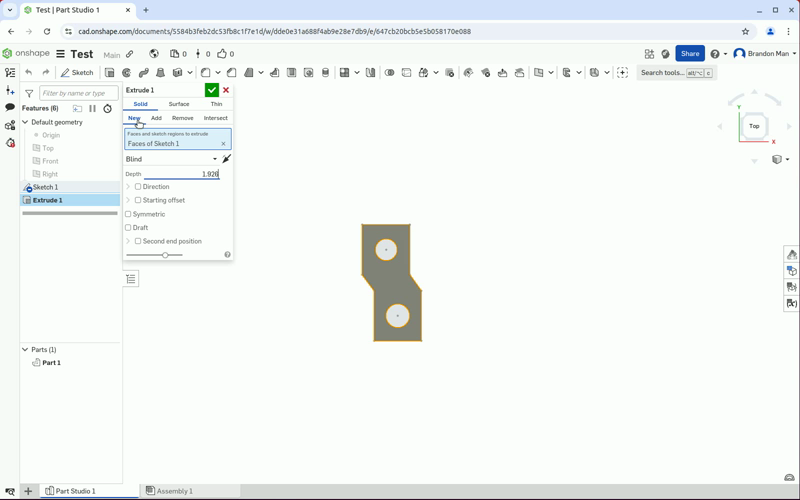
key(enter)
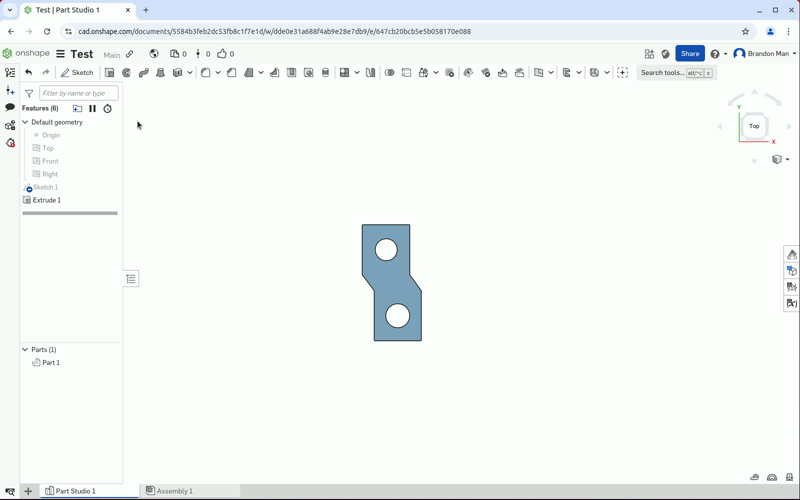
key(shift+h)
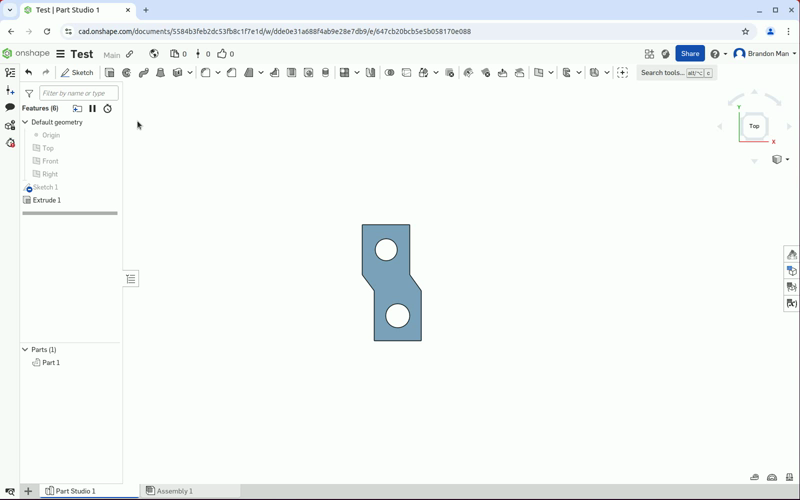
key(shift+h)
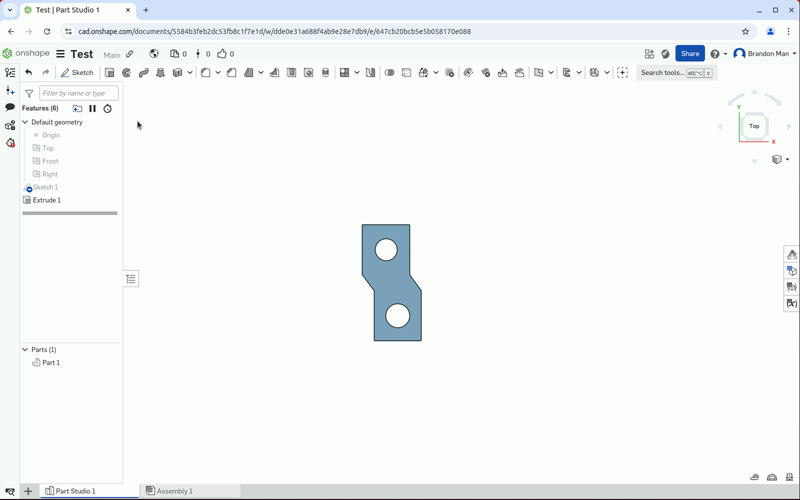
mouse_move(73, 189)
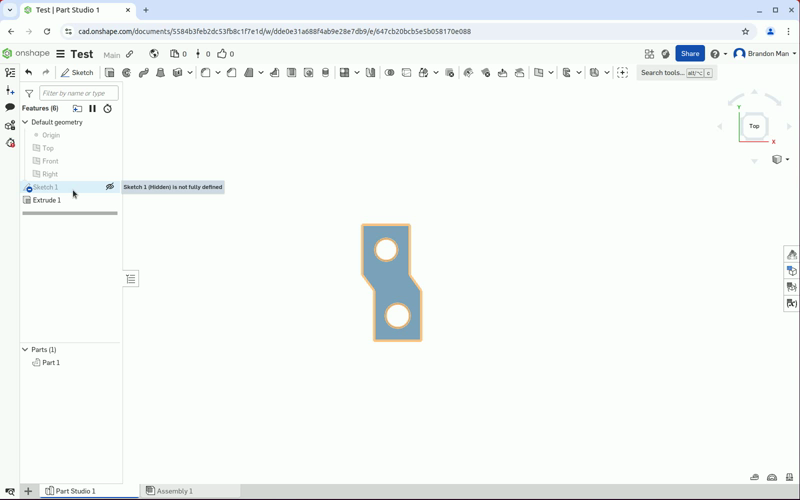
click(73, 189)
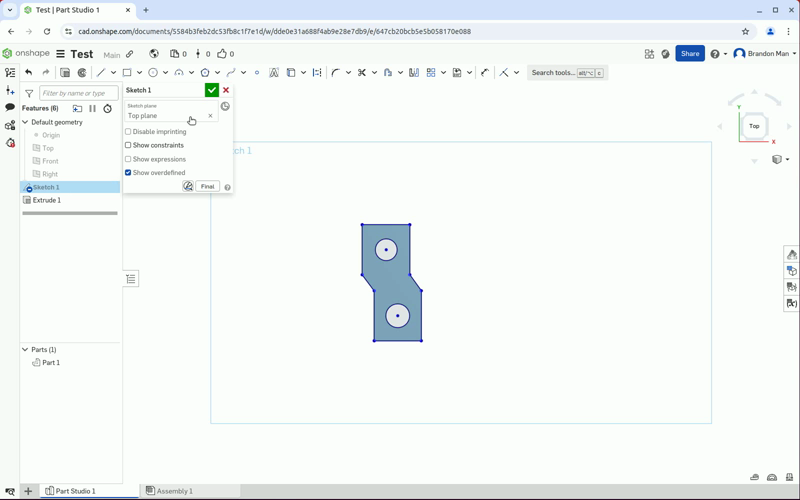
mouse_move(229, 92)
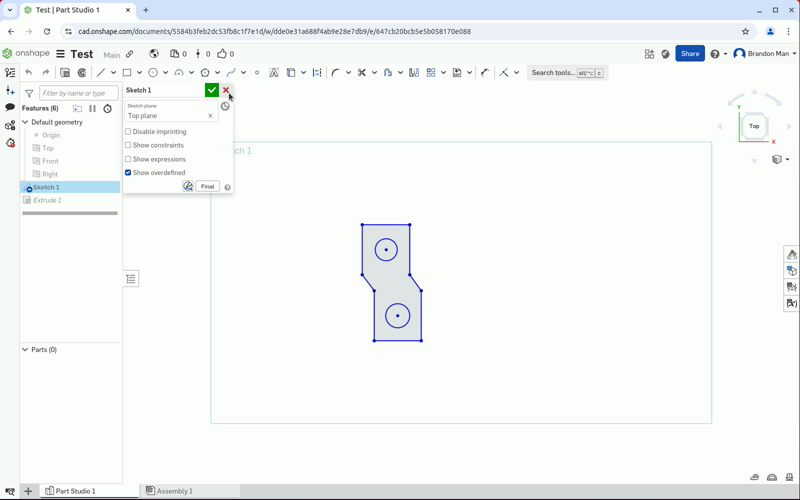
click(229, 92)
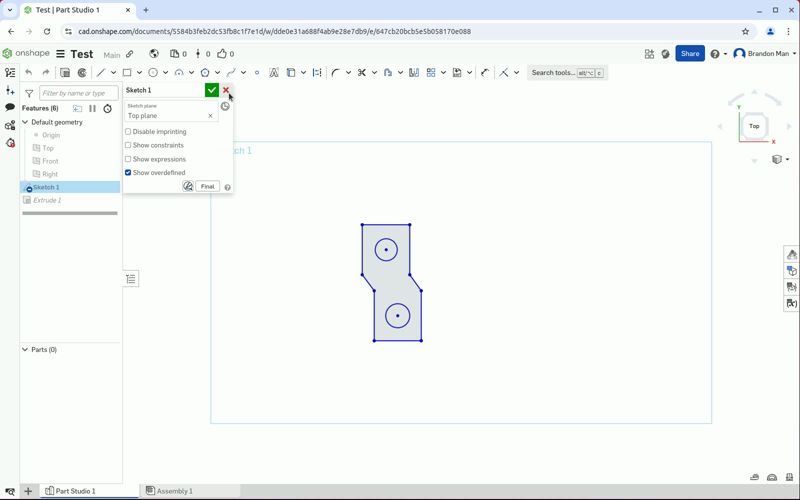
key(shift+s)
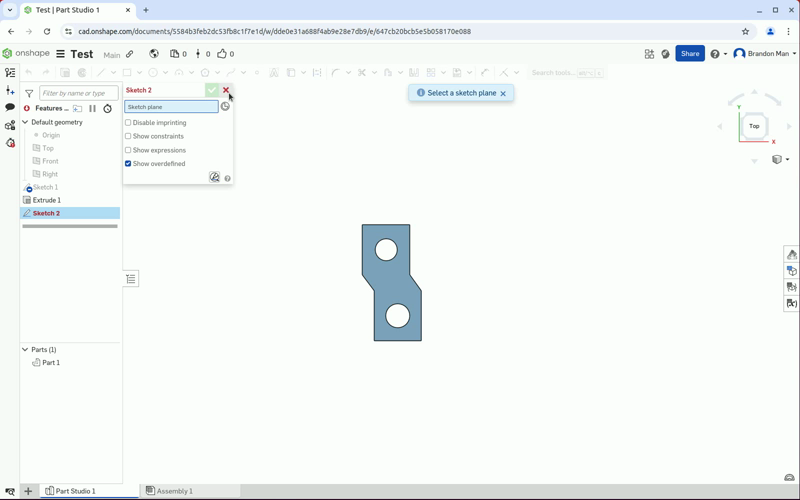
mouse_move(73, 150)
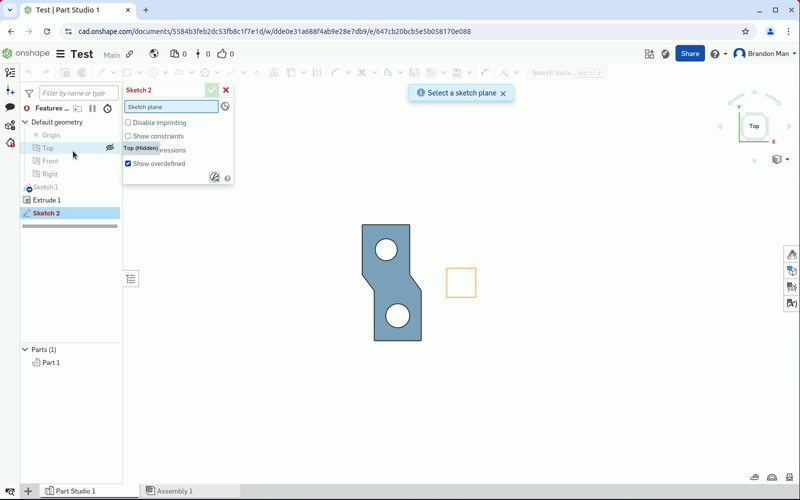
click(73, 150)
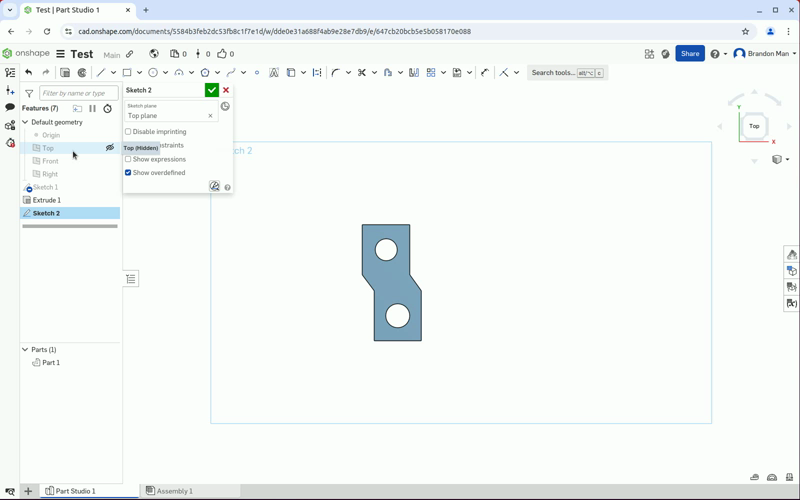
mouse_move(73, 352)
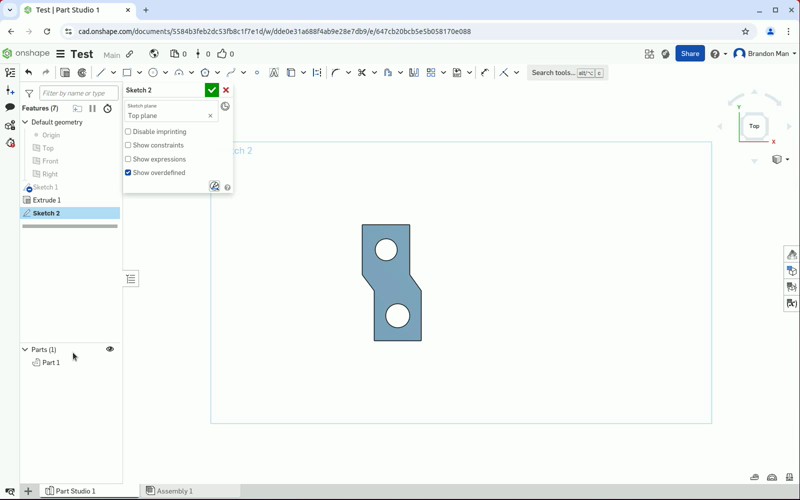
key(y)
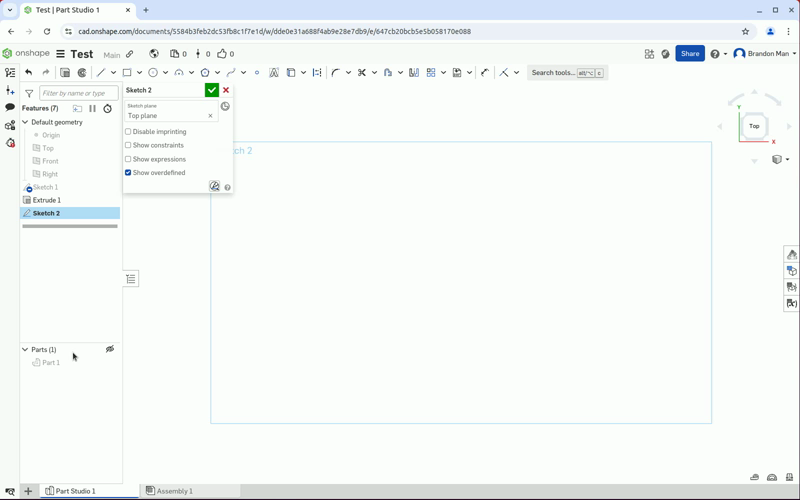
key(l)
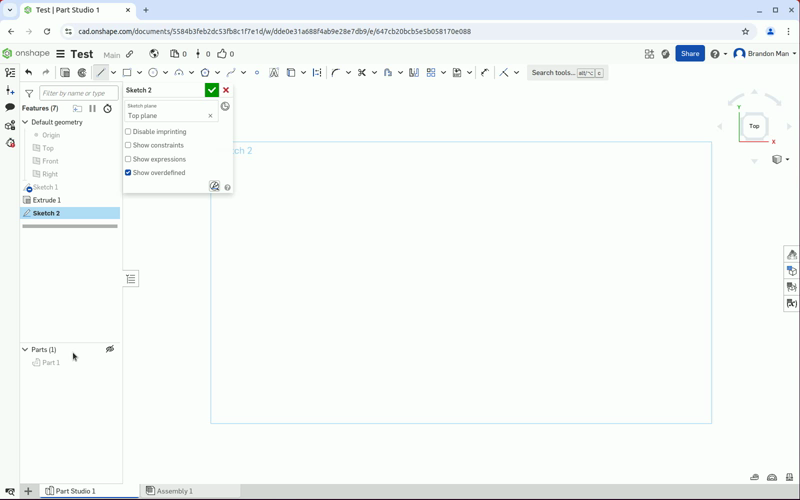
key_down(shift)
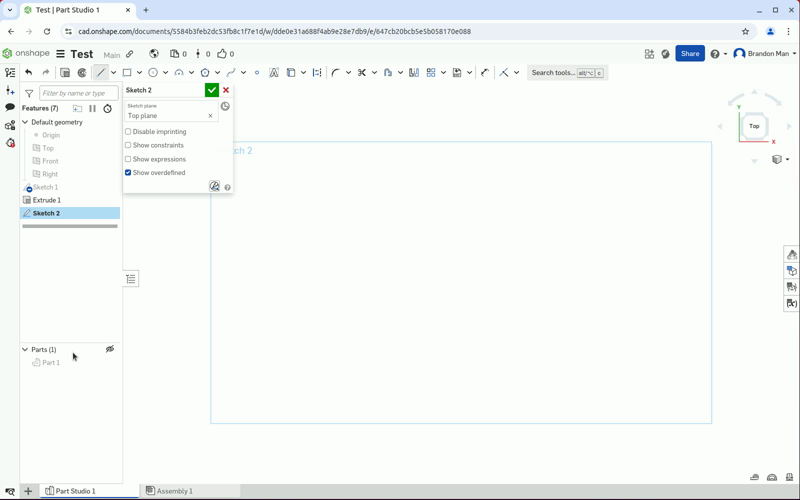
mouse_move(444, 340)
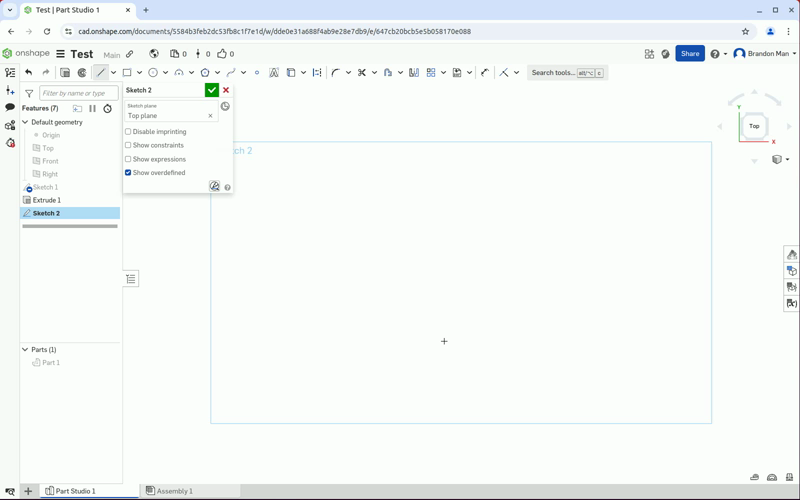
click(444, 340)
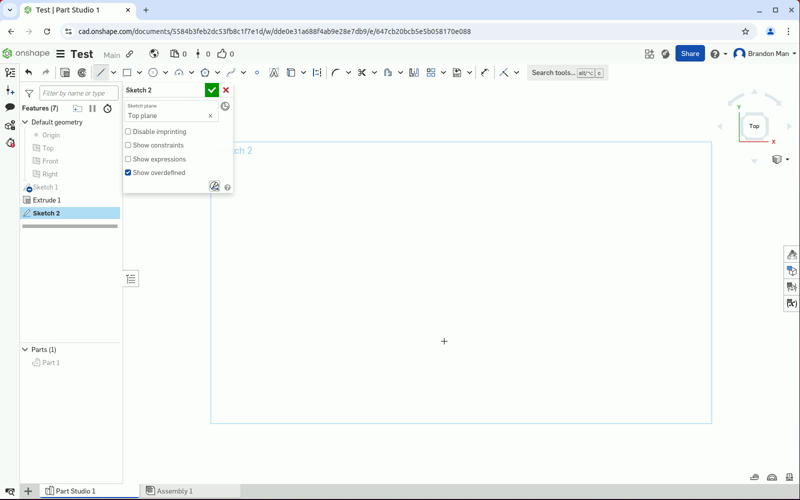
key_up(shift)
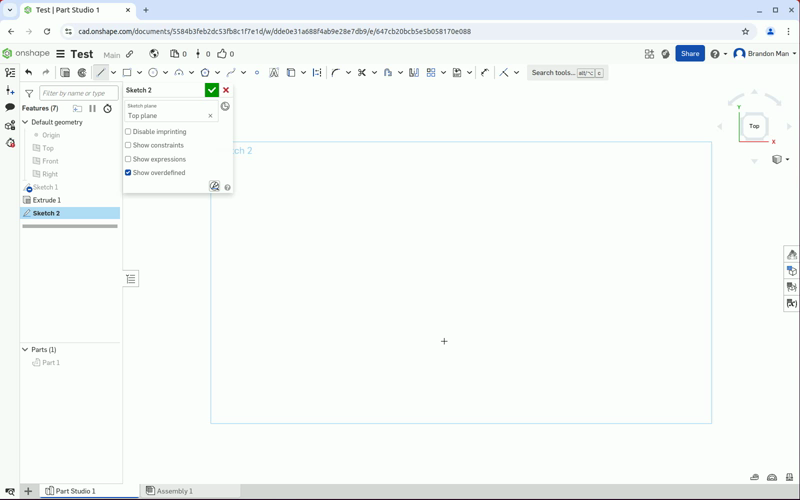
key_down(shift)
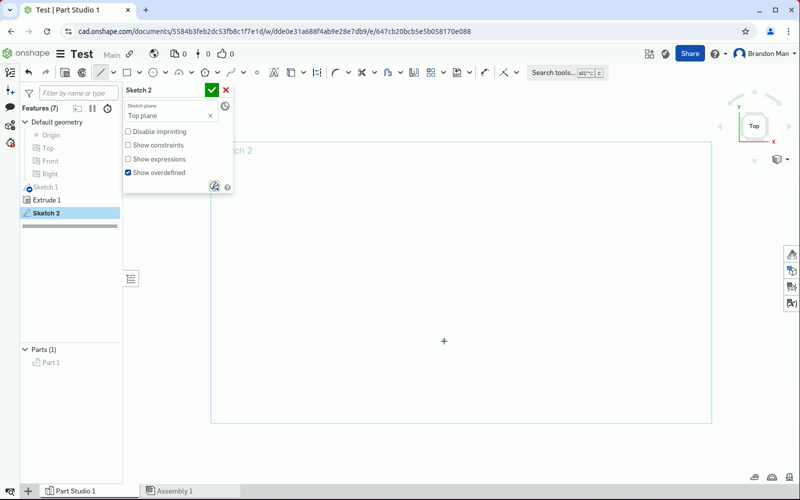
mouse_move(474, 340)
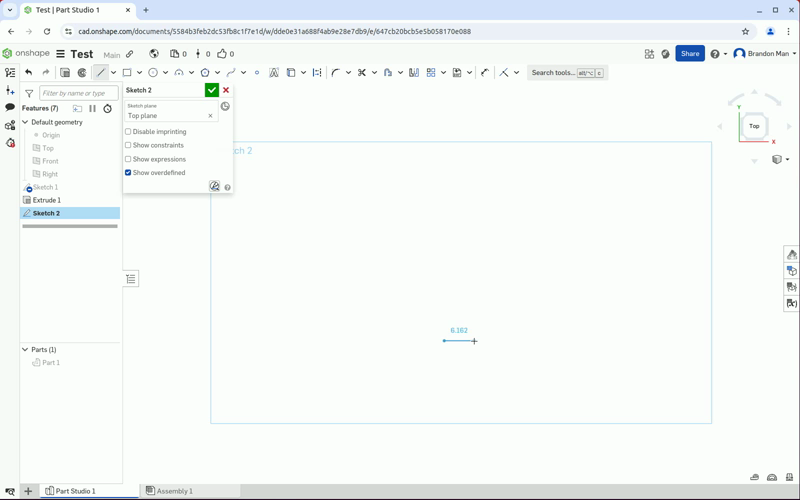
mouse_move(492, 340)
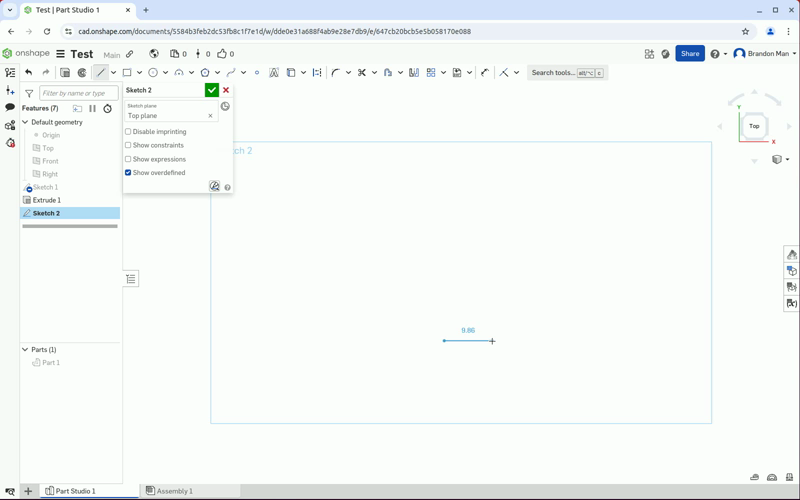
click(492, 340)
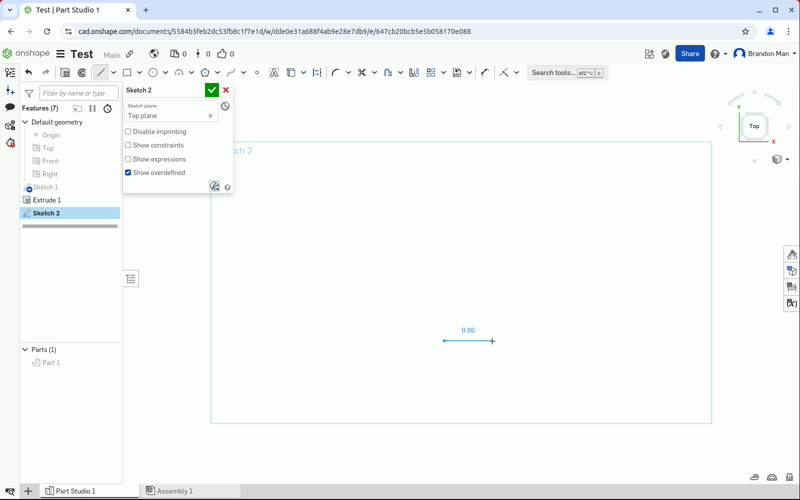
key_up(shift)
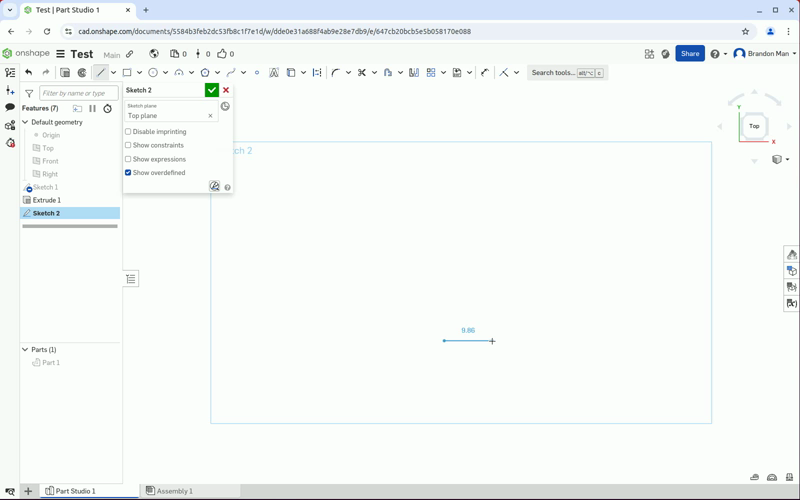
key_down(shift)
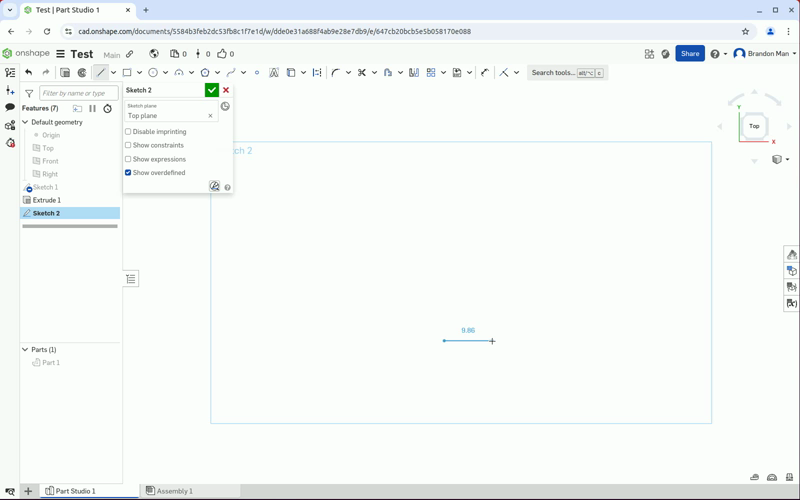
mouse_move(492, 224)
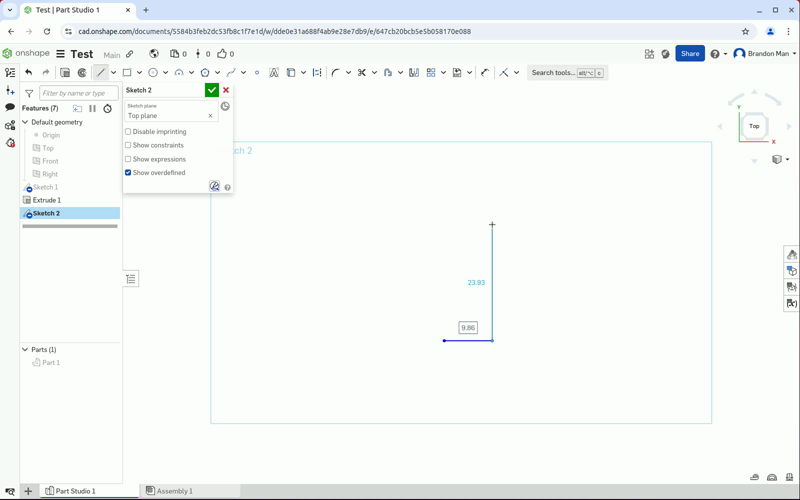
click(492, 224)
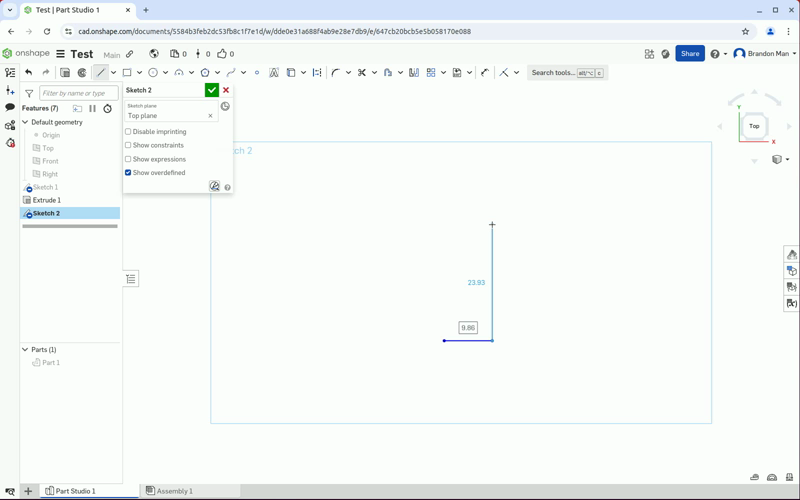
key_up(shift)
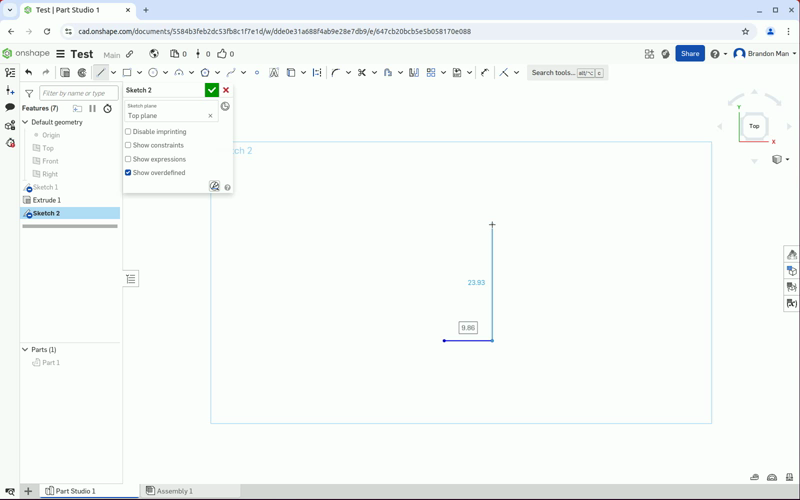
key_down(shift)
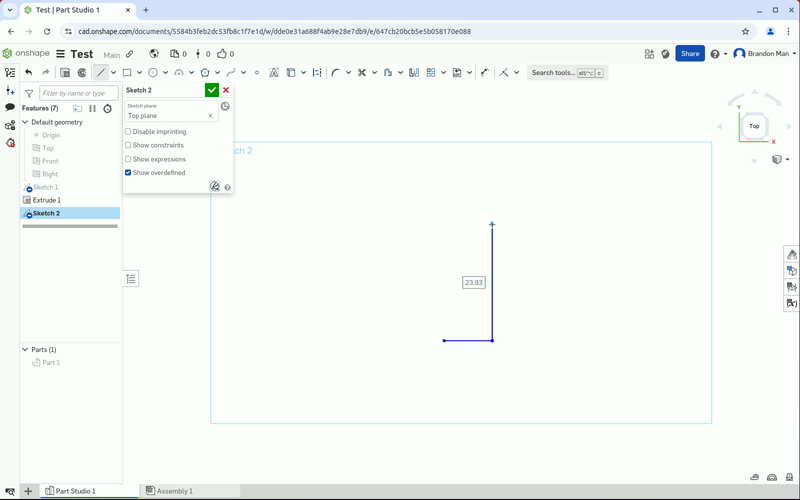
mouse_move(522, 224)
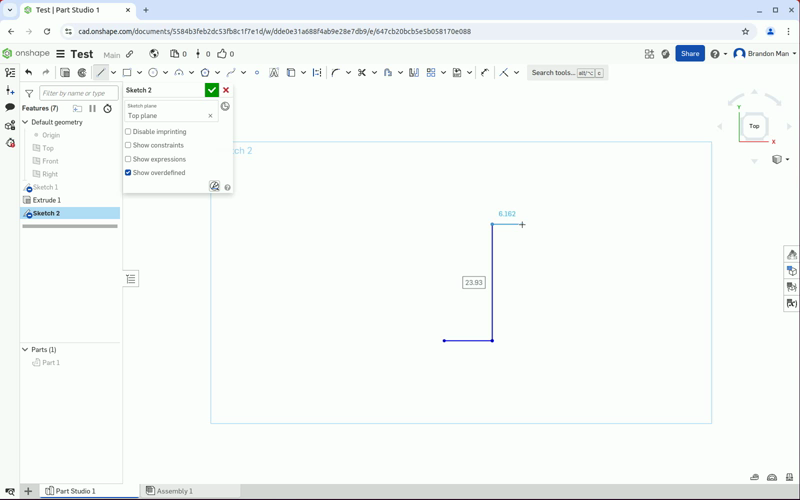
mouse_move(467, 224)
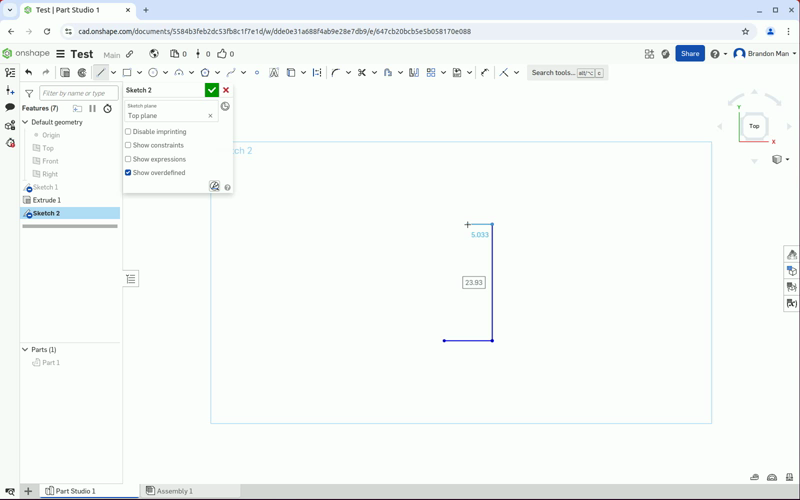
click(467, 224)
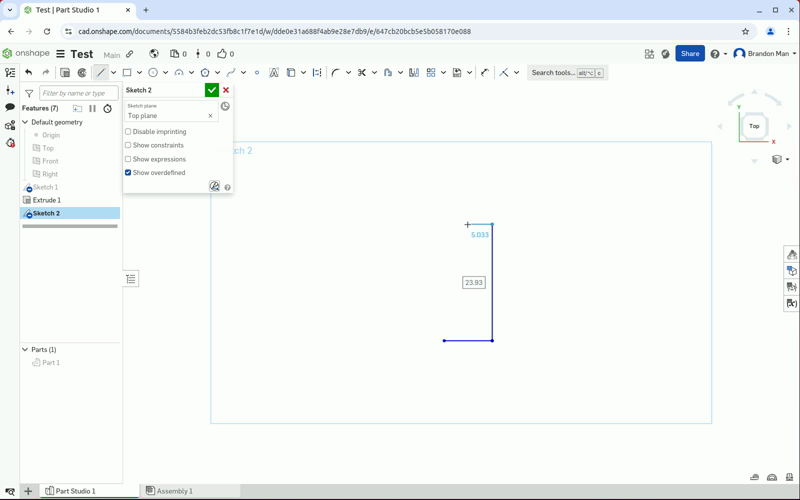
key_up(shift)
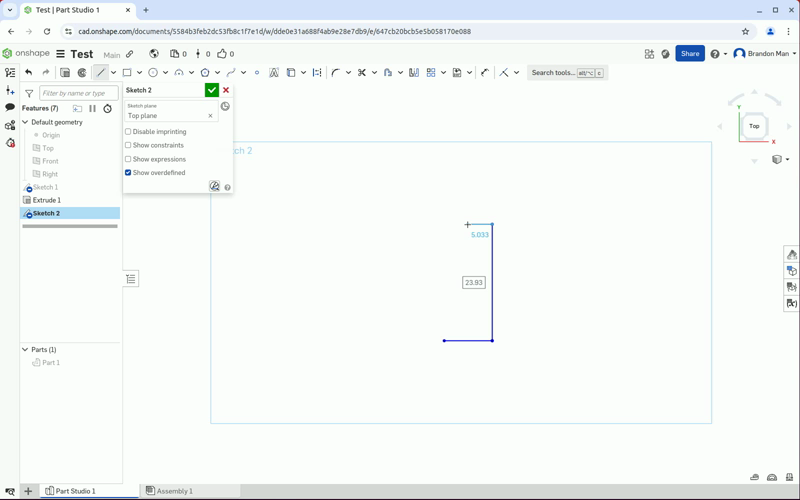
key_down(shift)
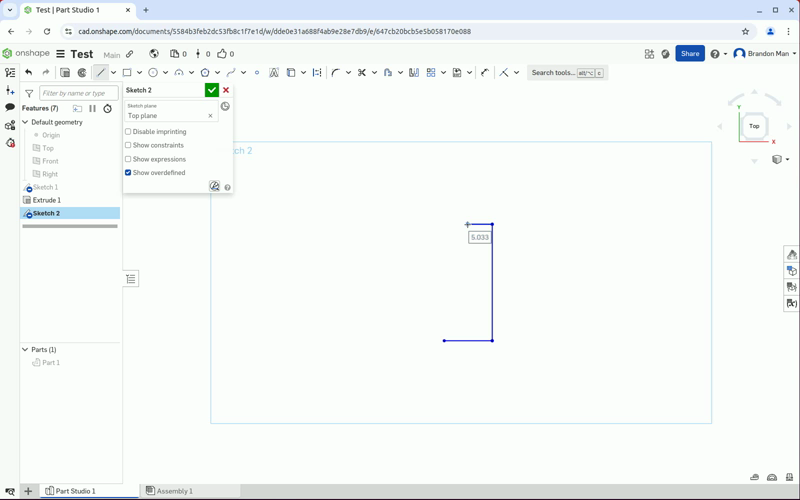
mouse_move(497, 224)
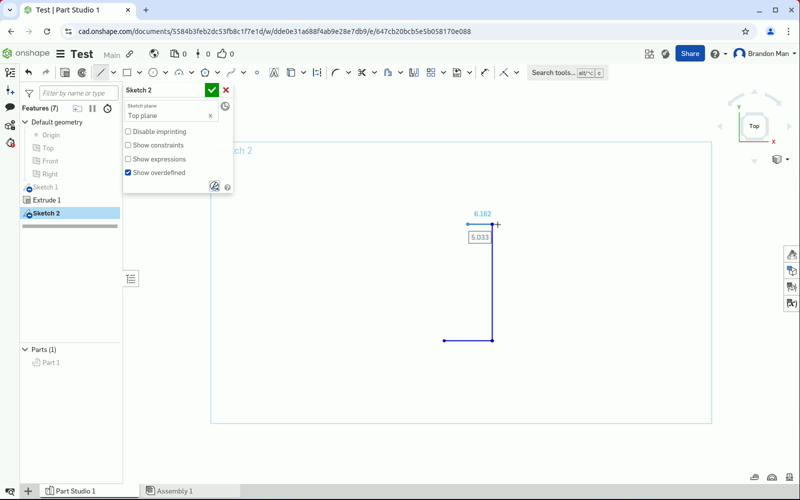
mouse_move(444, 224)
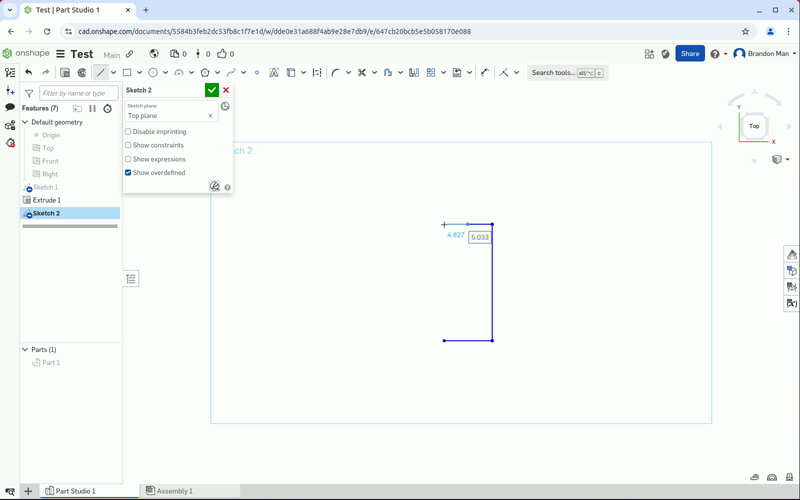
click(444, 224)
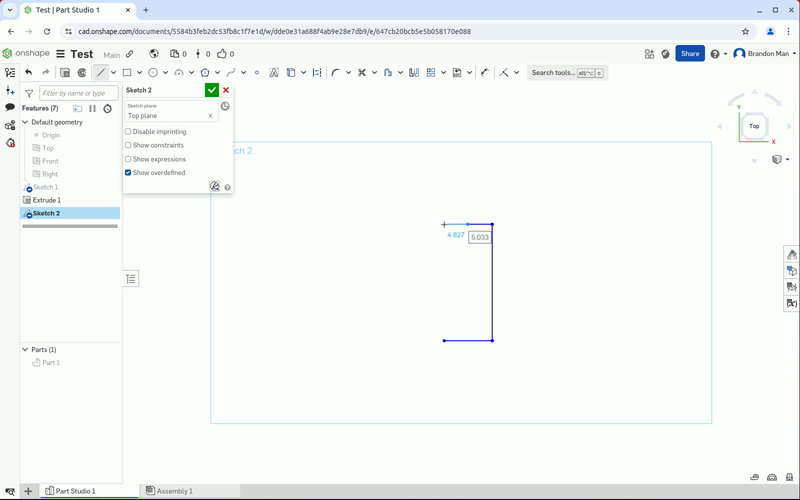
key_up(shift)
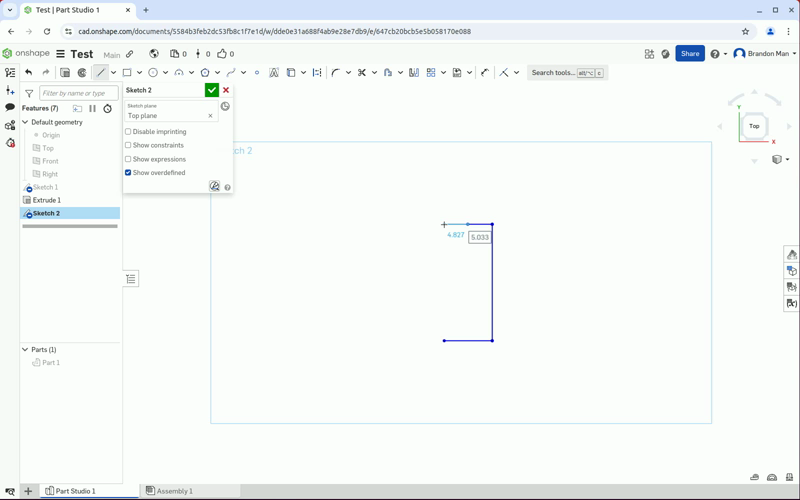
key_down(shift)
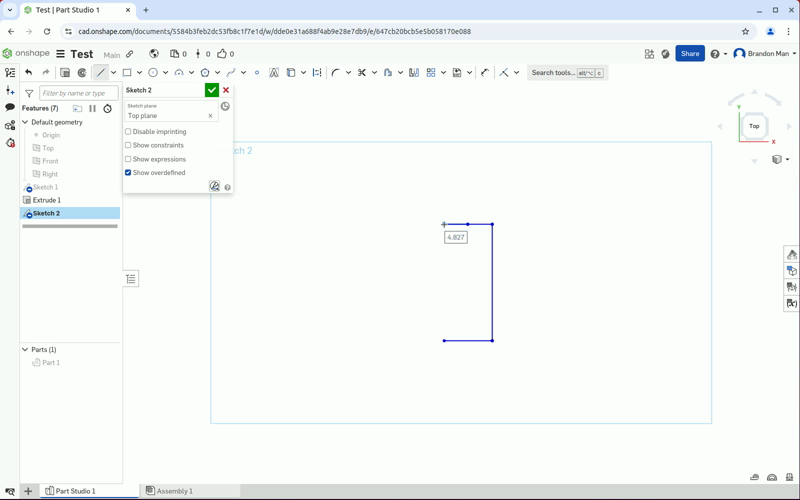
mouse_move(444, 340)
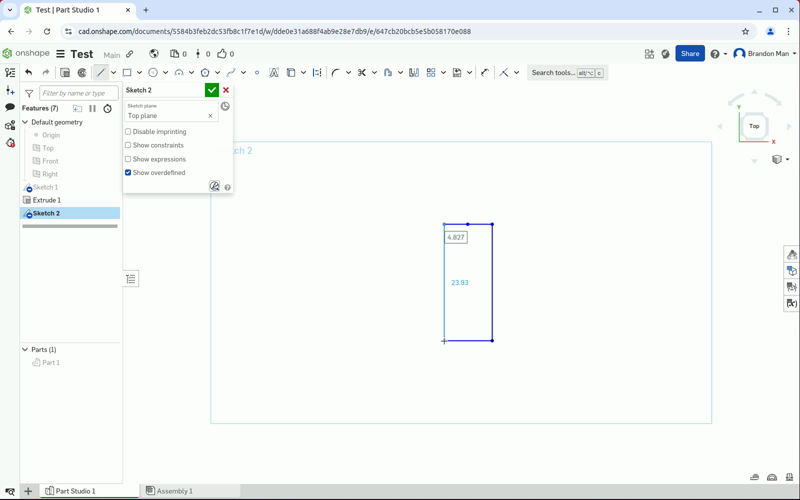
key_up(shift)
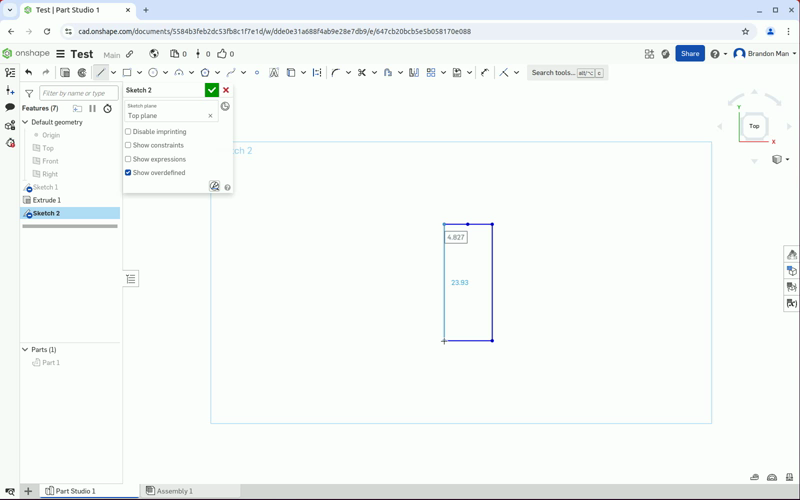
click(444, 340)
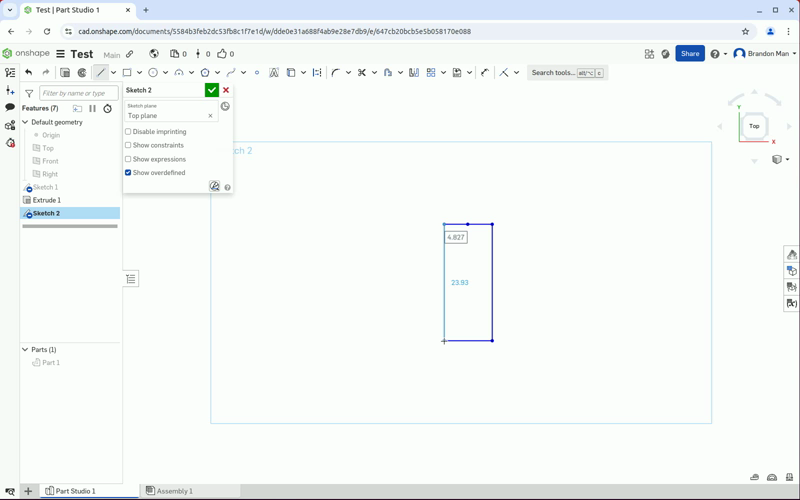
key(esc)
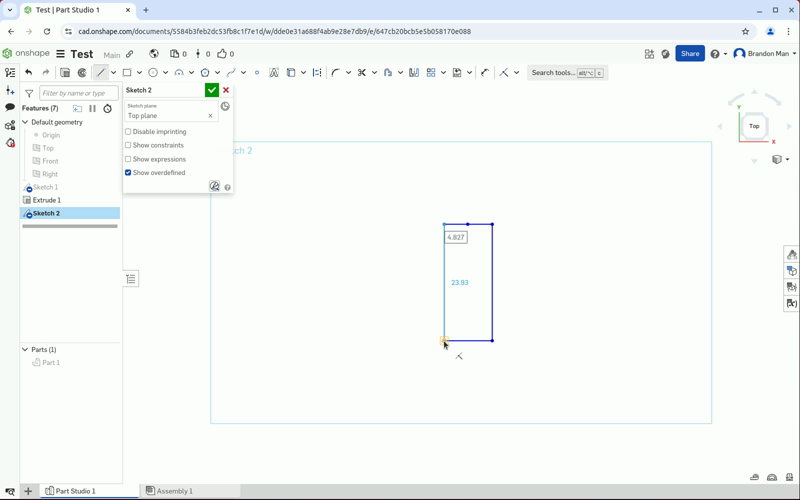
key(c)
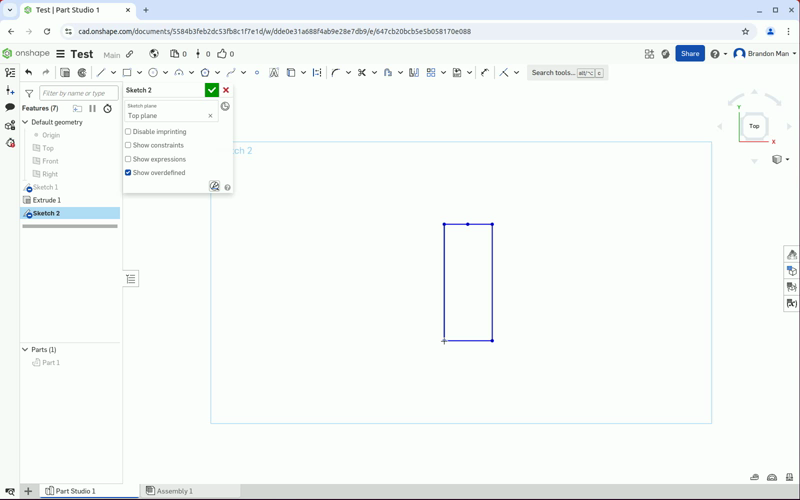
key_down(shift)
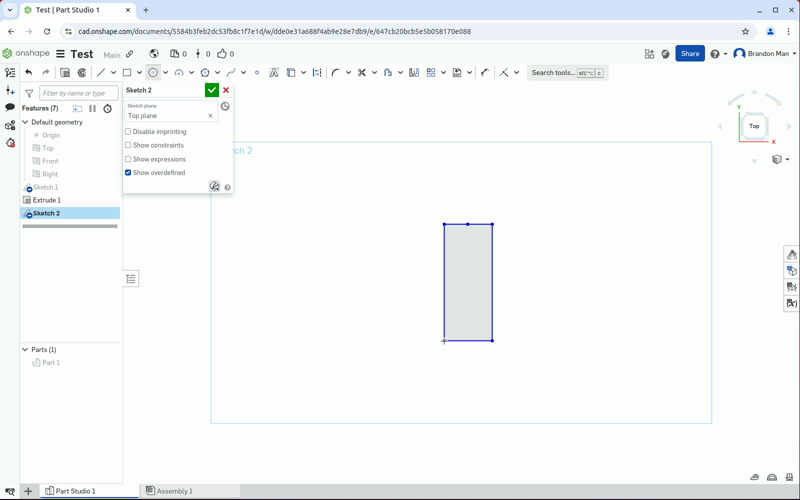
mouse_move(467, 314)
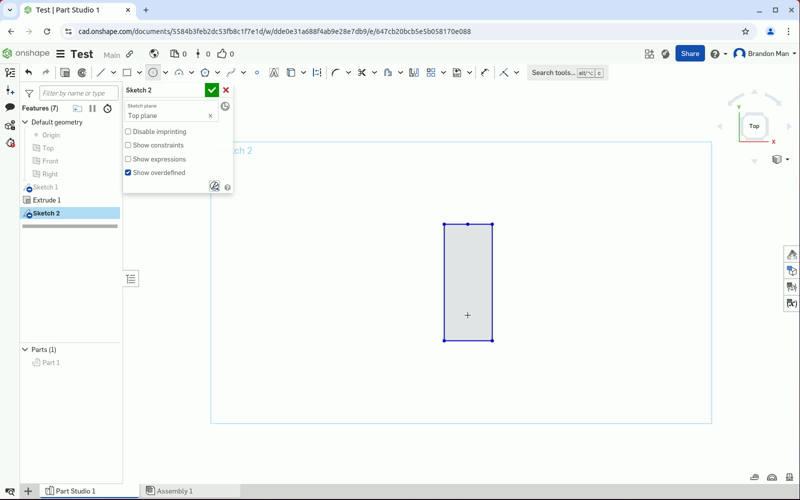
click(467, 314)
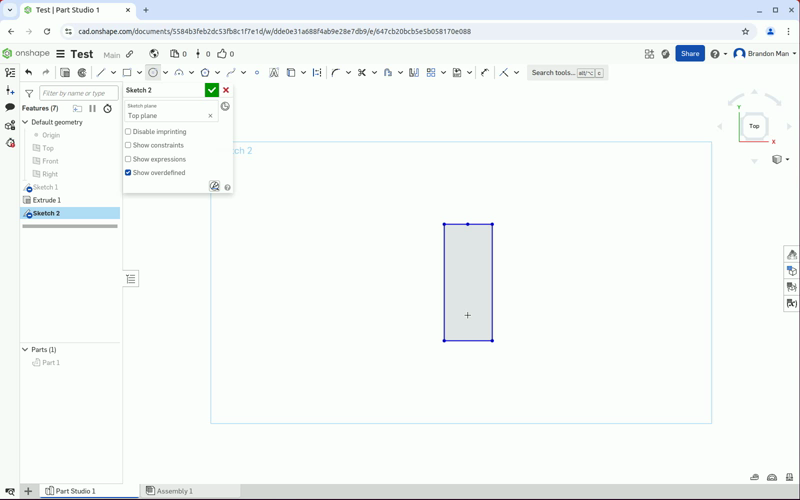
key_up(shift)
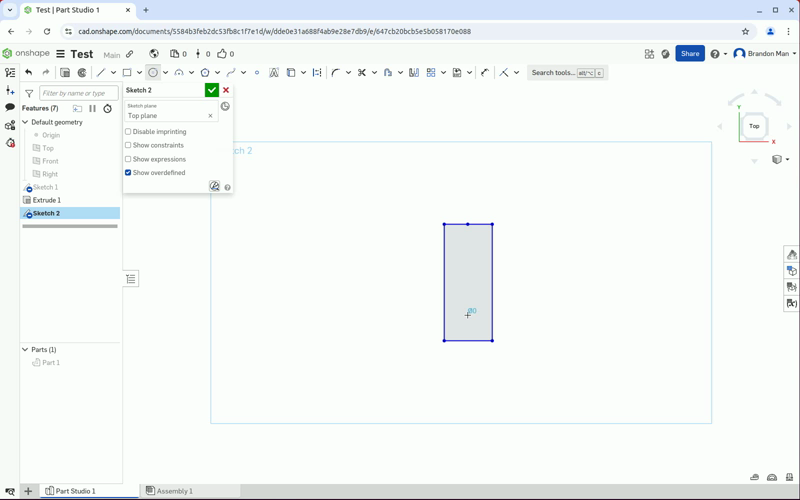
mouse_move(478, 314)
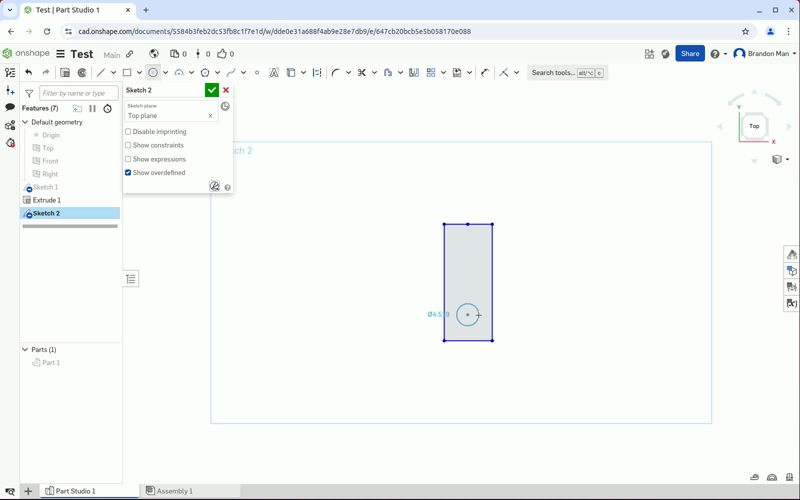
click(478, 314)
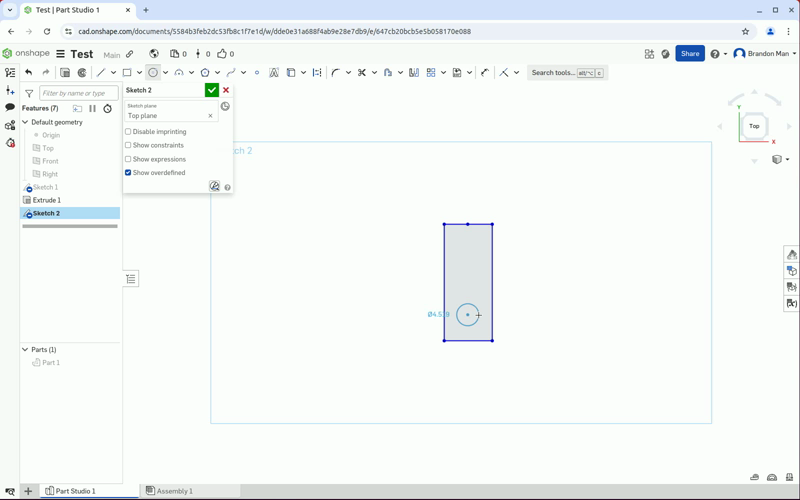
key(esc)
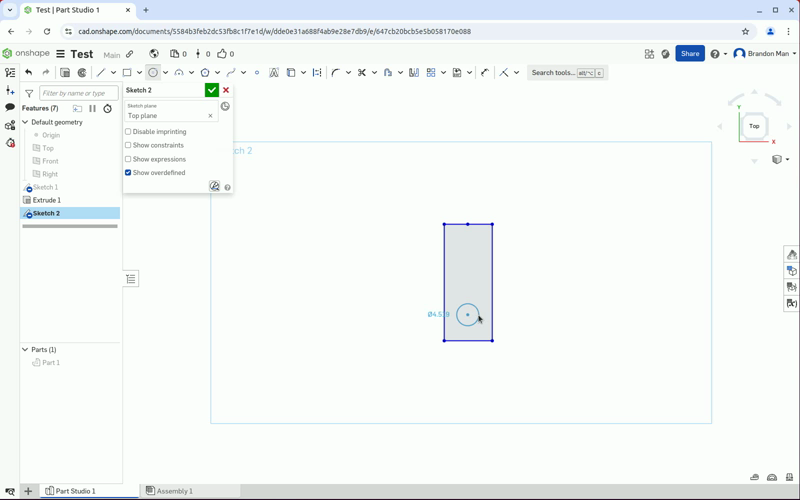
key(c)
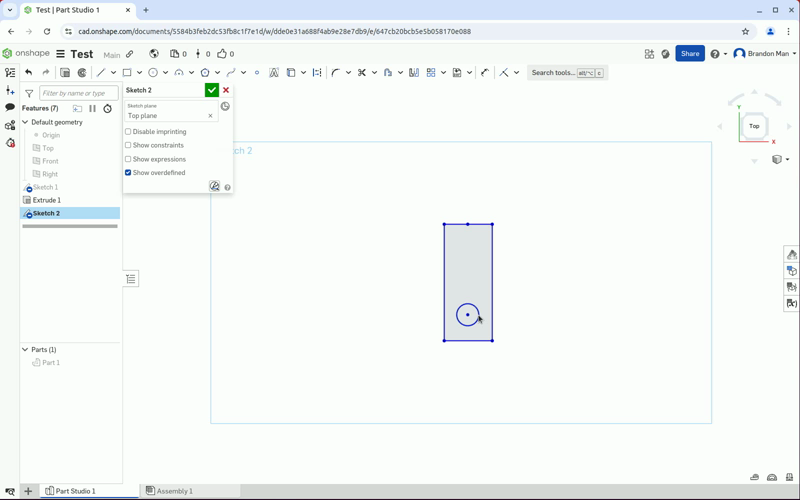
key_down(shift)
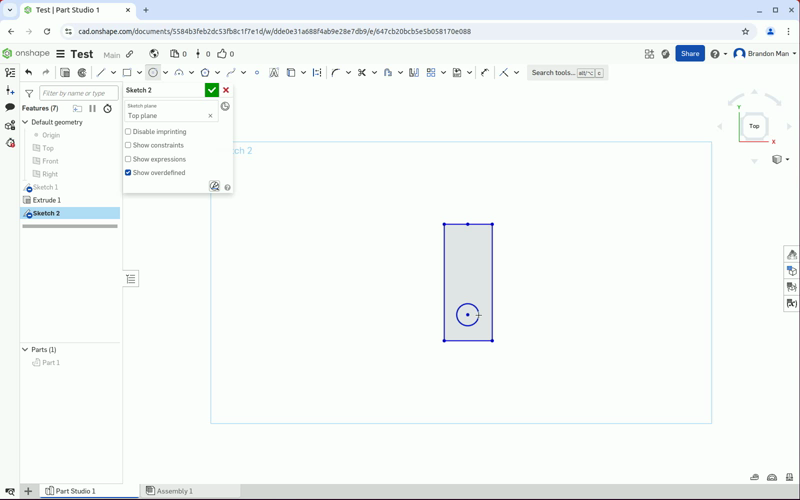
mouse_move(467, 249)
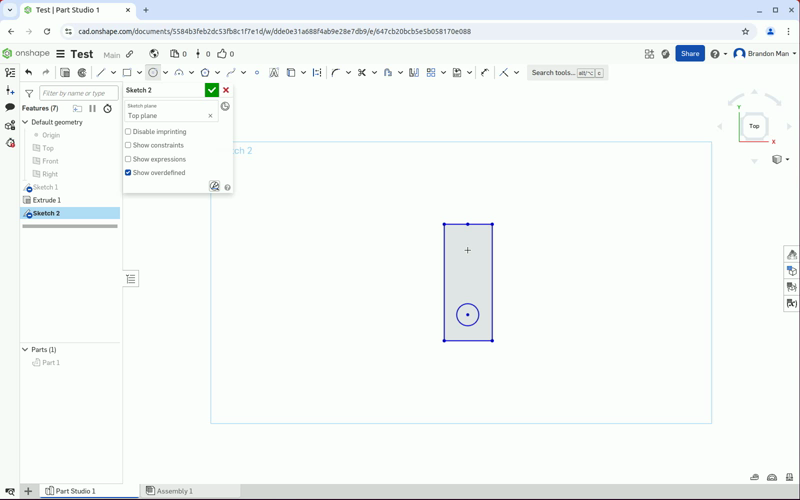
click(467, 249)
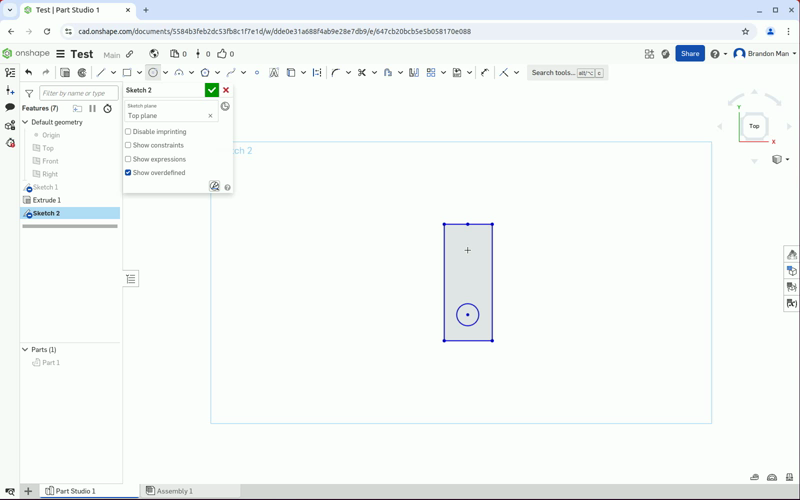
key_up(shift)
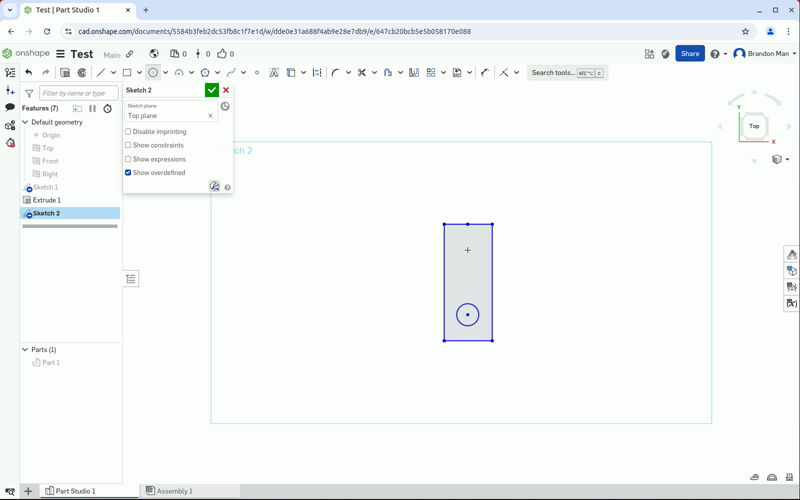
mouse_move(478, 249)
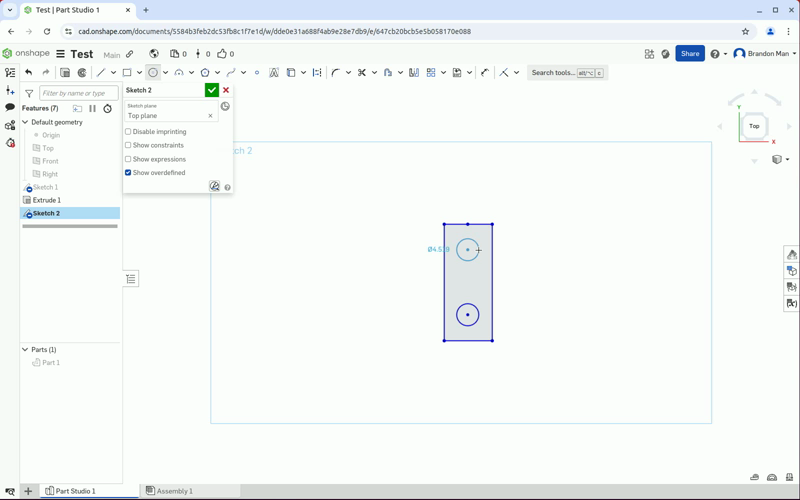
click(478, 249)
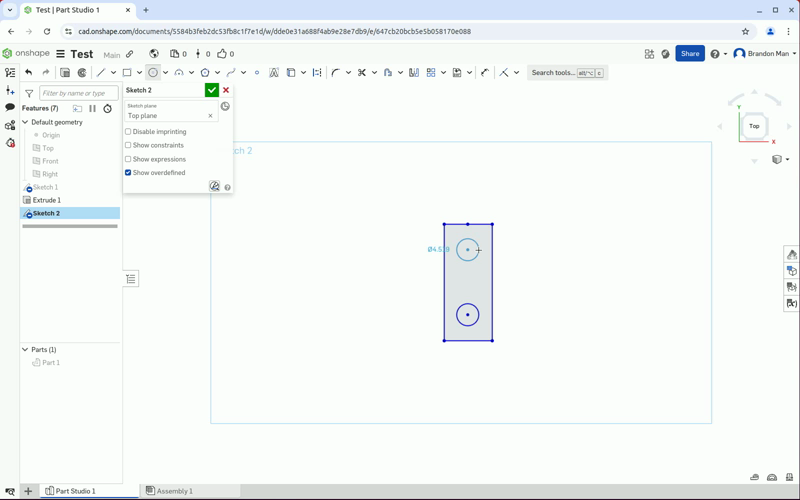
key(esc)
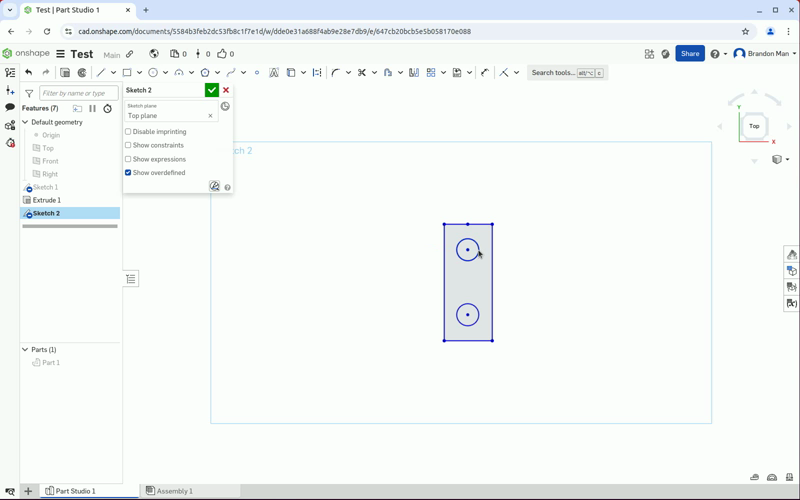
mouse_move(460, 271)
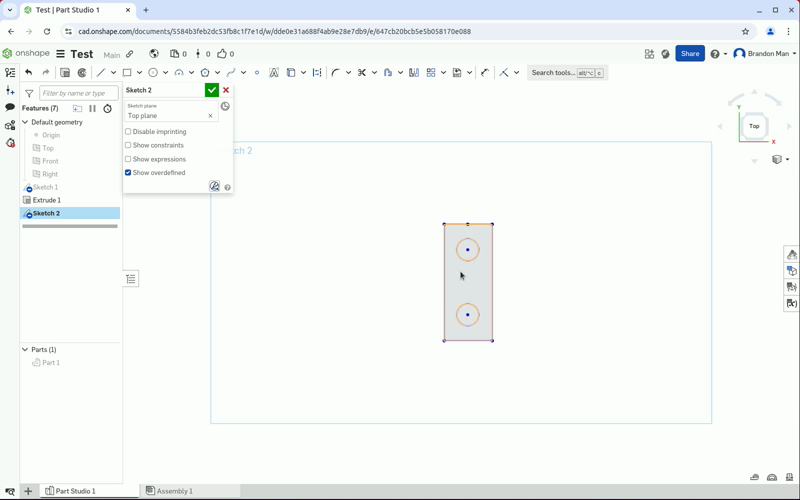
click(460, 271)
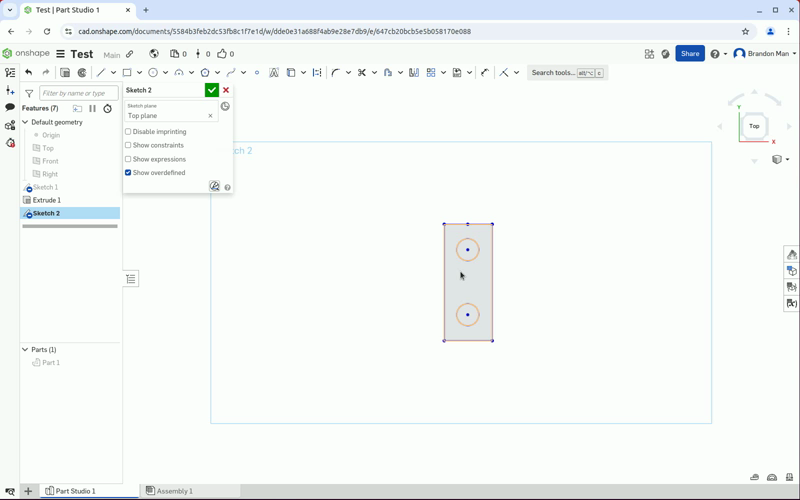
mouse_move(73, 352)
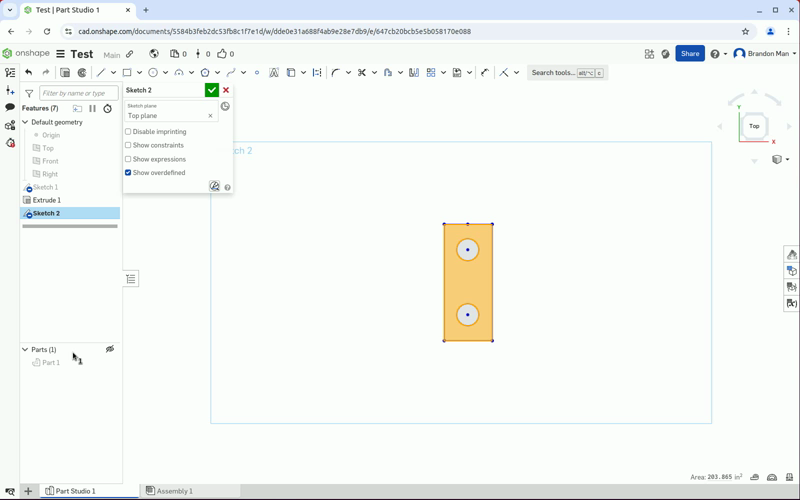
key(shift+y)
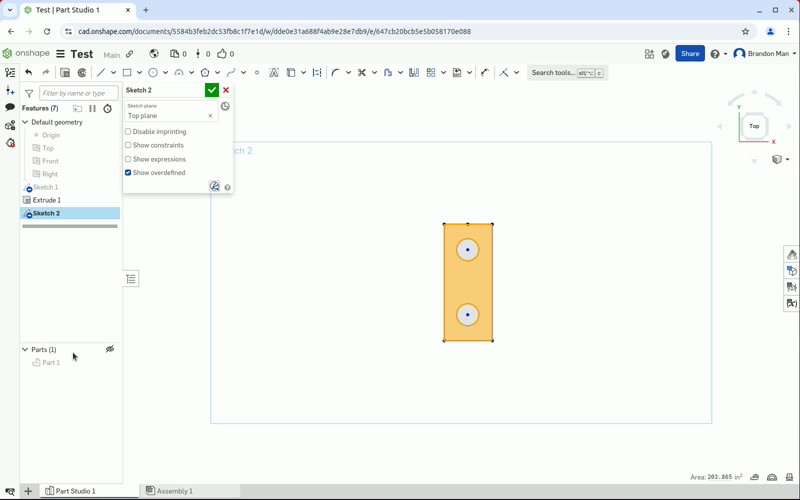
key(shift+e)
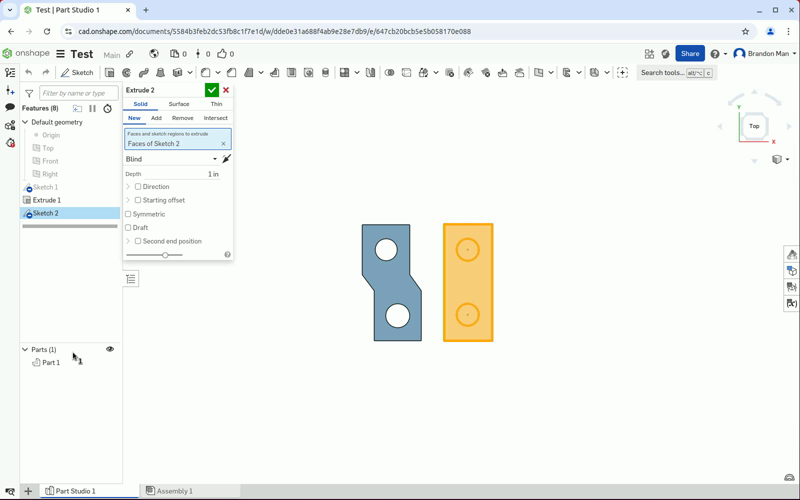
mouse_move(143, 106)
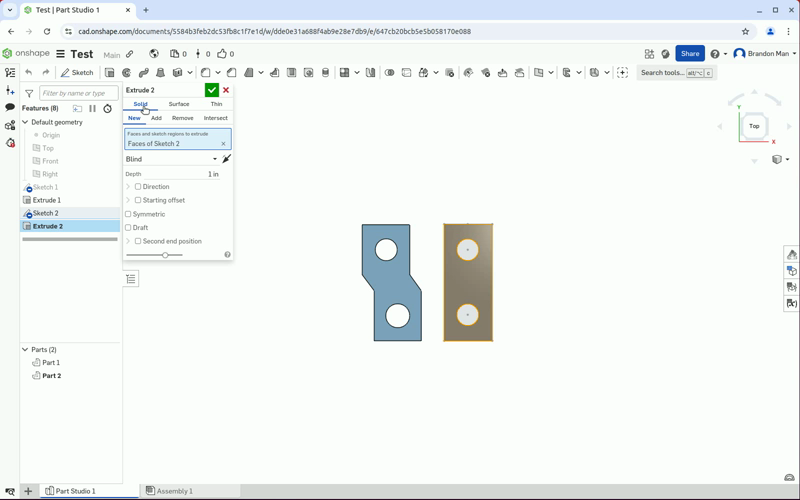
click(143, 106)
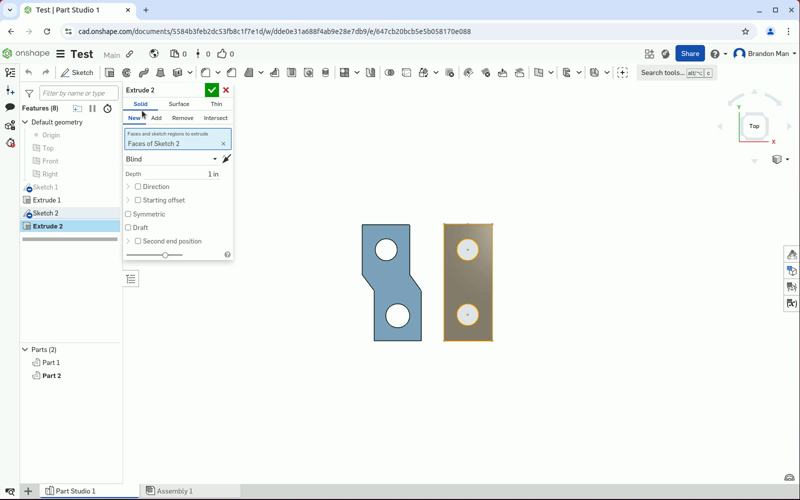
mouse_move(137, 120)
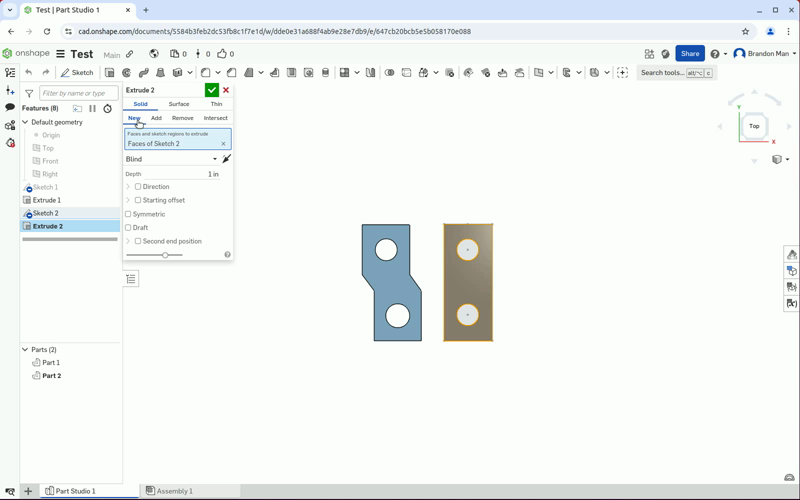
click(137, 120)
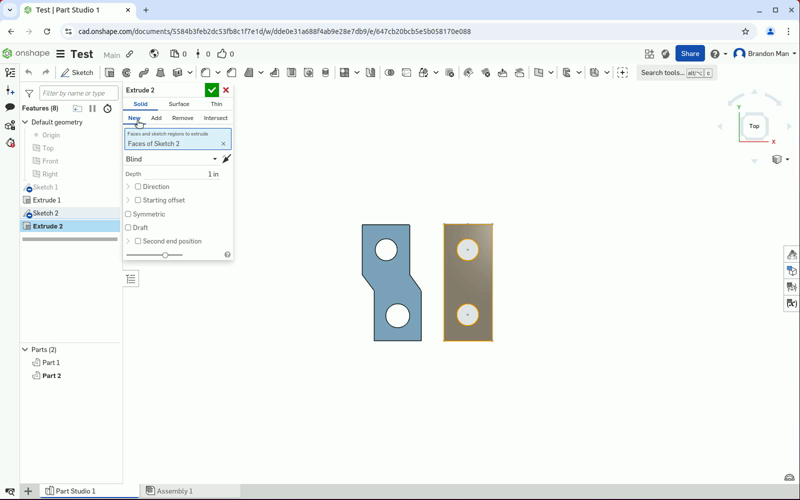
key(tab, 4)
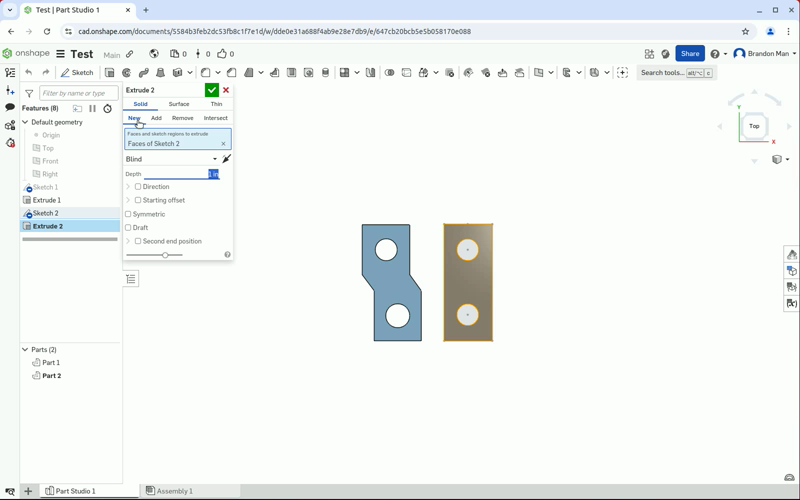
text(1.926)
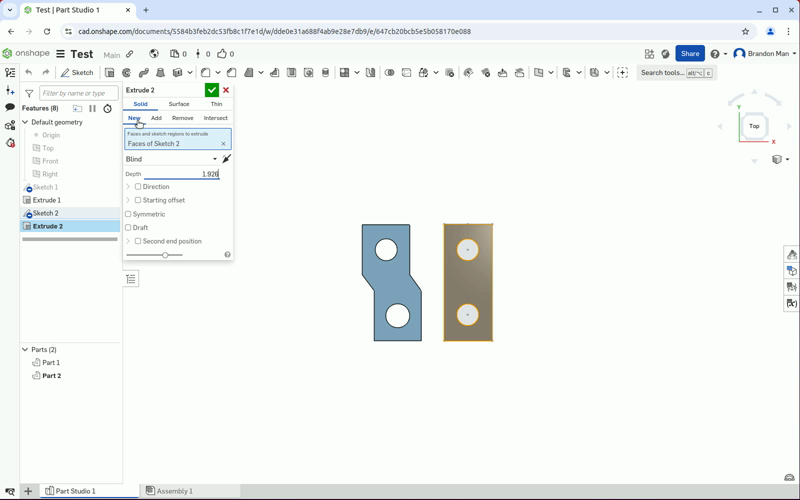
key(enter)
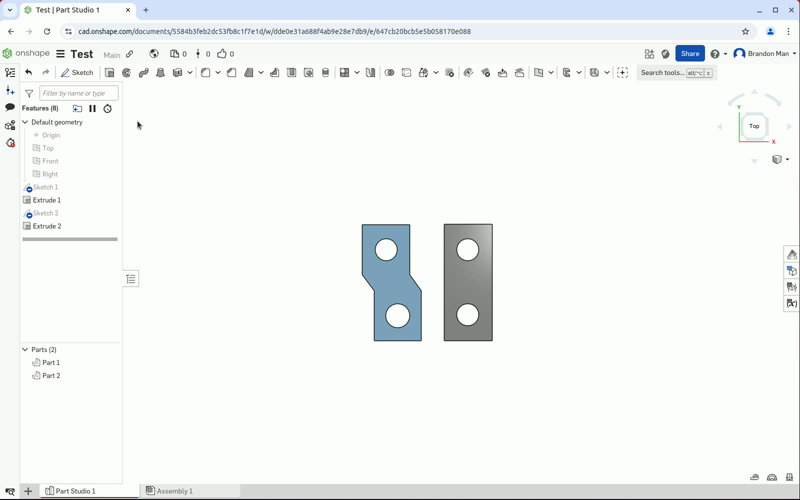
key(shift+h)
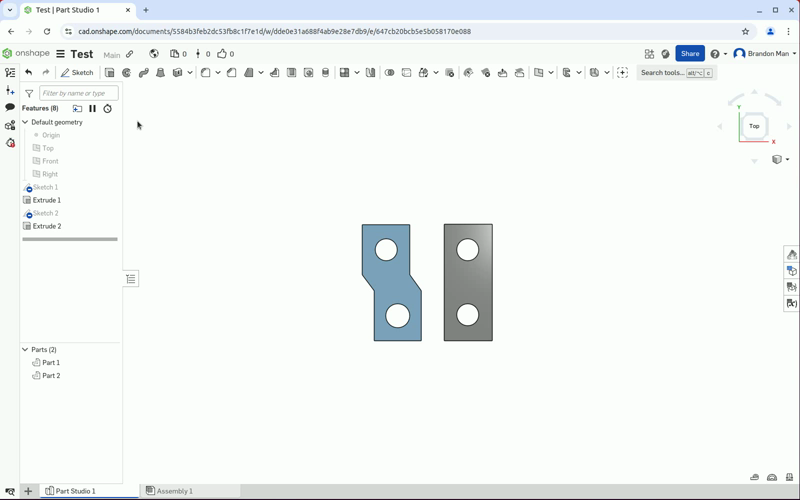
key(shift+h)
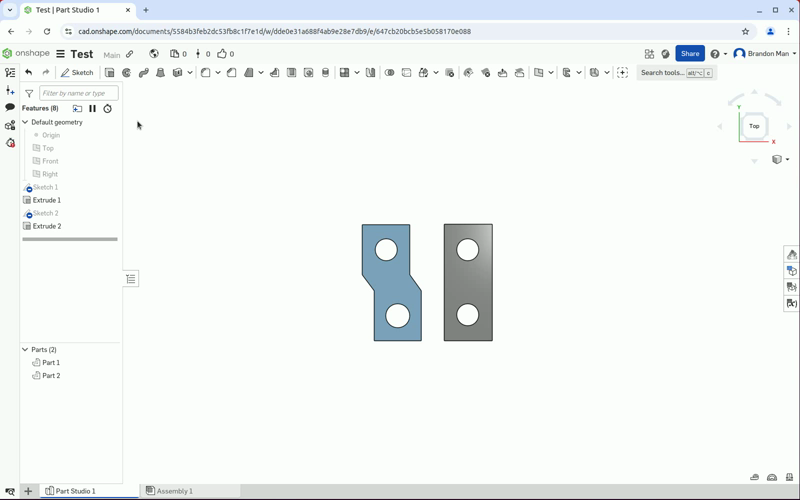
mouse_move(73, 189)
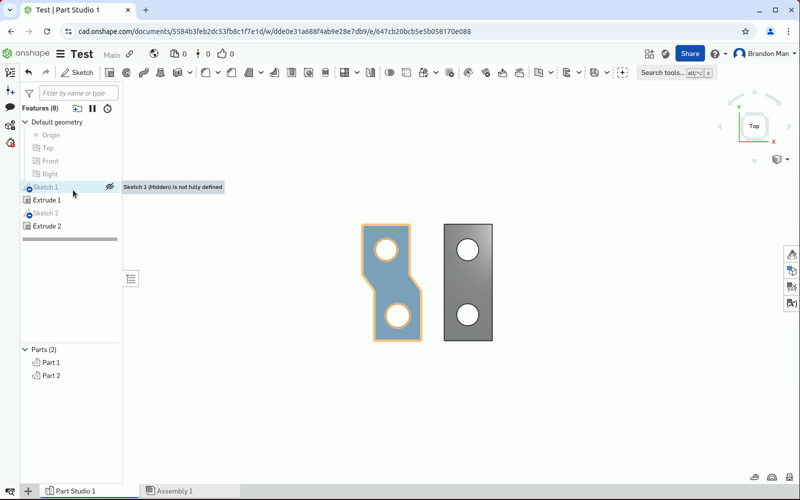
click(73, 189)
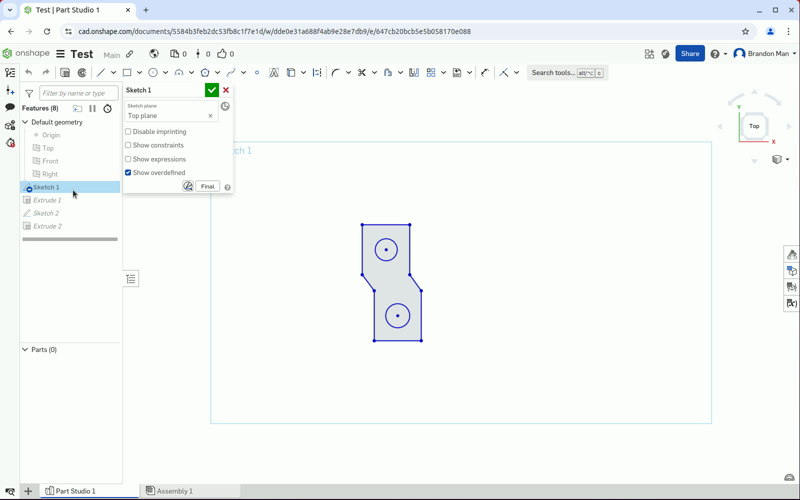
mouse_move(229, 92)
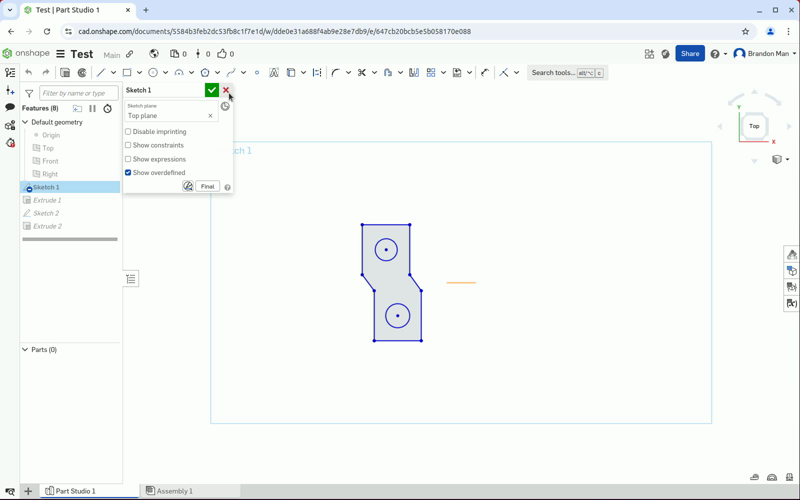
click(229, 92)
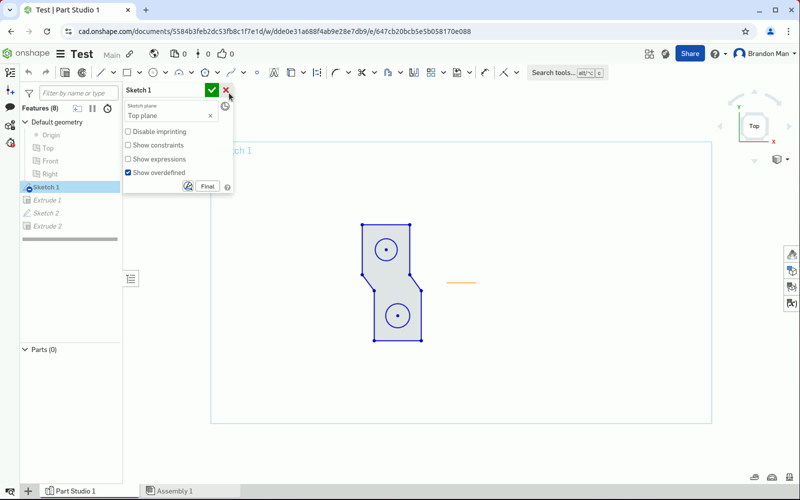
key(shift+s)
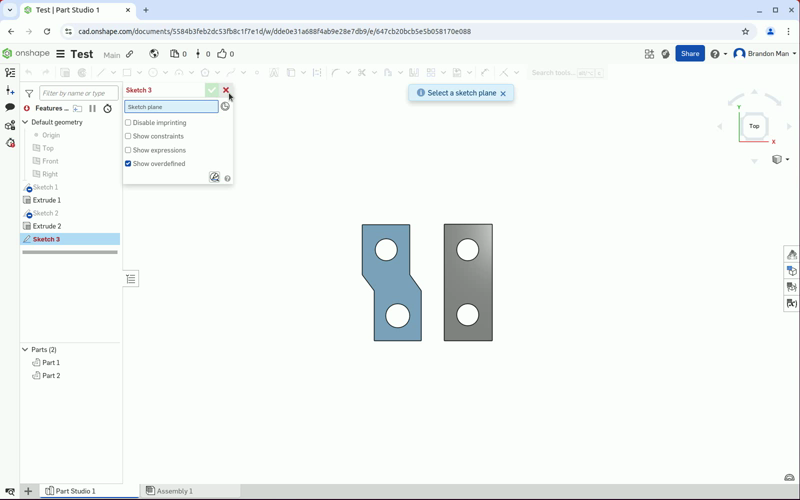
mouse_move(73, 150)
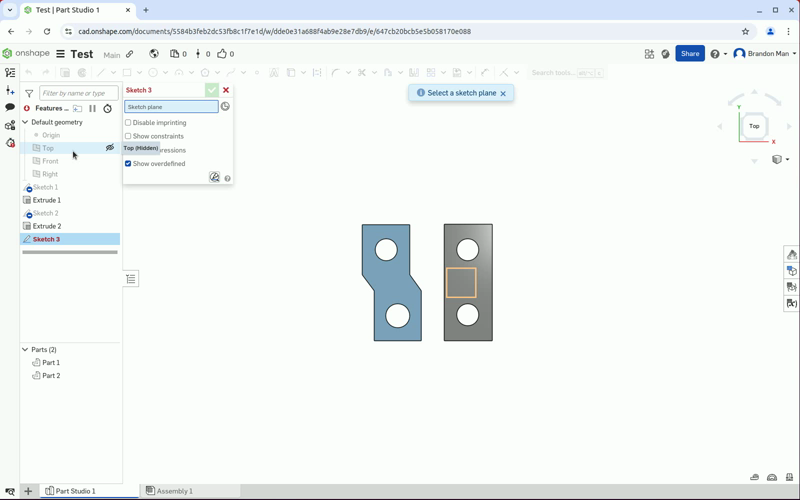
click(73, 150)
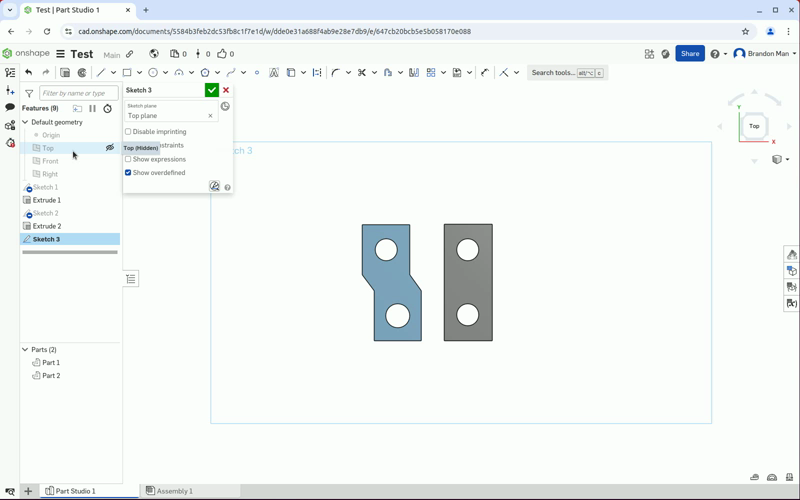
mouse_move(73, 352)
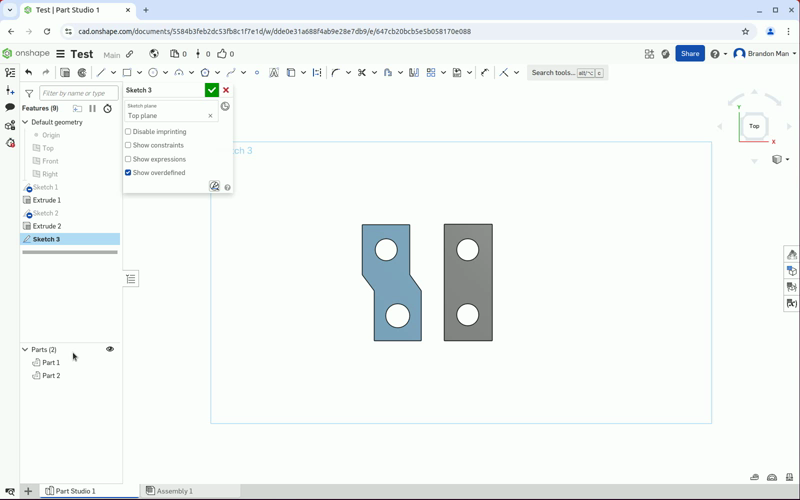
key(y)
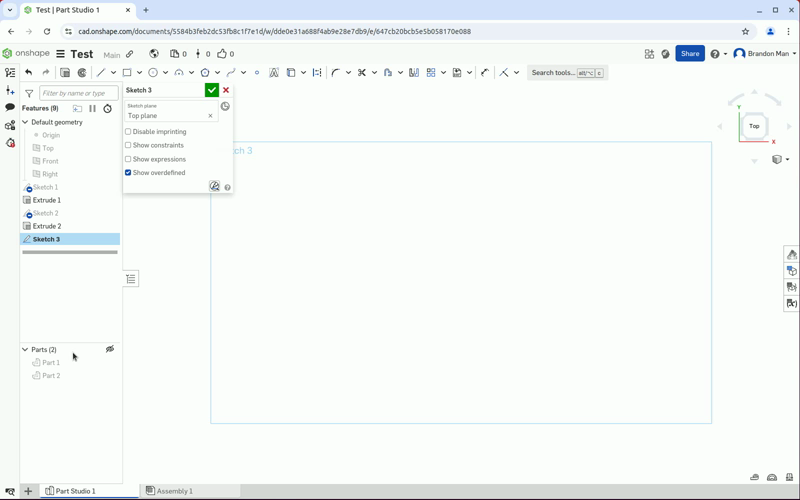
key(l)
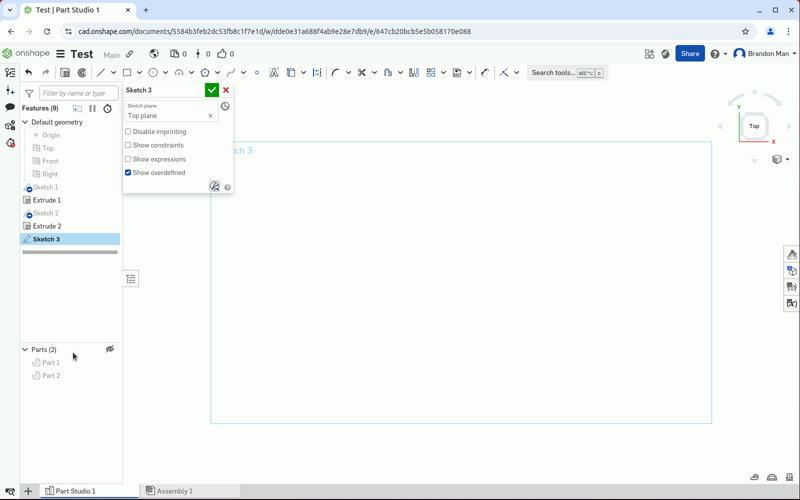
key_down(shift)
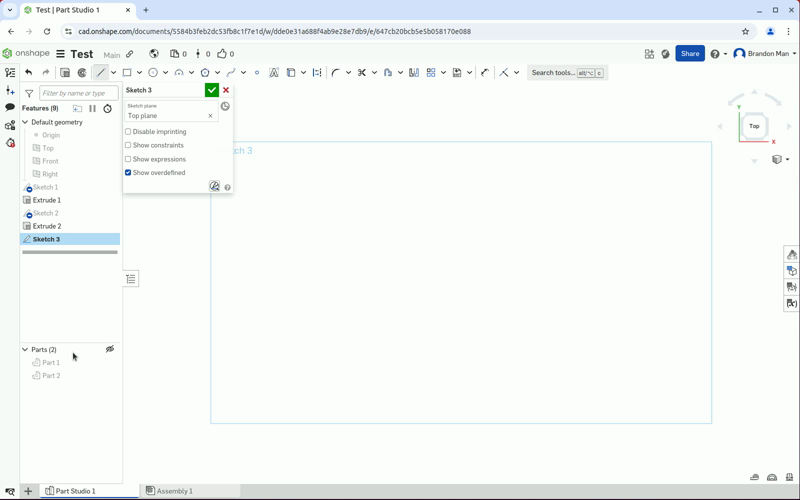
mouse_move(514, 340)
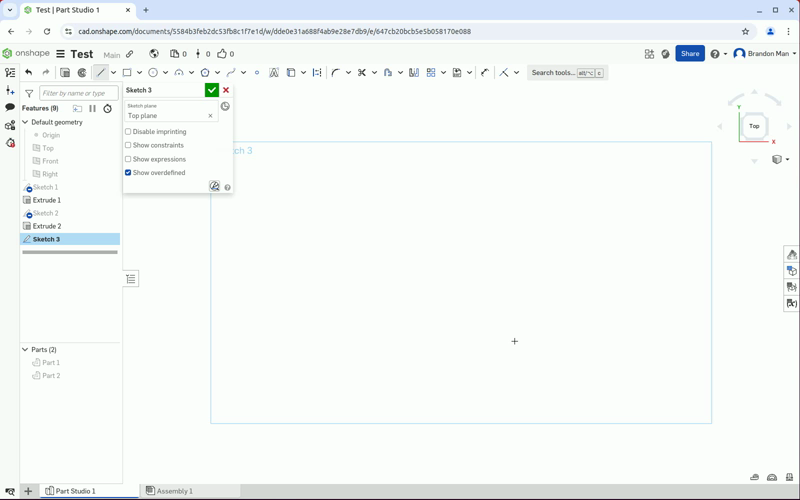
click(514, 340)
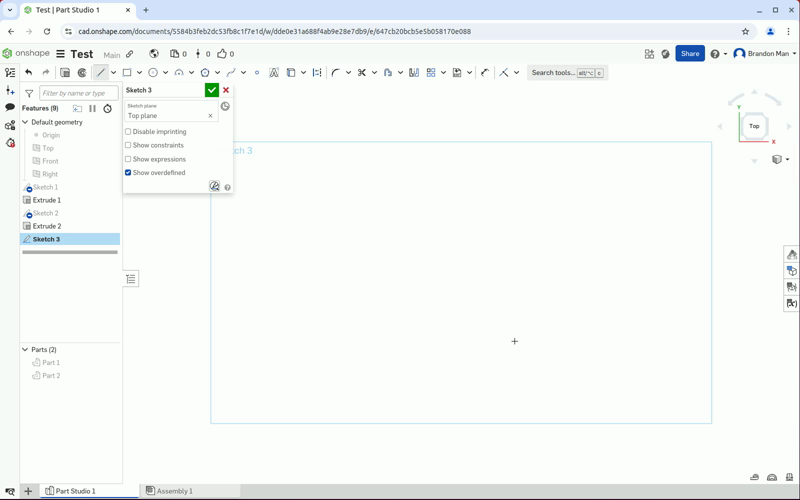
key_up(shift)
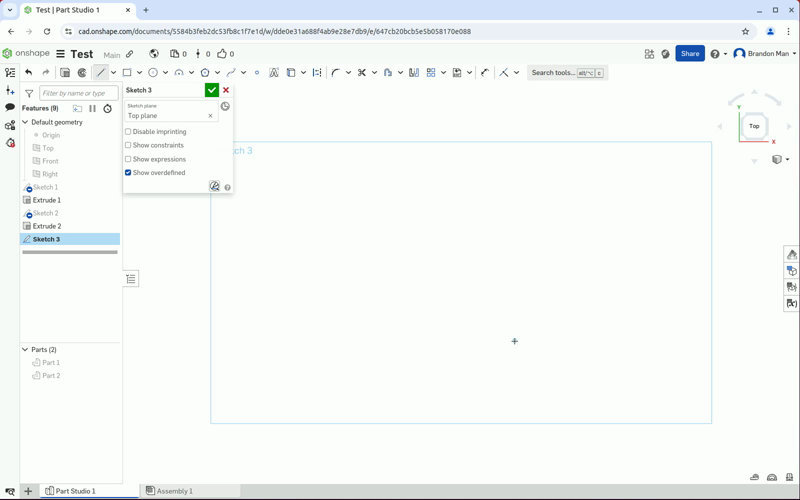
key_down(shift)
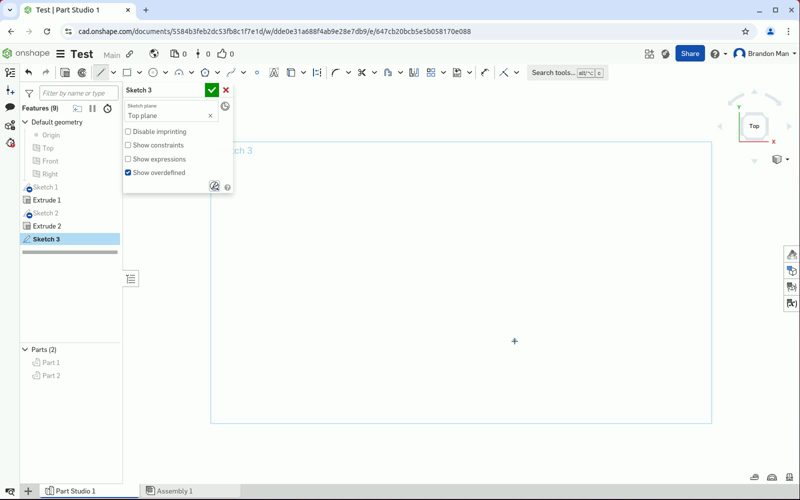
mouse_move(544, 340)
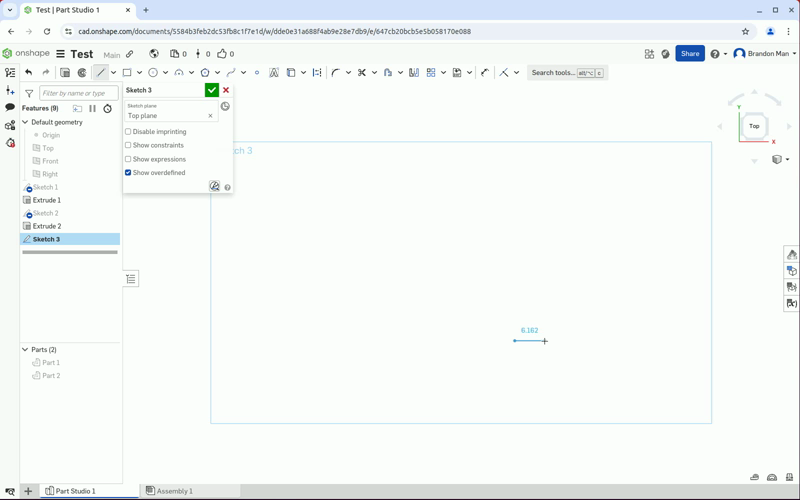
mouse_move(562, 340)
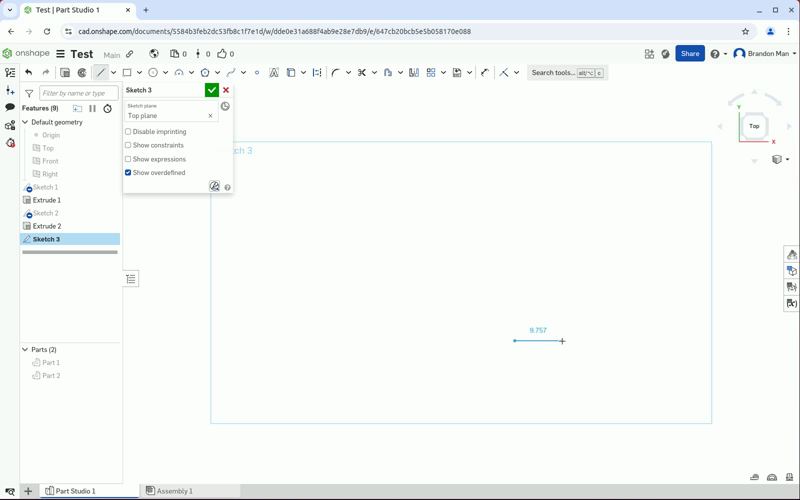
click(562, 340)
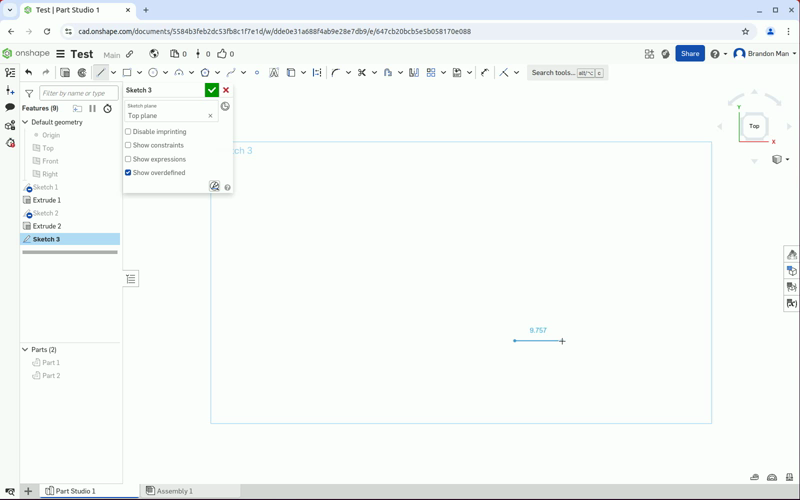
key_up(shift)
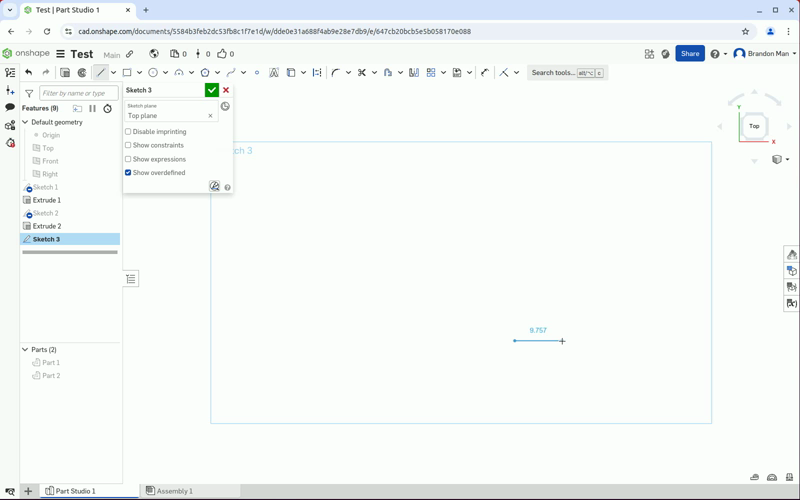
key_down(shift)
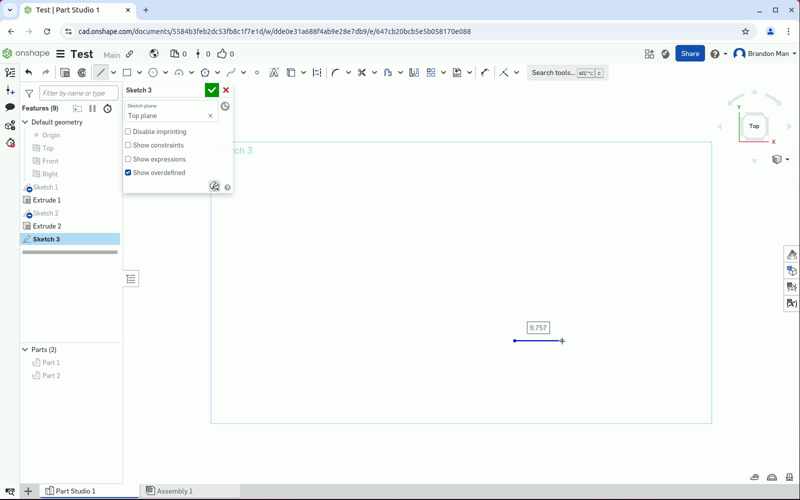
mouse_move(589, 340)
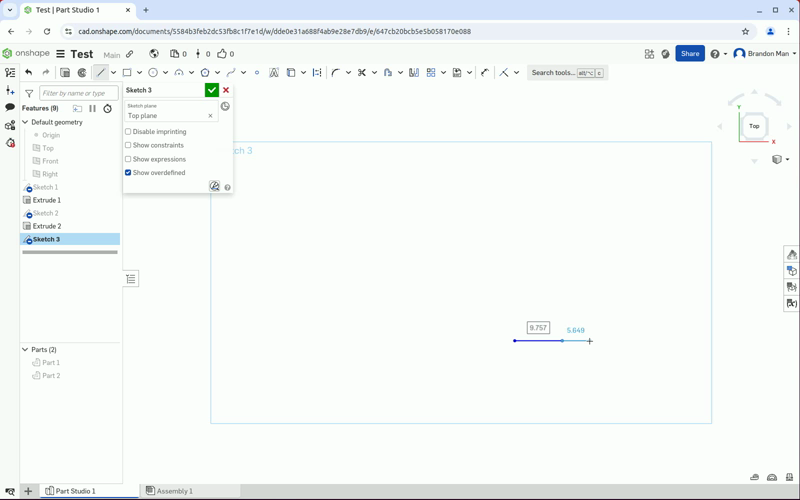
mouse_move(562, 290)
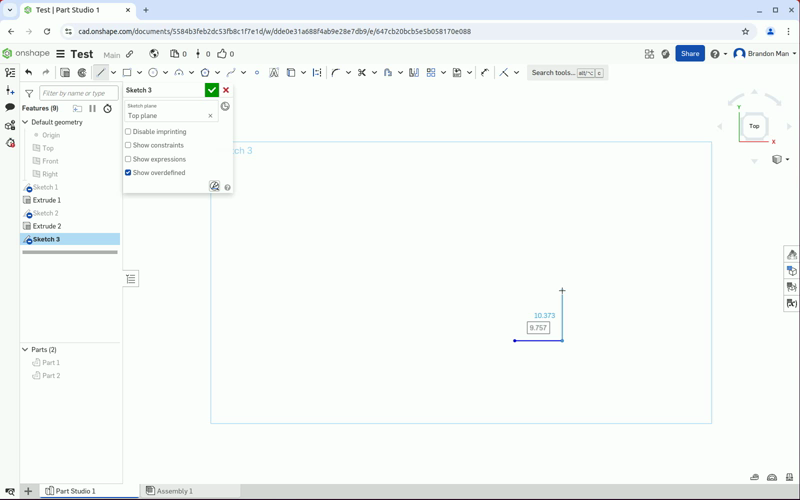
click(562, 290)
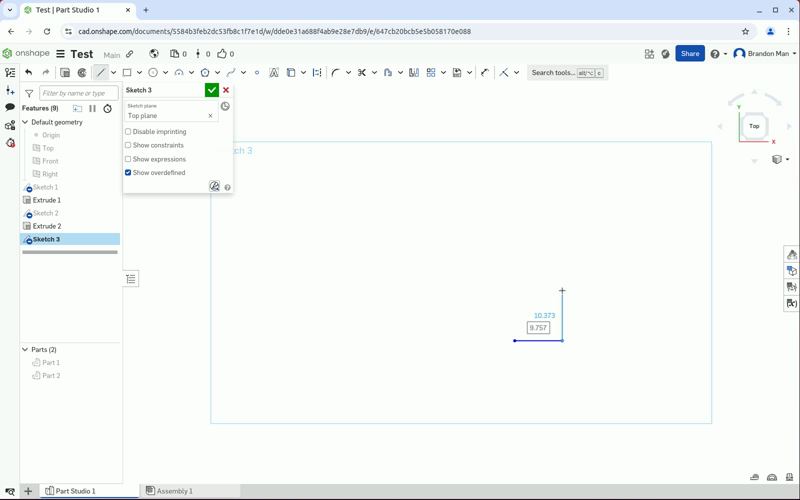
key_up(shift)
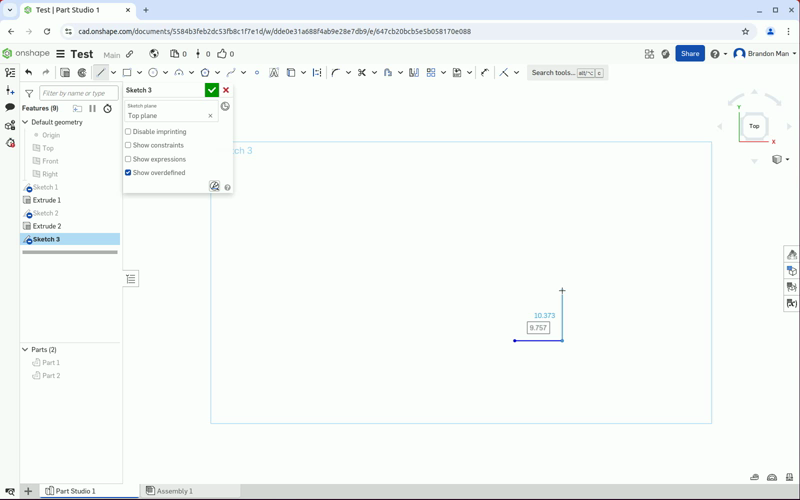
key_down(shift)
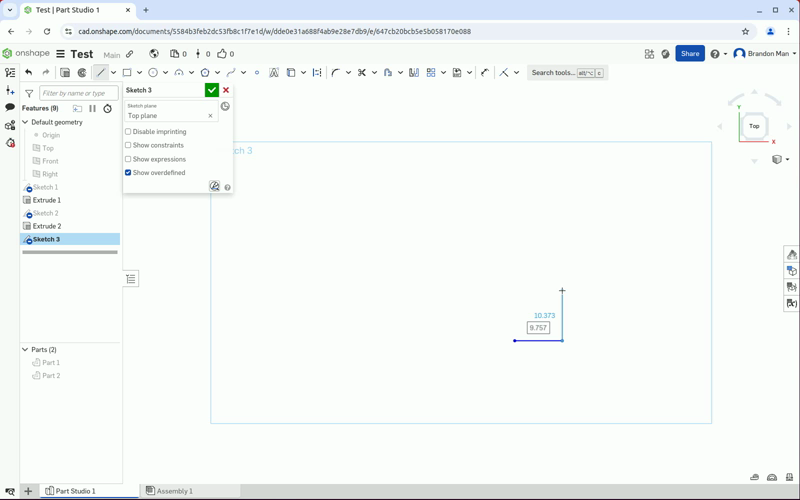
mouse_move(589, 290)
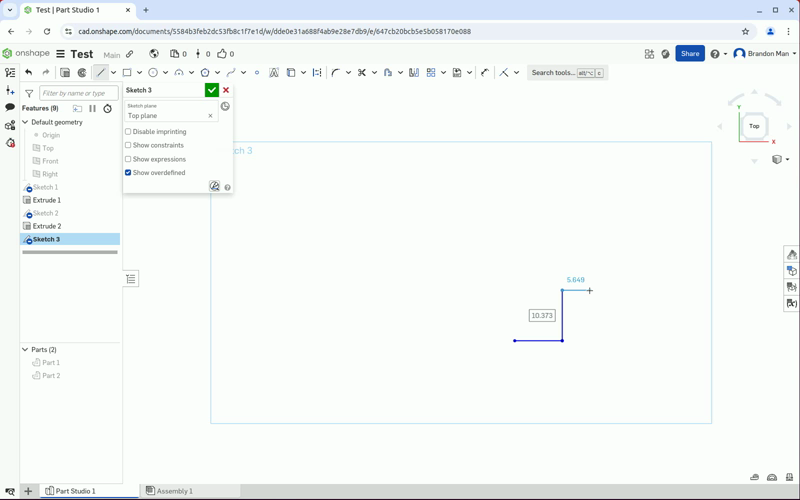
mouse_move(573, 274)
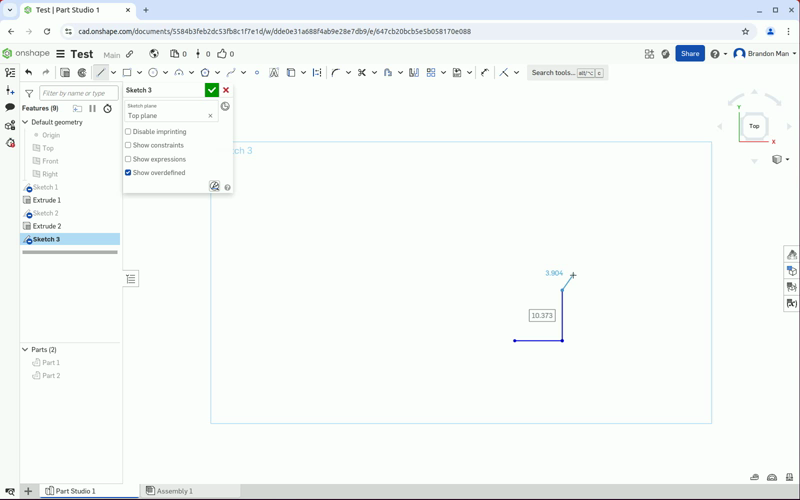
click(573, 274)
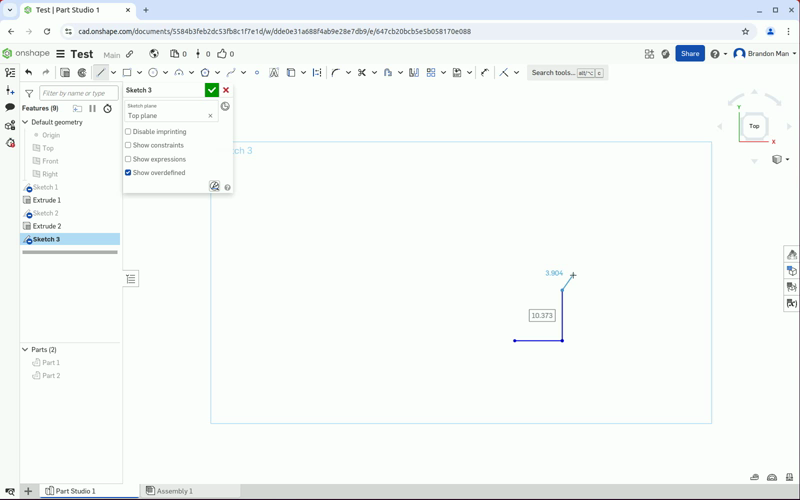
key_up(shift)
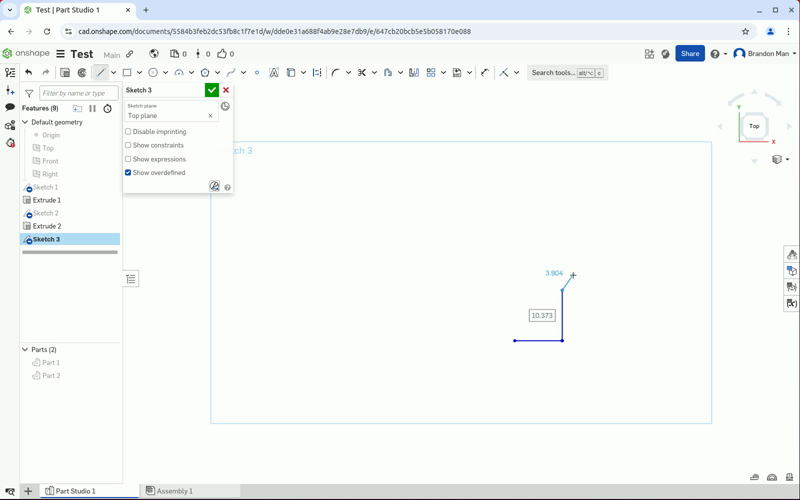
key_down(shift)
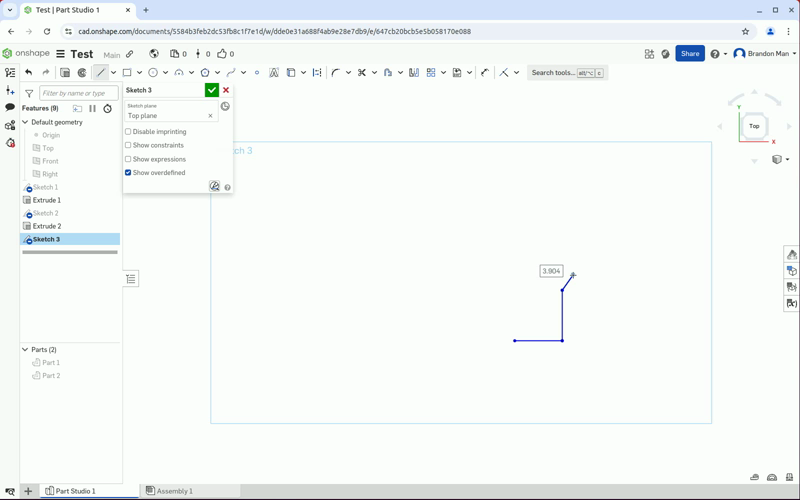
mouse_move(589, 274)
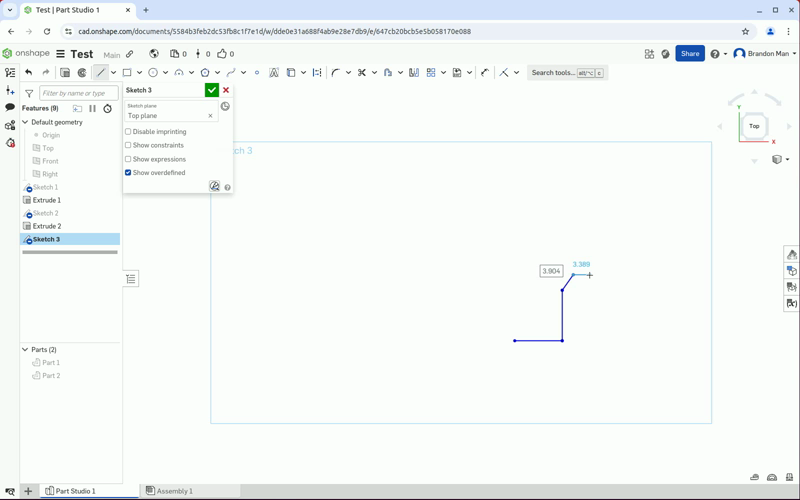
mouse_move(573, 224)
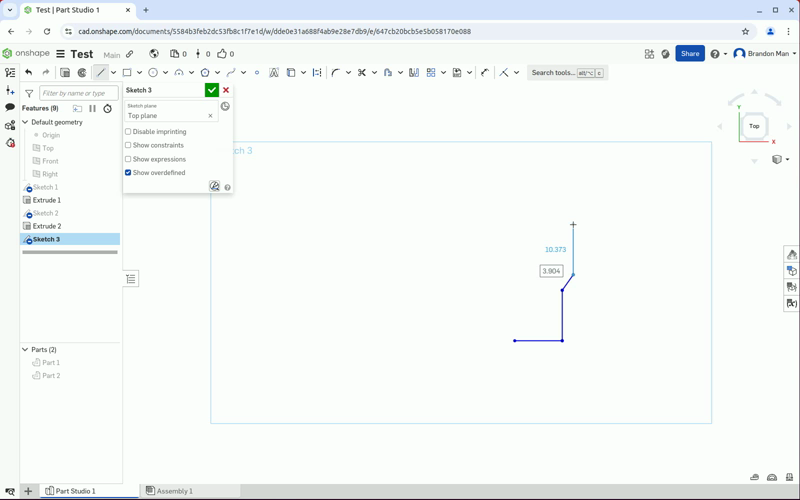
click(573, 224)
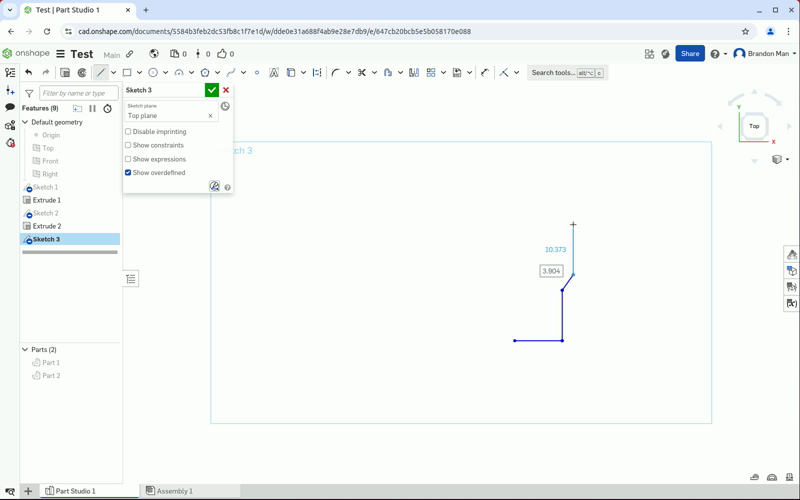
key_up(shift)
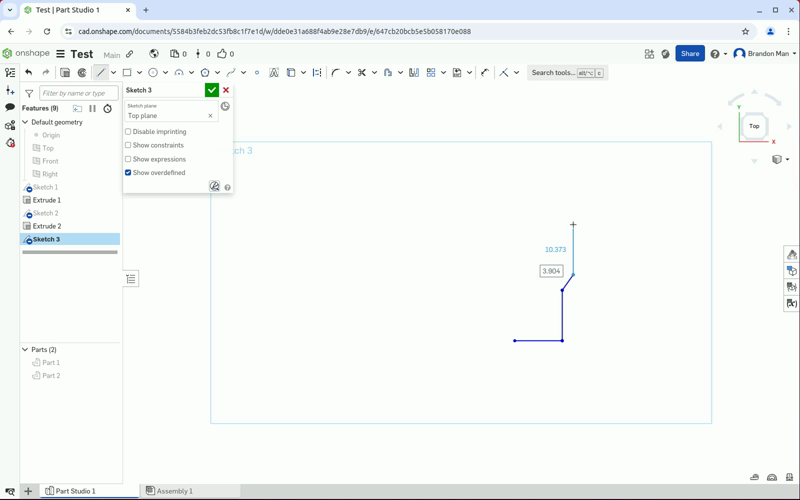
key_down(shift)
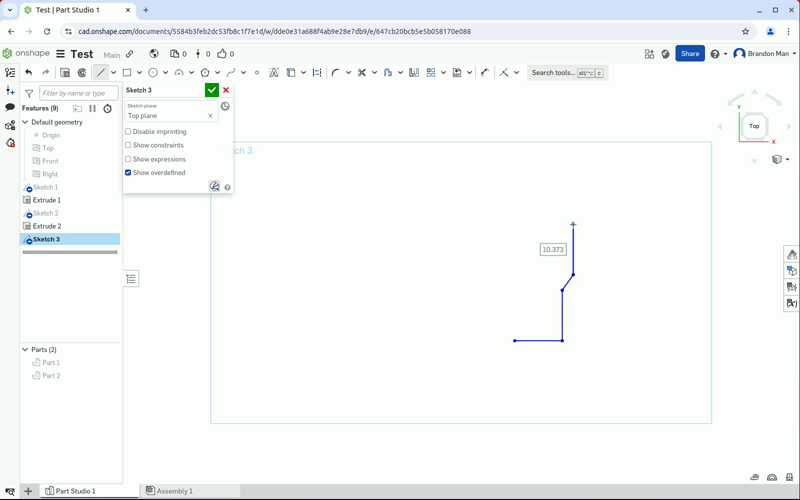
mouse_move(589, 224)
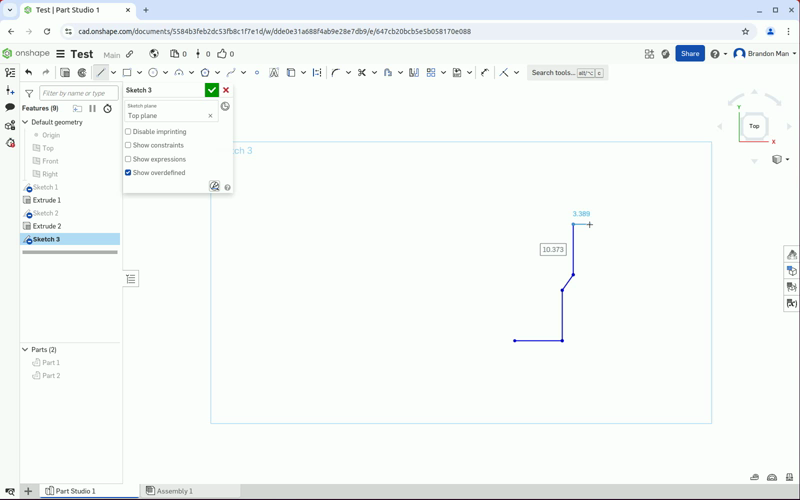
mouse_move(526, 224)
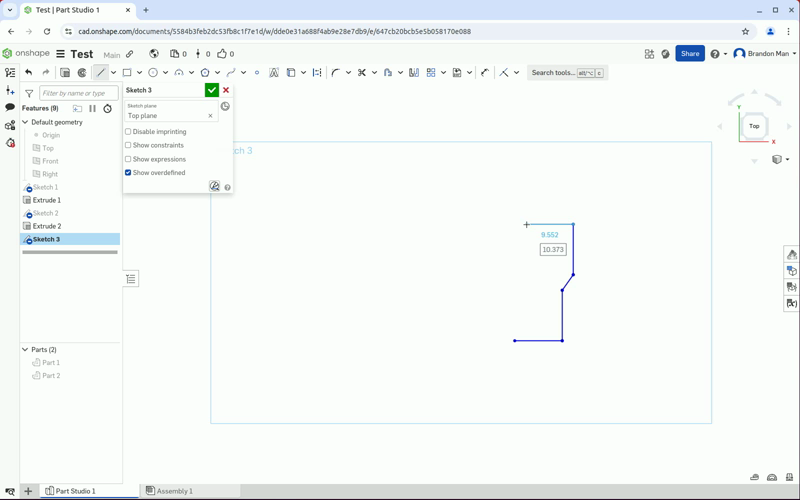
click(526, 224)
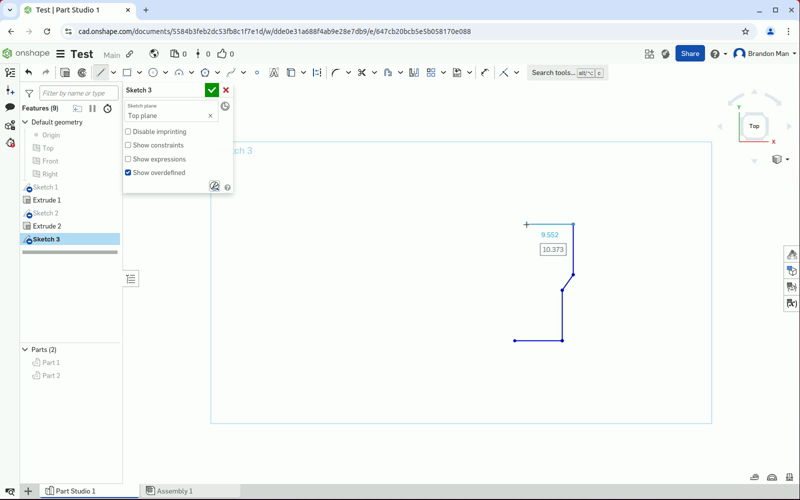
key_up(shift)
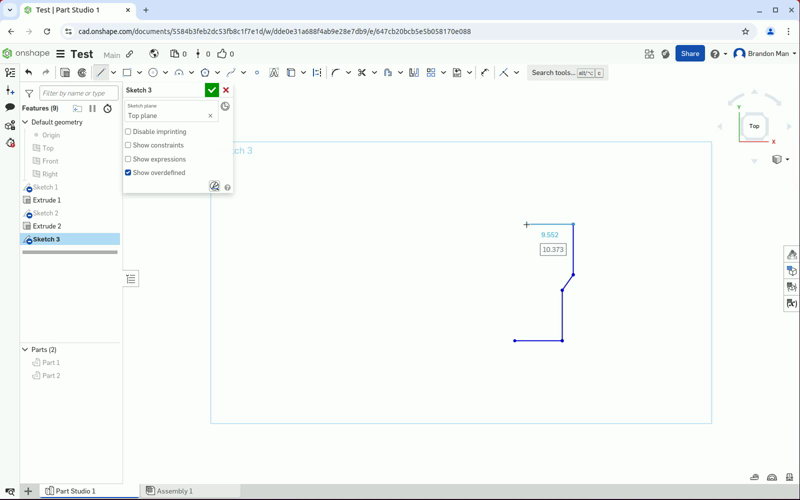
key_down(shift)
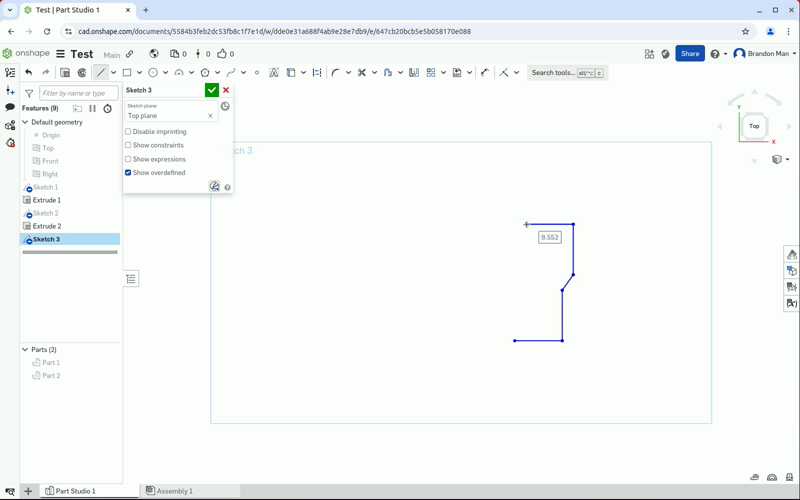
mouse_move(556, 224)
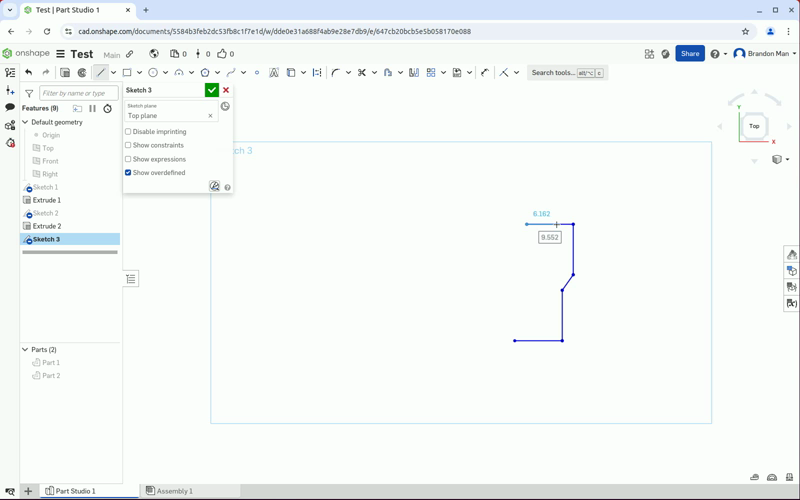
mouse_move(526, 274)
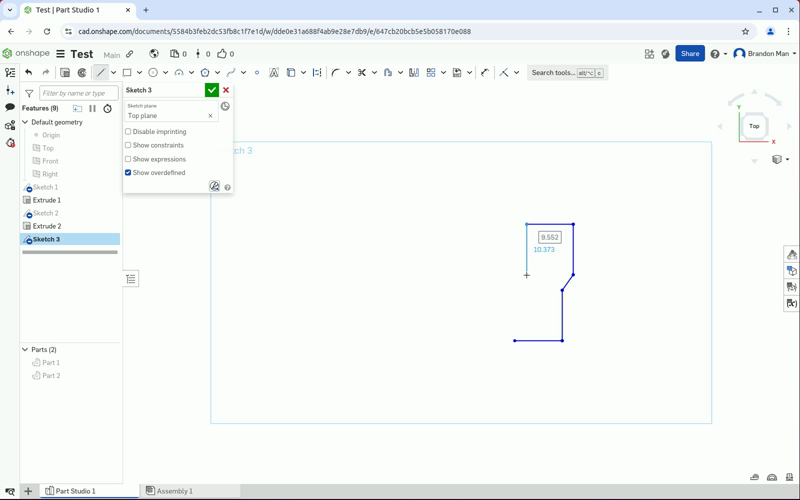
click(526, 274)
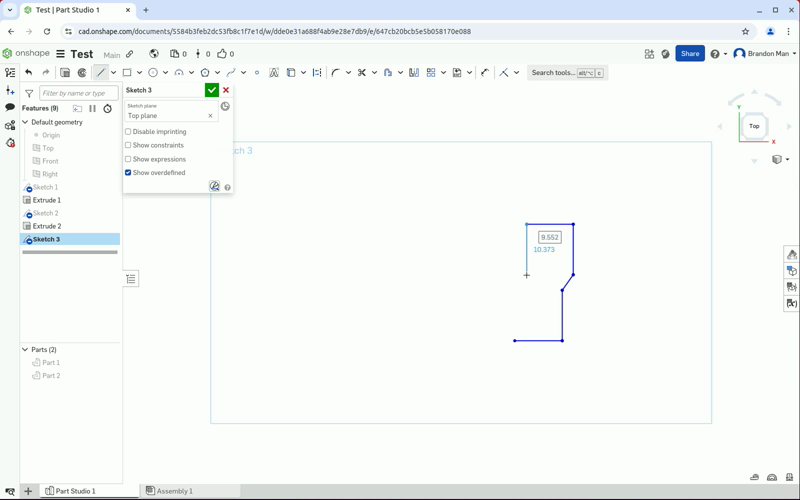
key_up(shift)
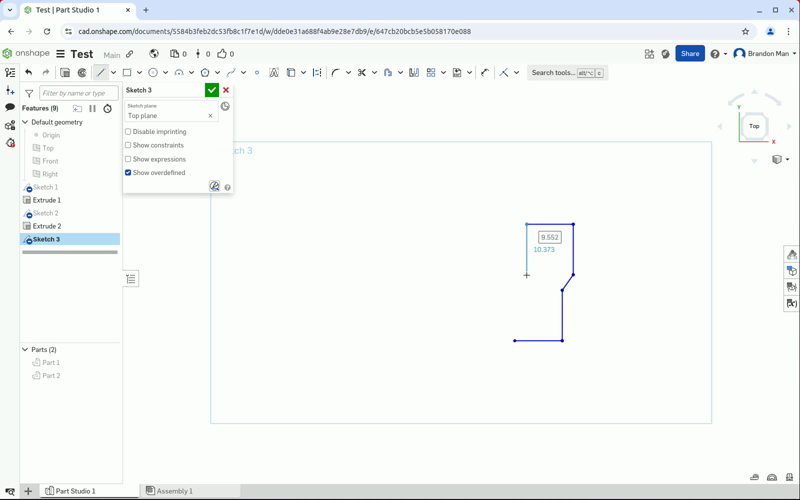
key_down(shift)
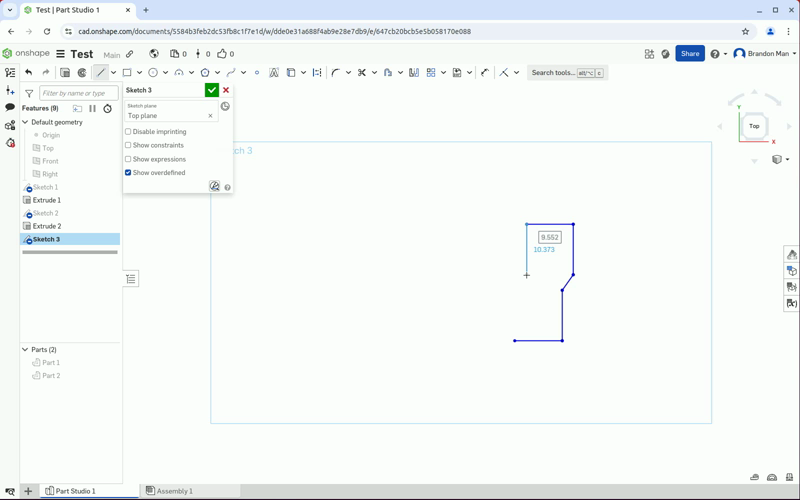
mouse_move(556, 274)
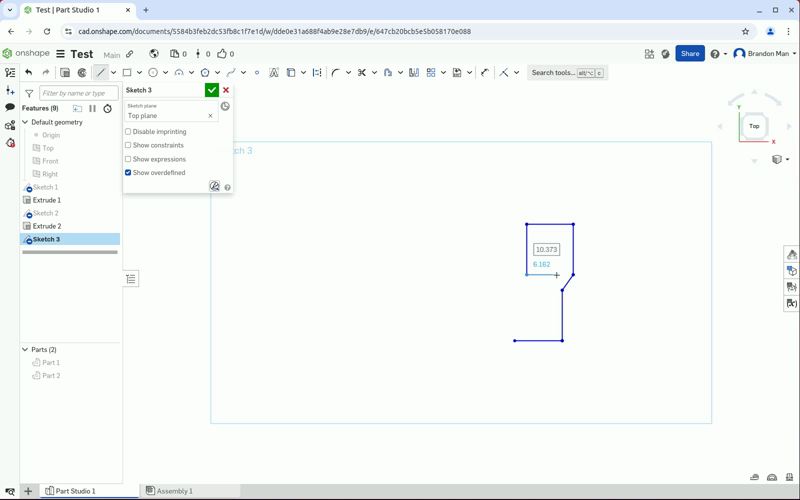
mouse_move(514, 290)
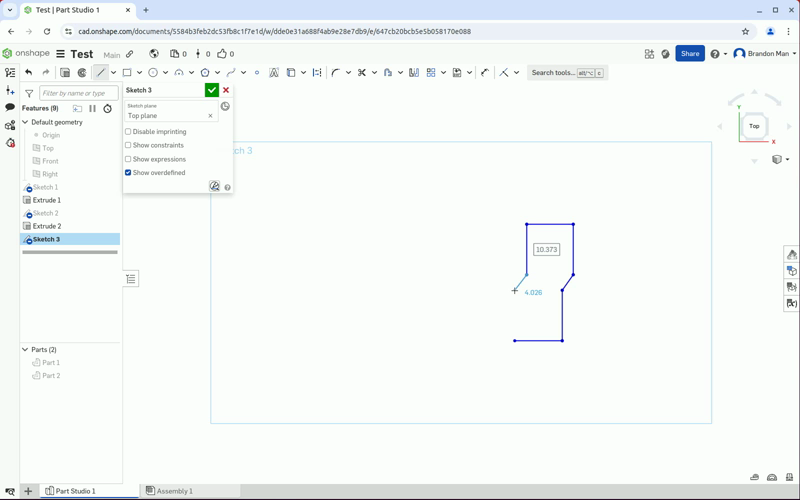
click(514, 290)
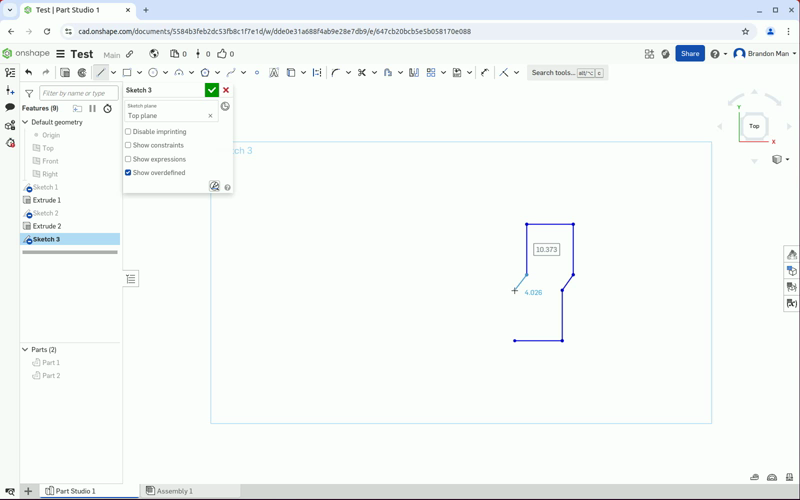
key_up(shift)
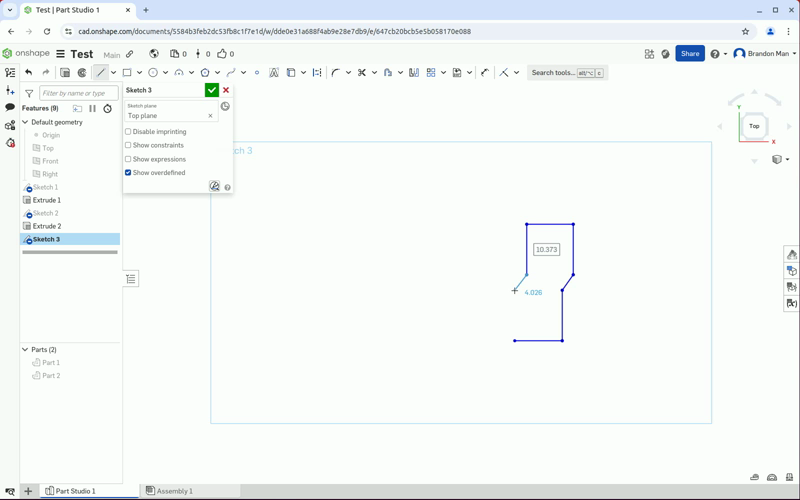
mouse_move(544, 290)
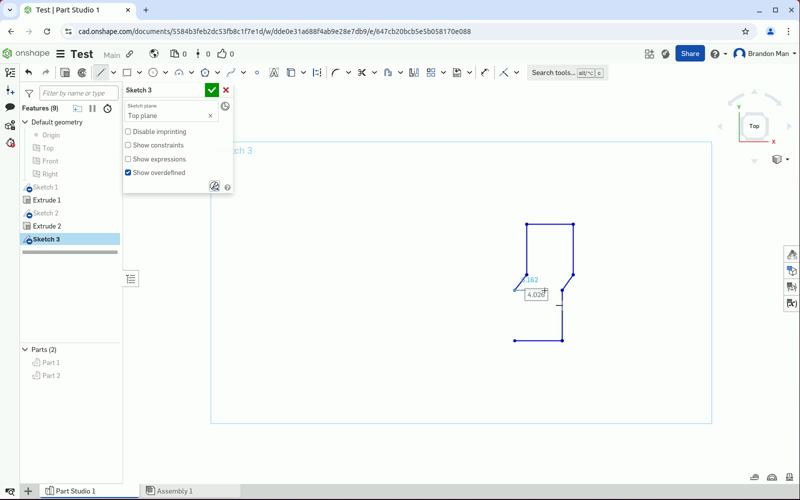
key_down(shift)
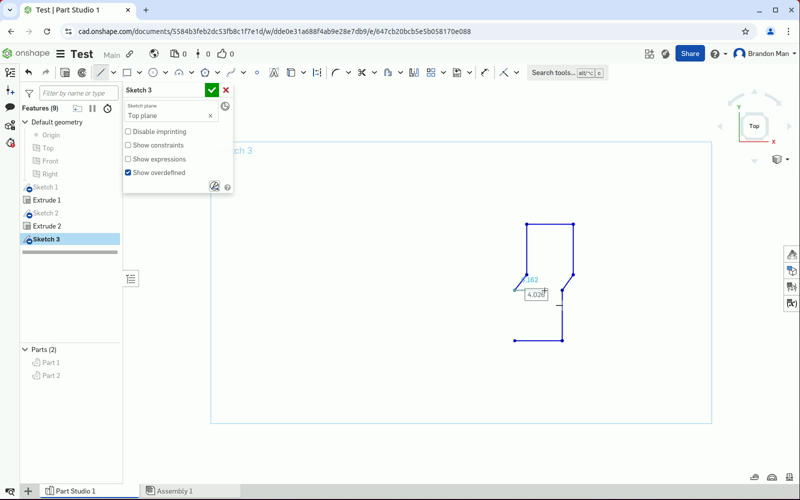
mouse_move(514, 340)
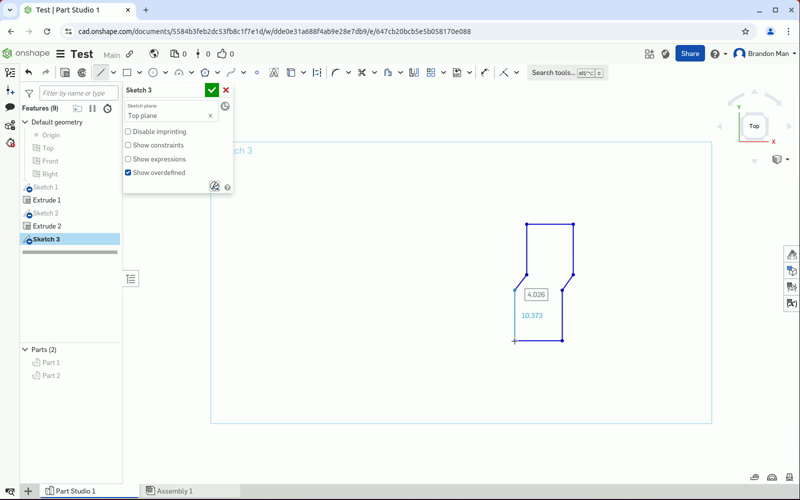
key_up(shift)
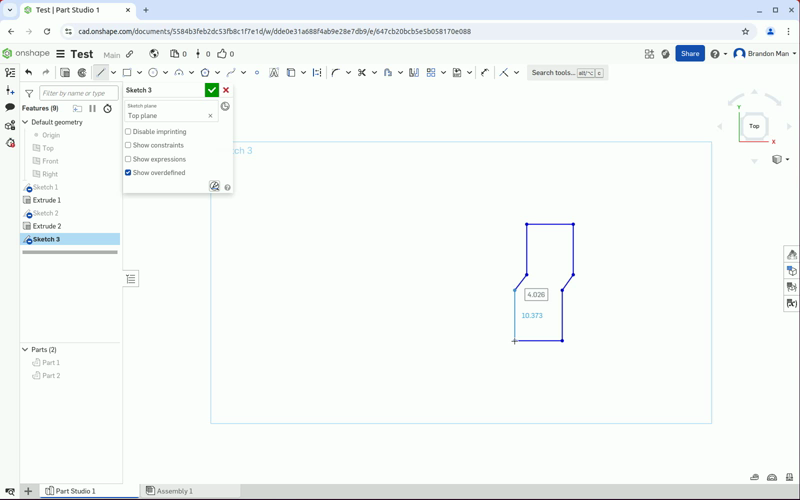
click(514, 340)
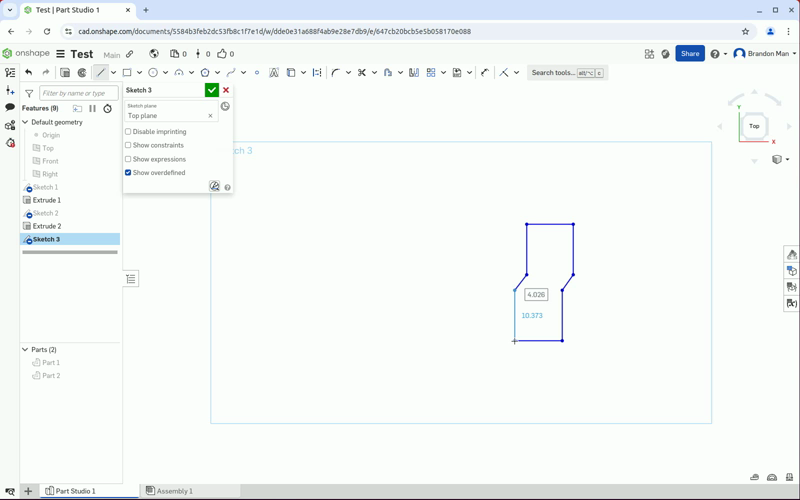
key(esc)
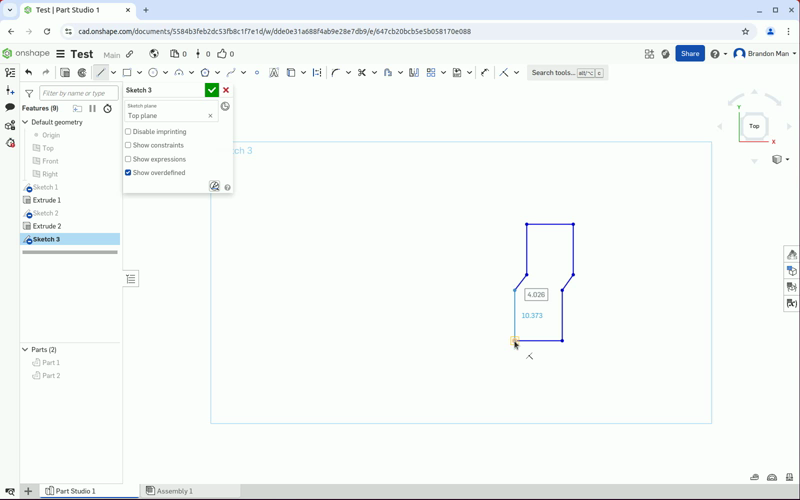
key(c)
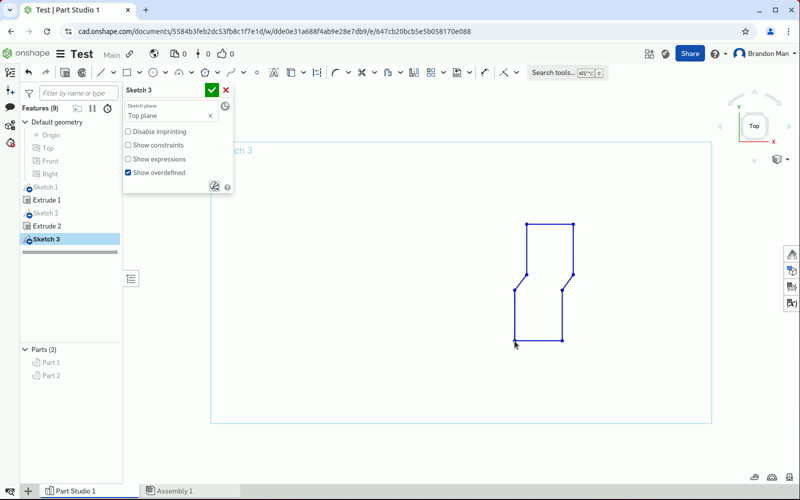
key_down(shift)
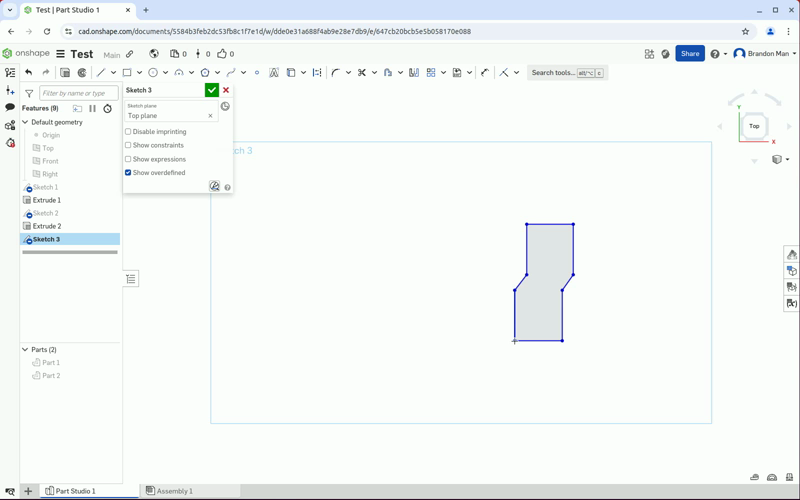
mouse_move(537, 314)
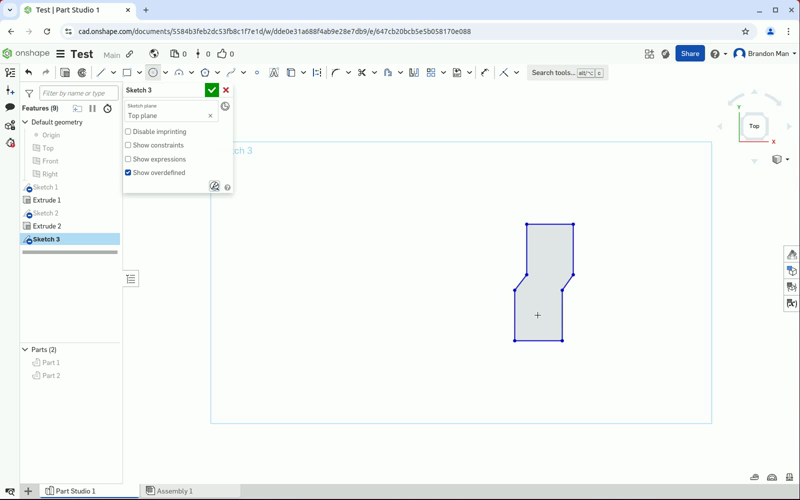
click(537, 314)
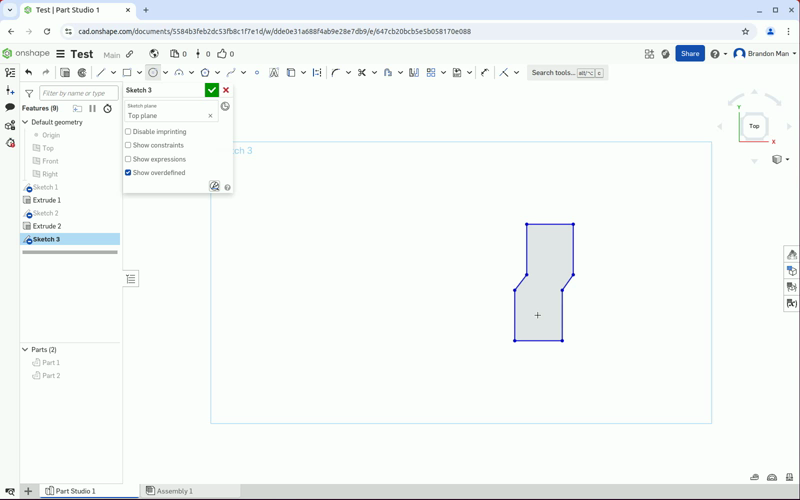
key_up(shift)
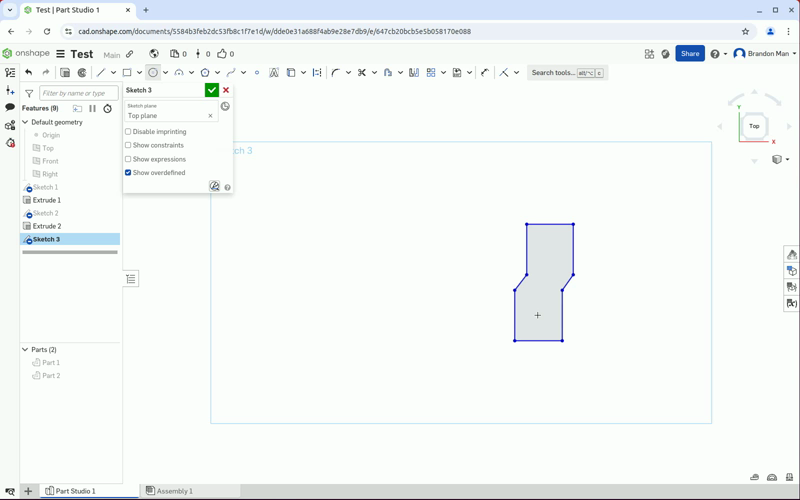
mouse_move(549, 314)
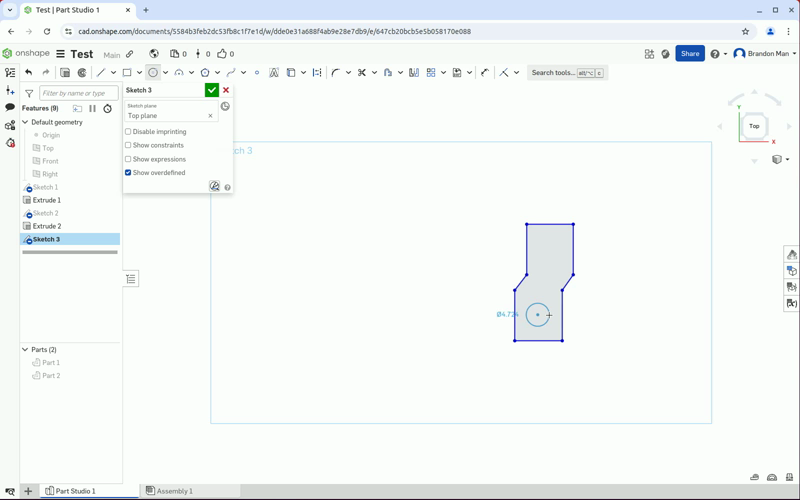
click(549, 314)
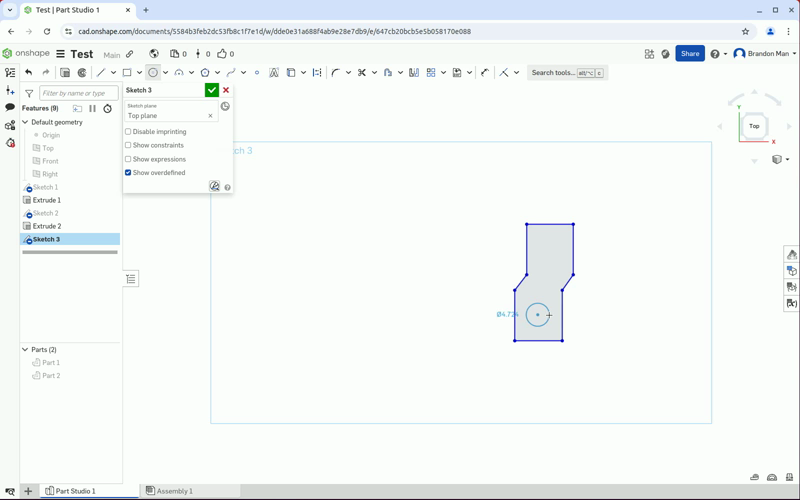
key(esc)
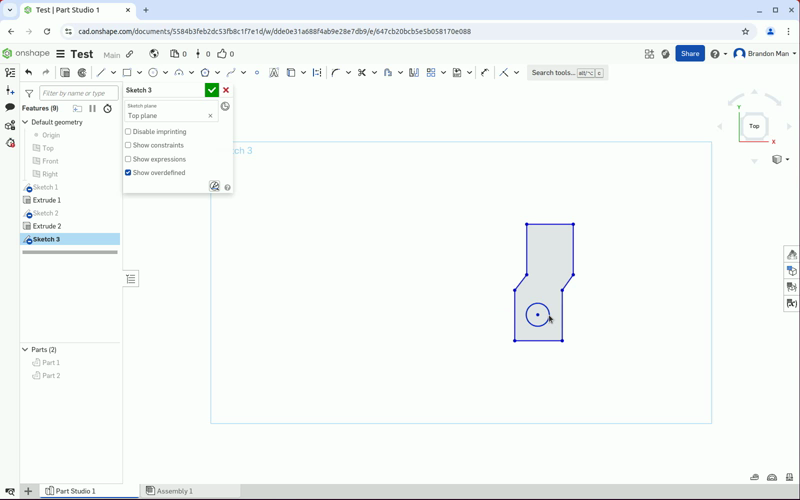
key(c)
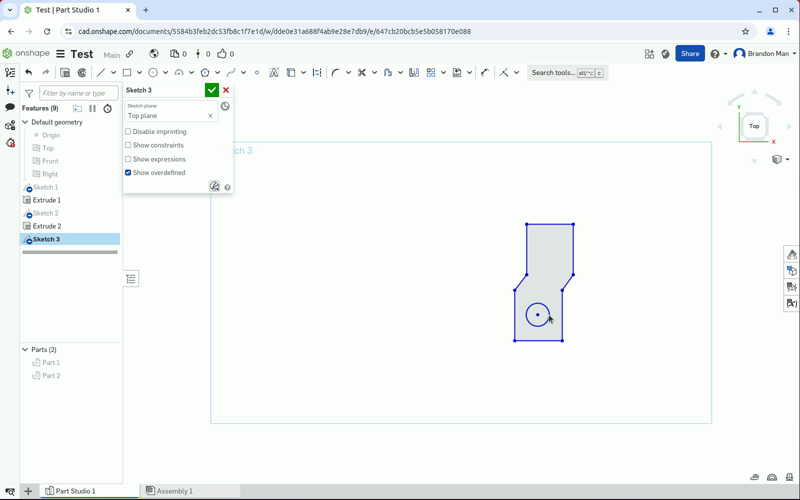
key_down(shift)
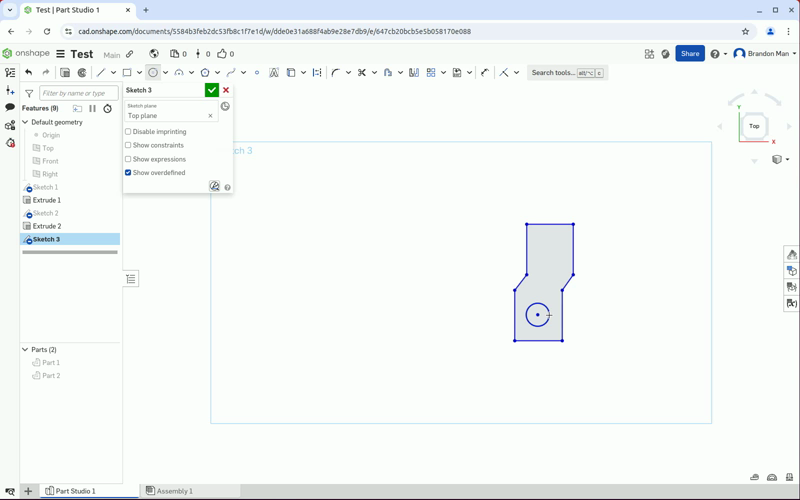
mouse_move(550, 249)
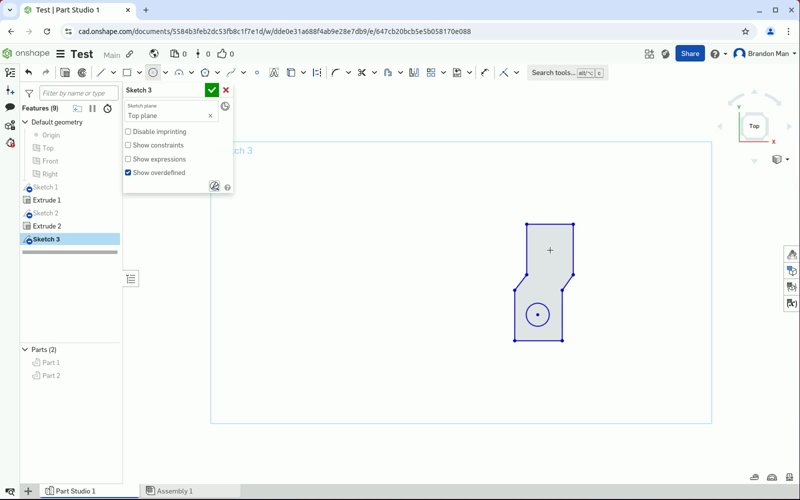
click(550, 249)
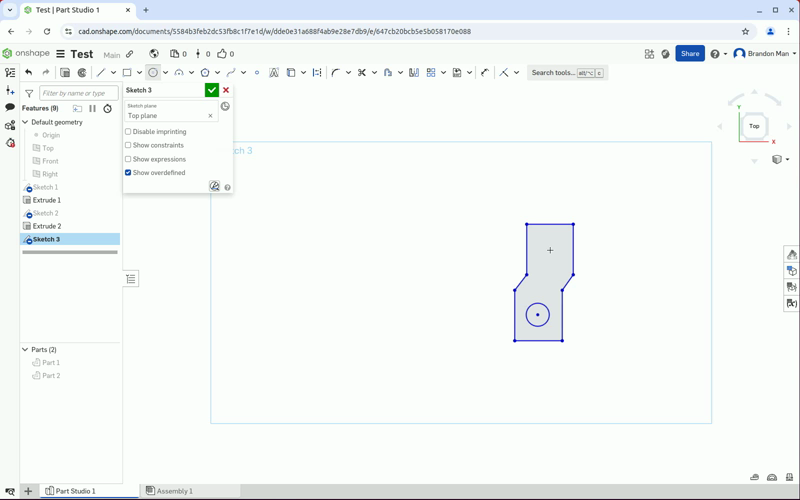
key_up(shift)
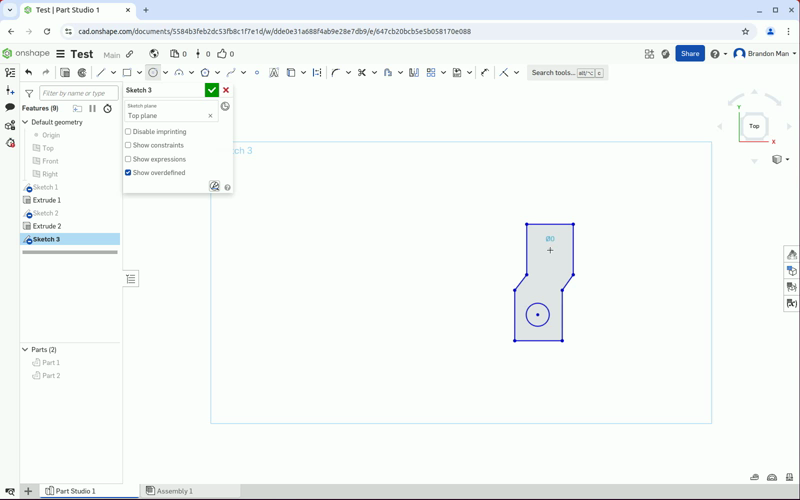
mouse_move(561, 249)
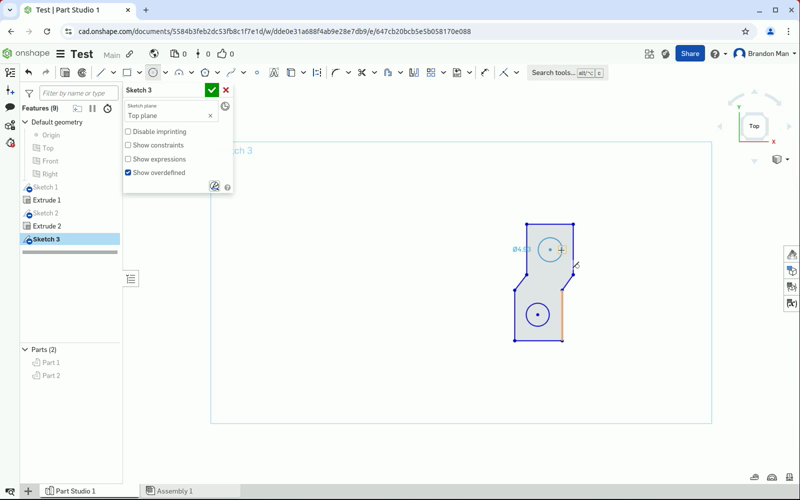
click(561, 249)
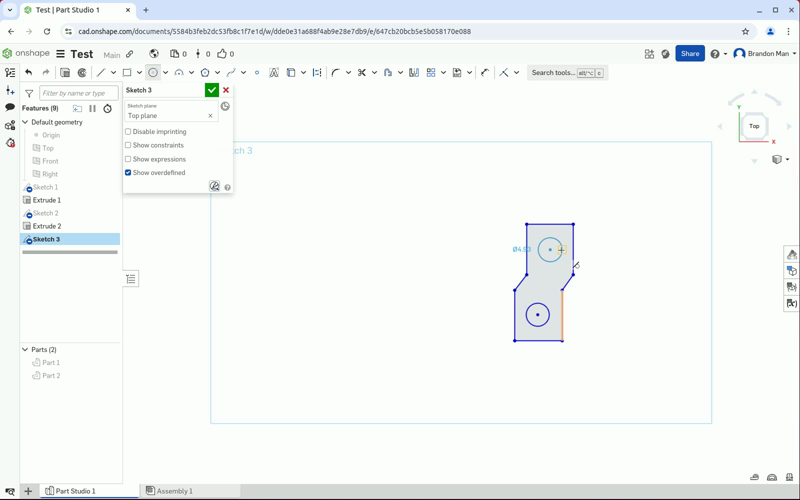
key(esc)
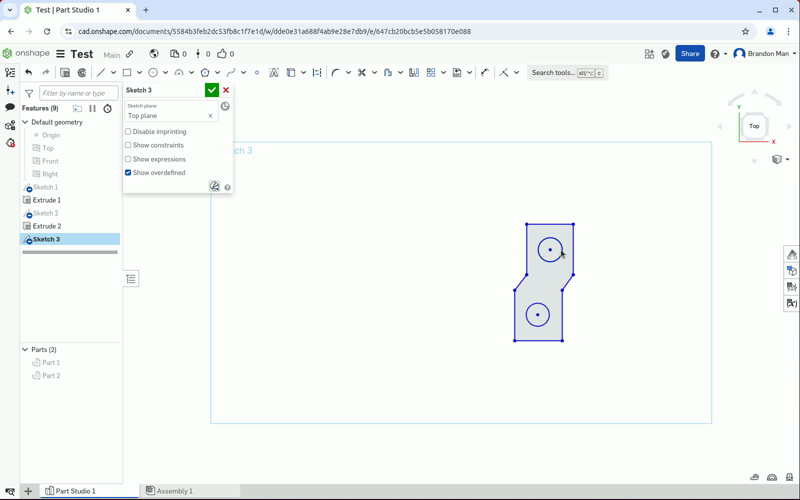
mouse_move(530, 273)
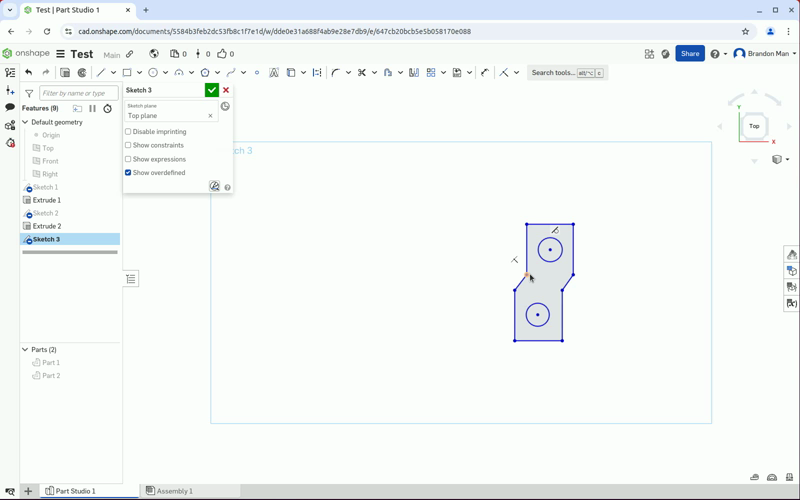
click(530, 273)
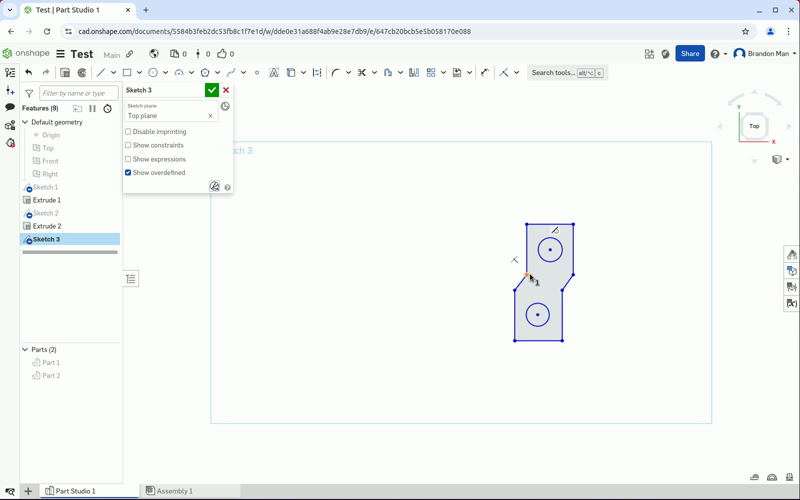
mouse_move(73, 352)
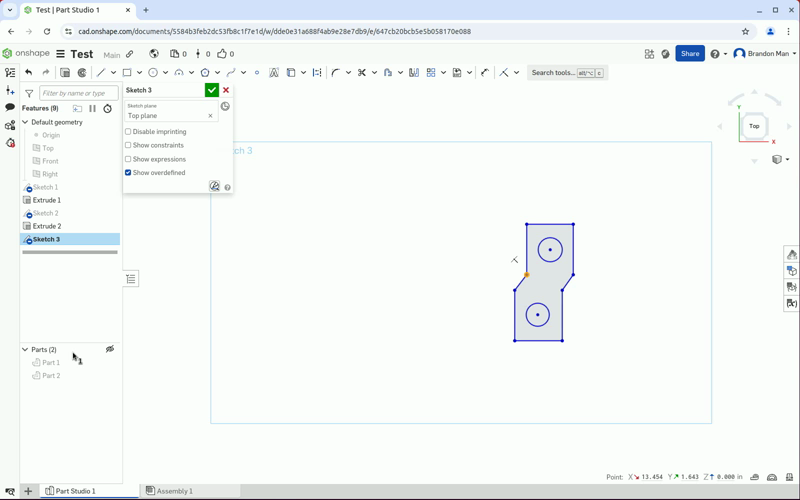
key(shift+y)
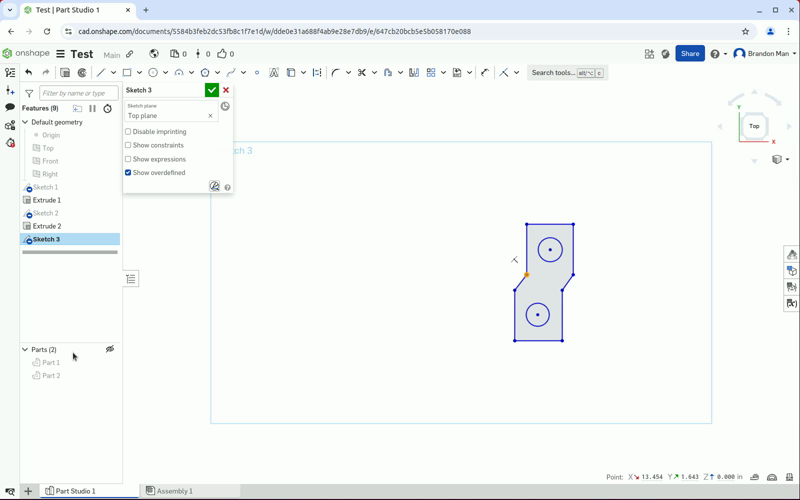
key(shift+e)
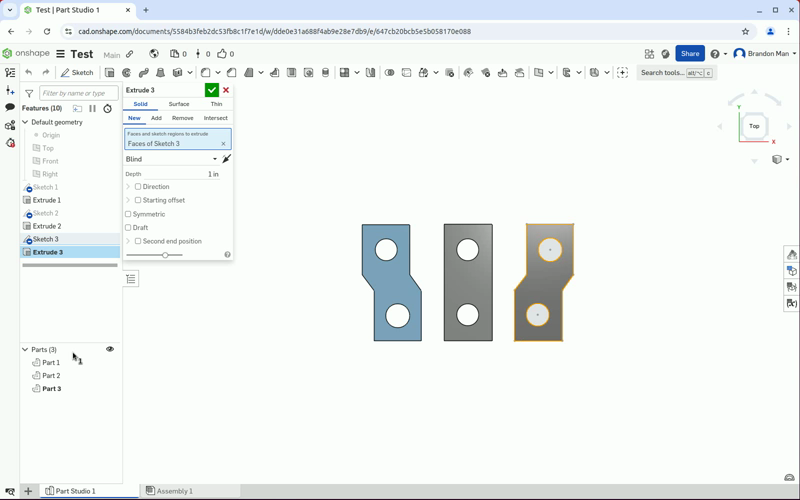
mouse_move(143, 106)
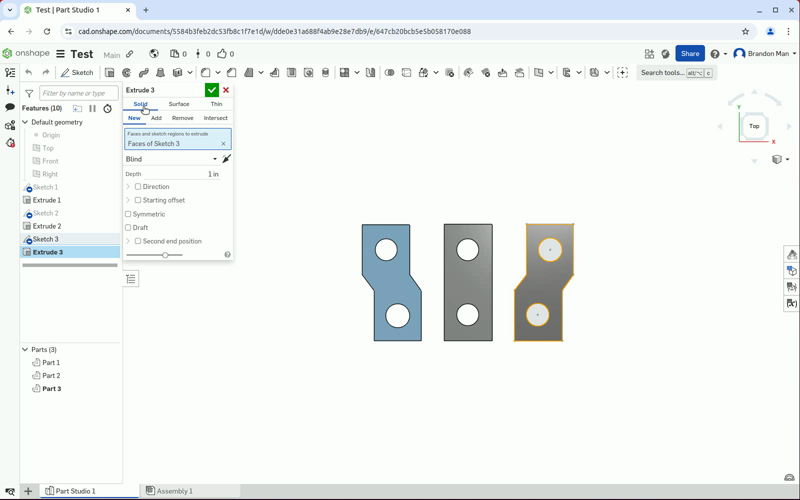
click(143, 106)
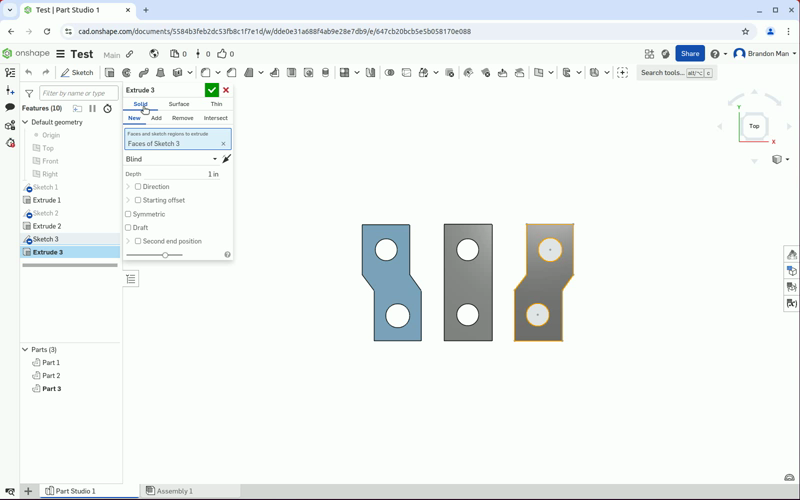
mouse_move(137, 120)
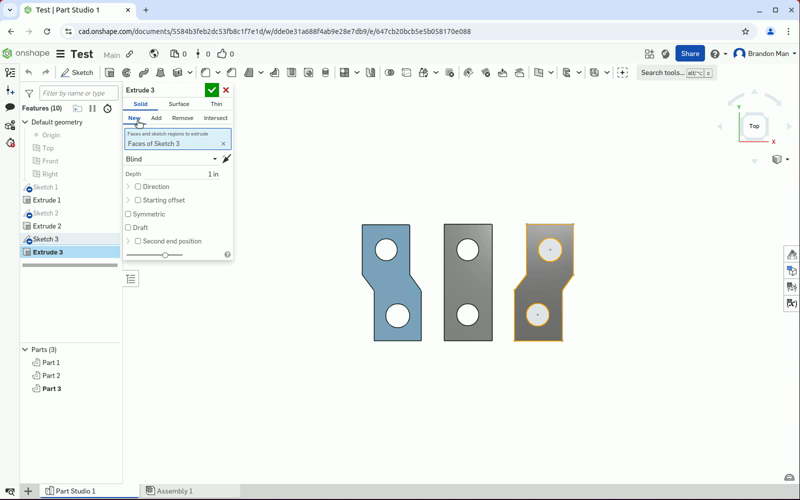
click(137, 120)
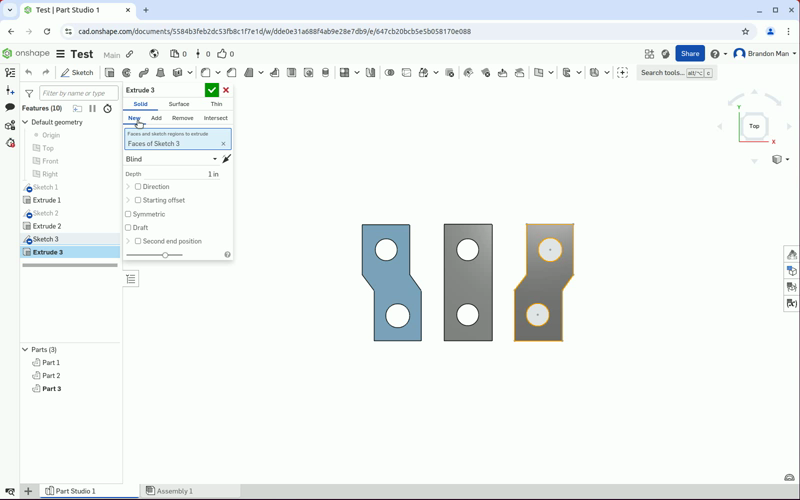
key(tab, 4)
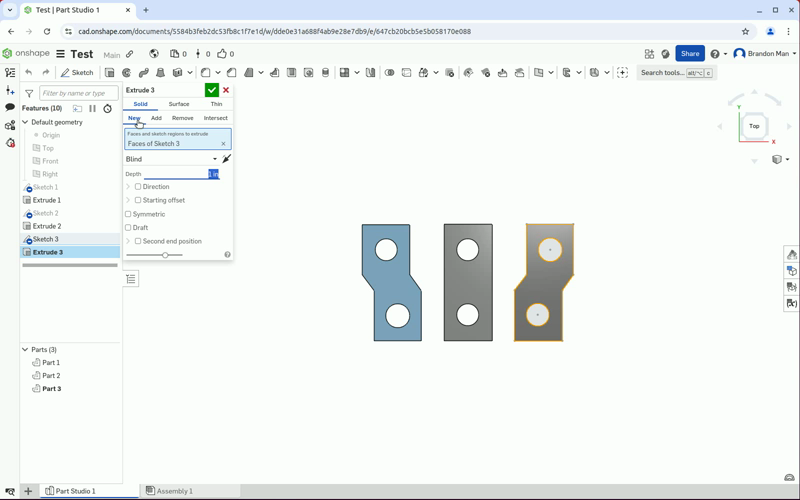
text(1.926)
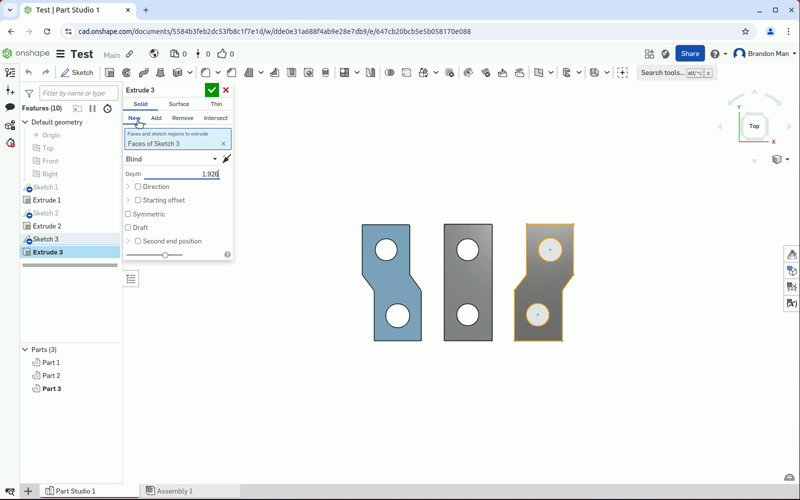
key(enter)
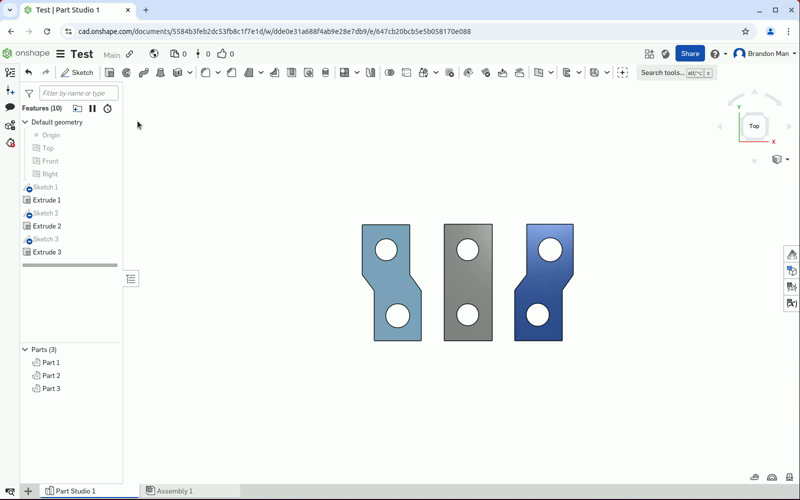
key(shift+h)
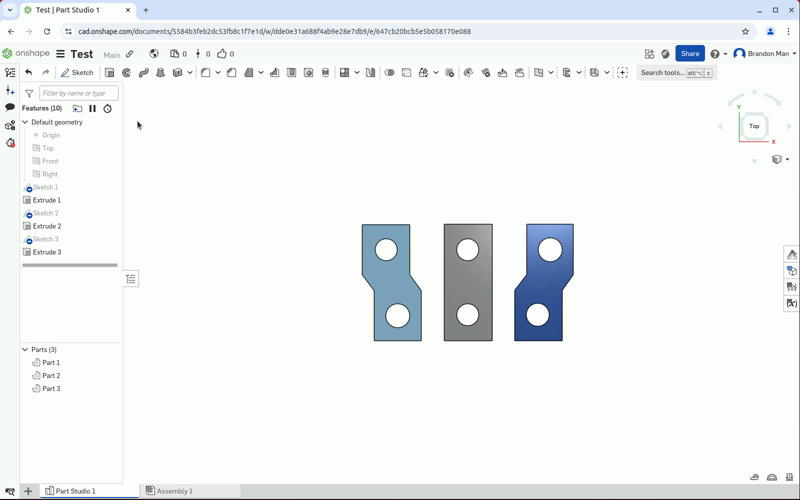
key(shift+h)
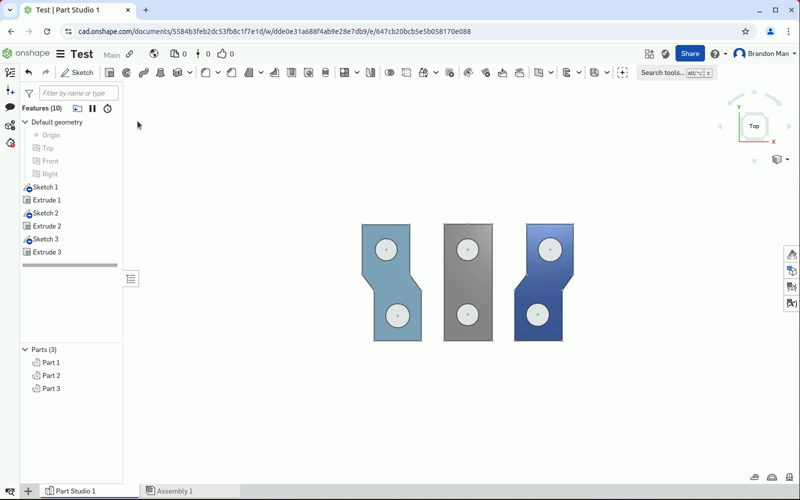
key(shift+7)
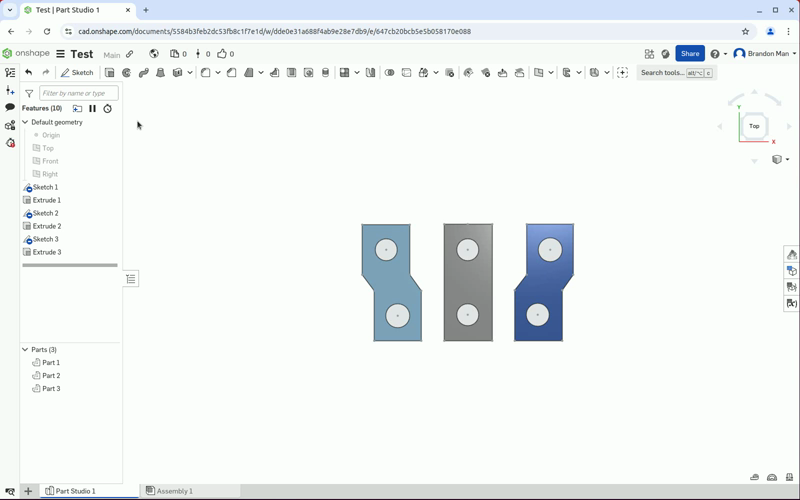
key(up, 3)
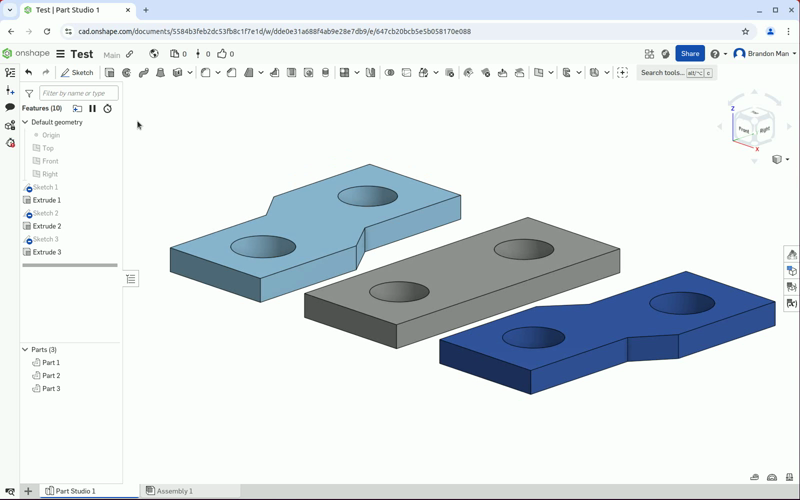
key(left, 3)
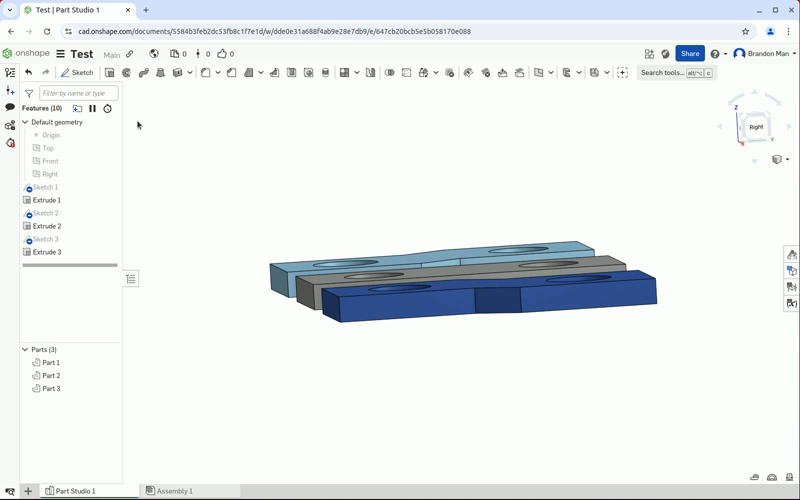
key(right, 3)
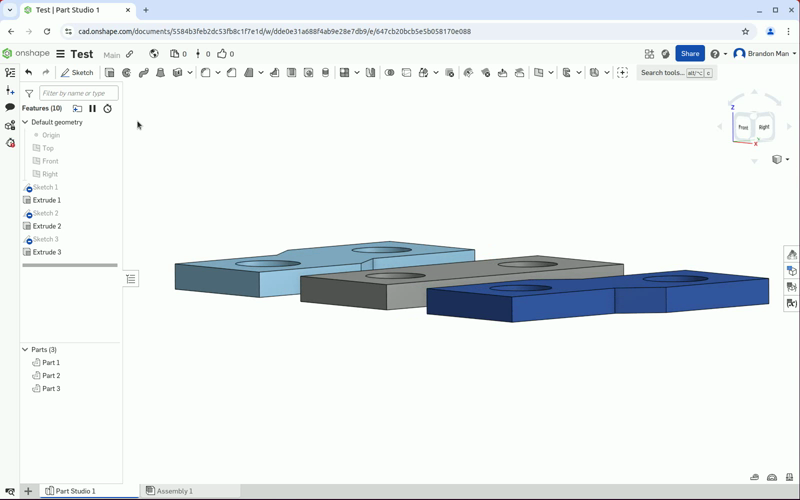
key(down, 3)
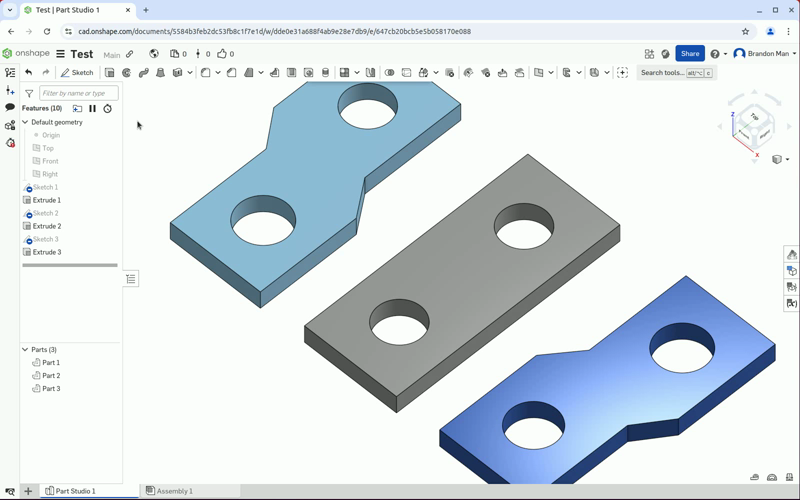
mouse_move(73, 189)
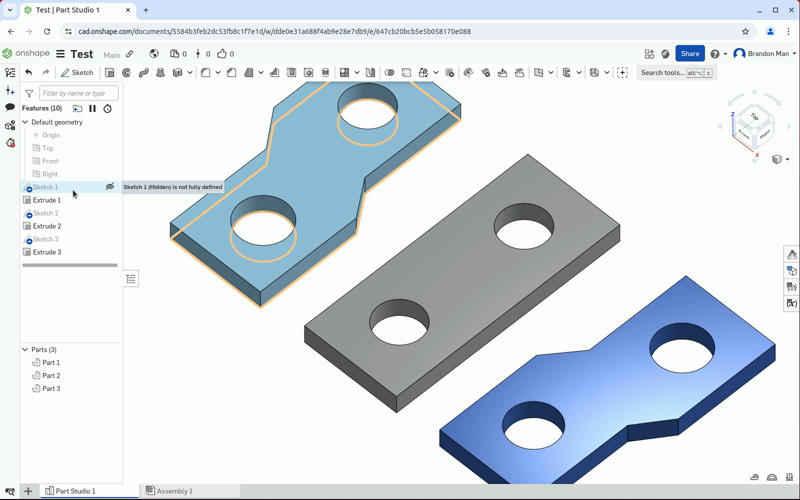
click(73, 189)